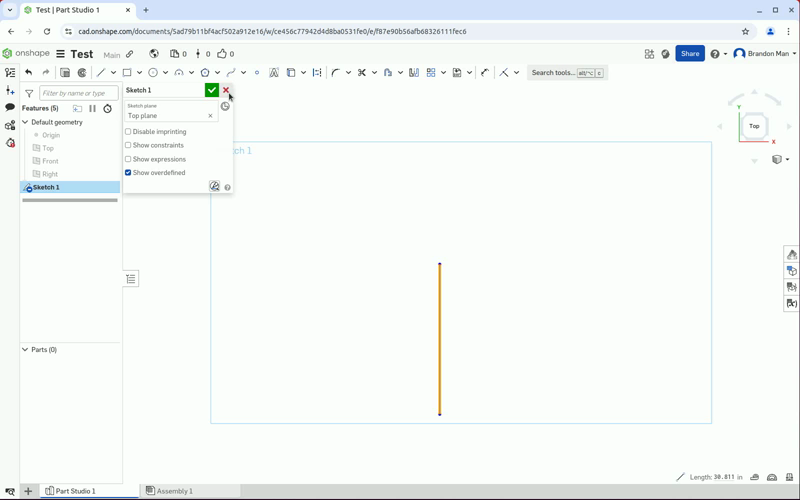
key(shift+h)
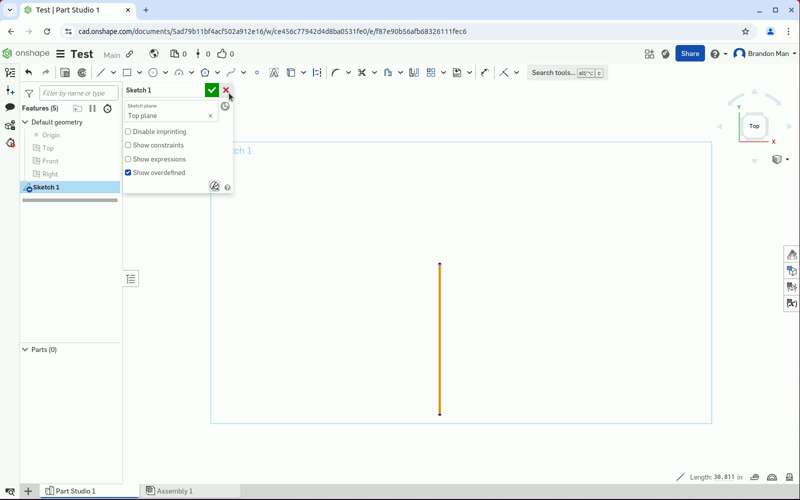
key(shift+s)
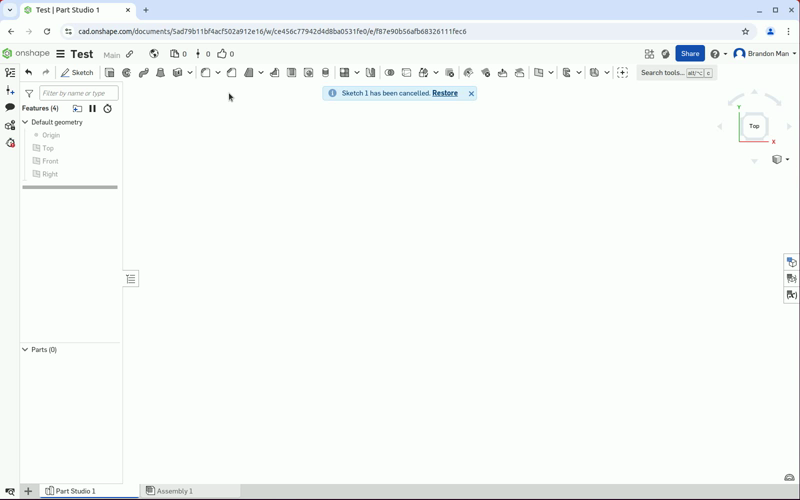
mouse_move(73, 150)
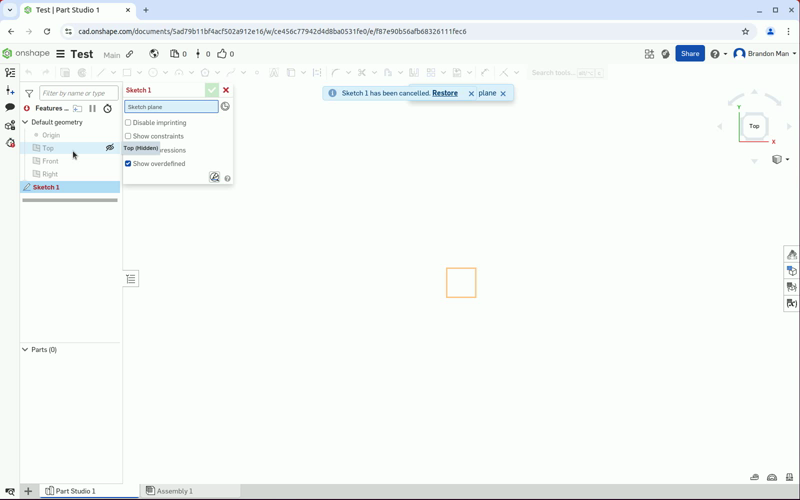
click(73, 150)
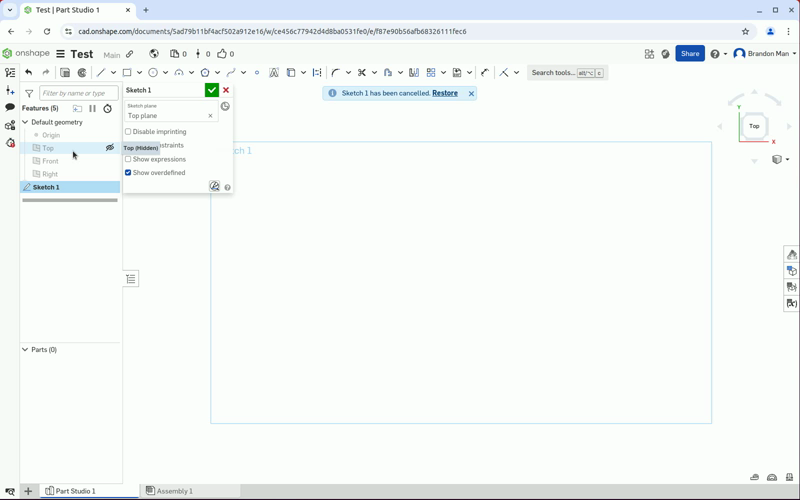
mouse_move(73, 352)
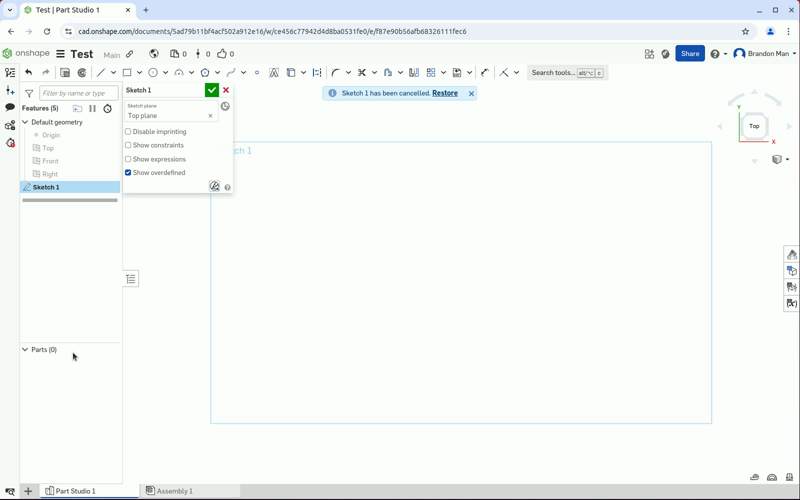
key(y)
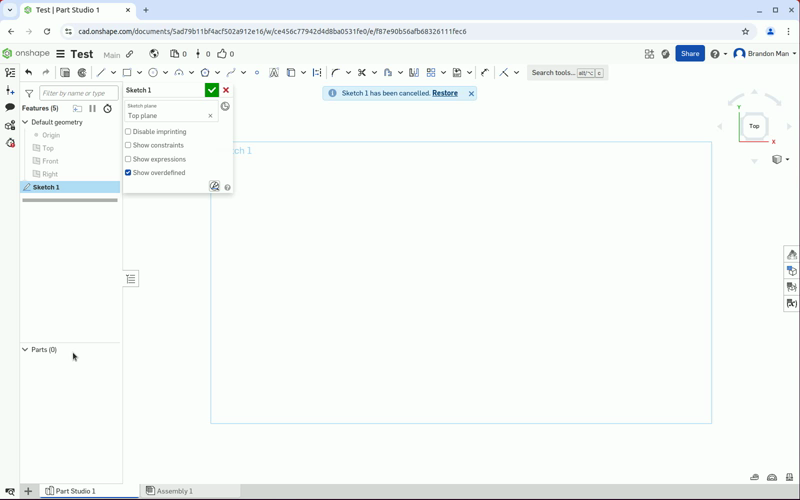
key(l)
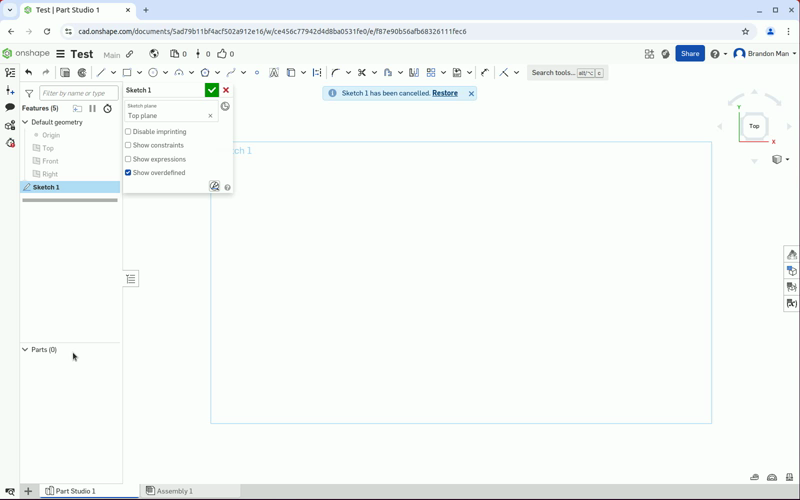
key_down(shift)
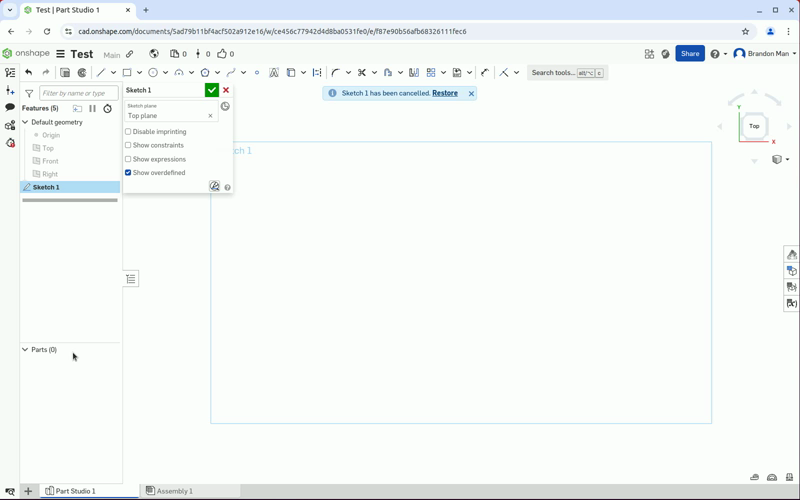
mouse_move(423, 351)
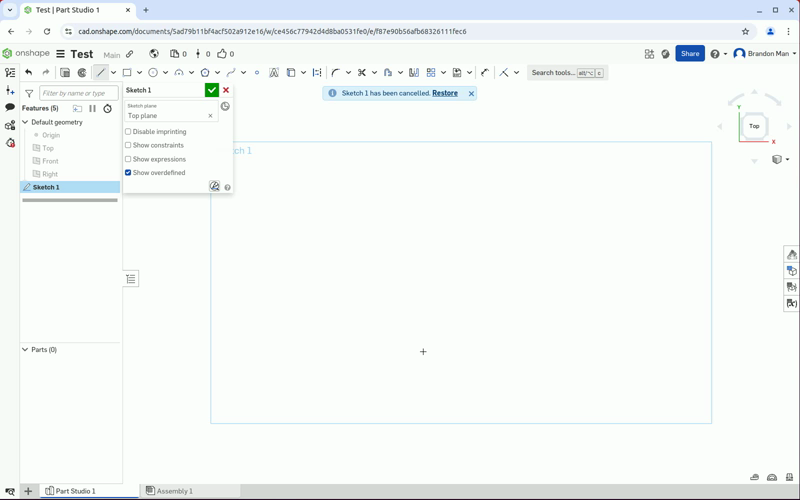
click(423, 351)
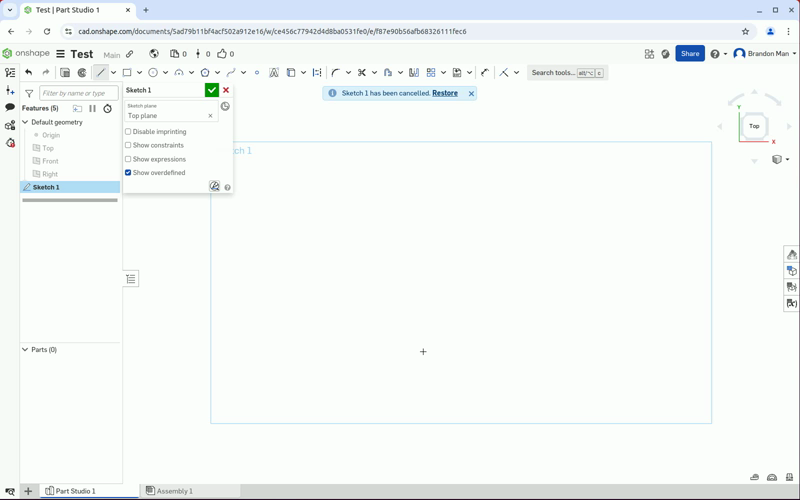
key_up(shift)
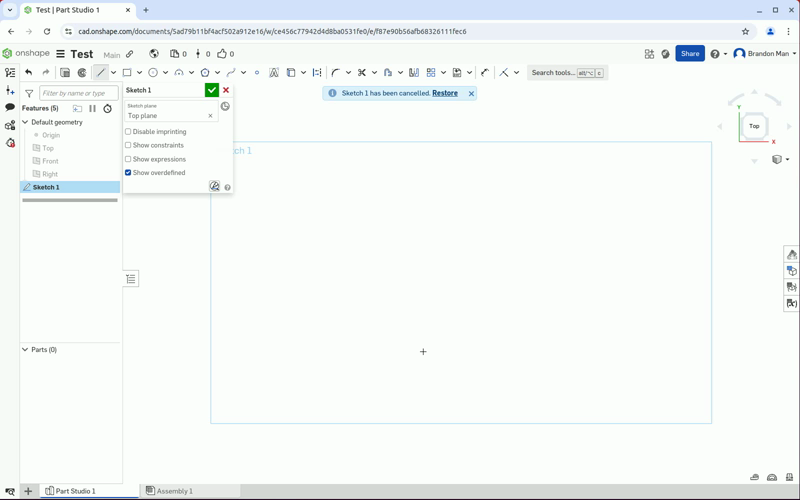
key_down(shift)
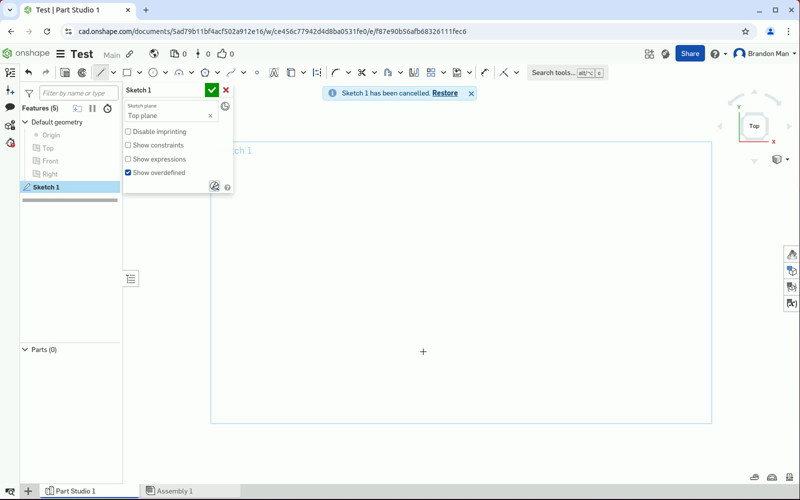
mouse_move(497, 351)
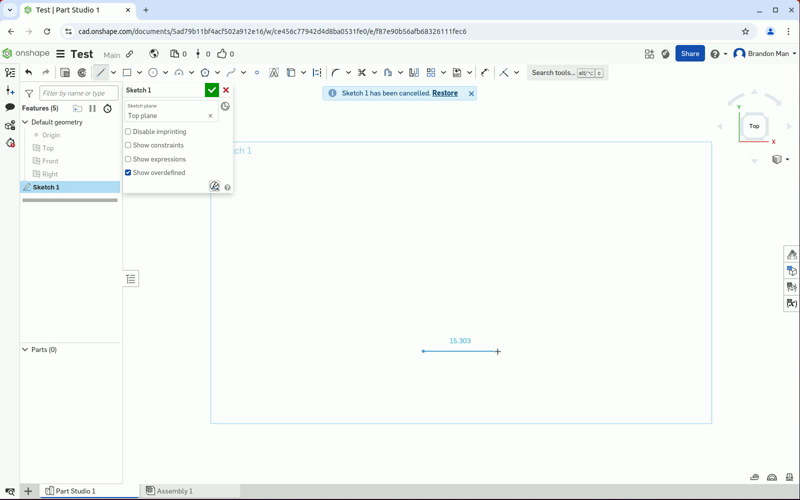
click(497, 351)
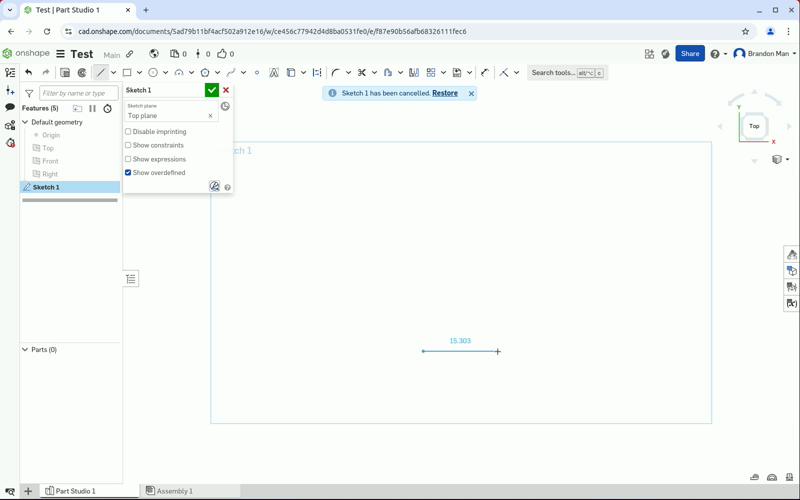
key_up(shift)
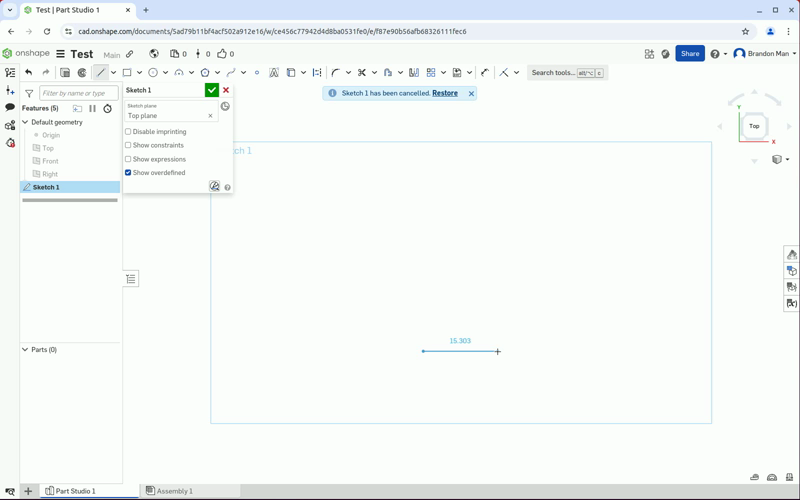
key_down(shift)
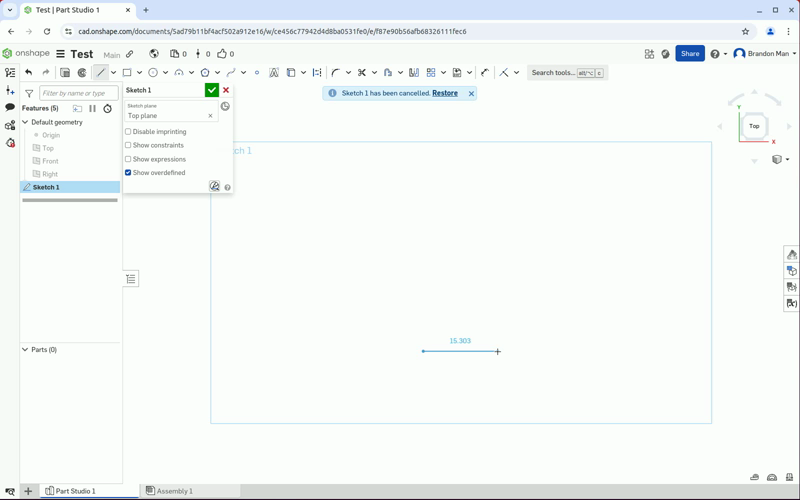
mouse_move(497, 220)
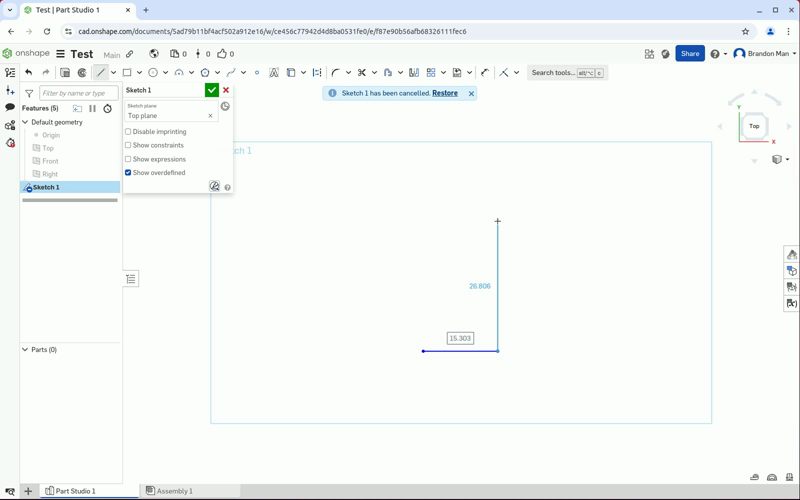
click(497, 220)
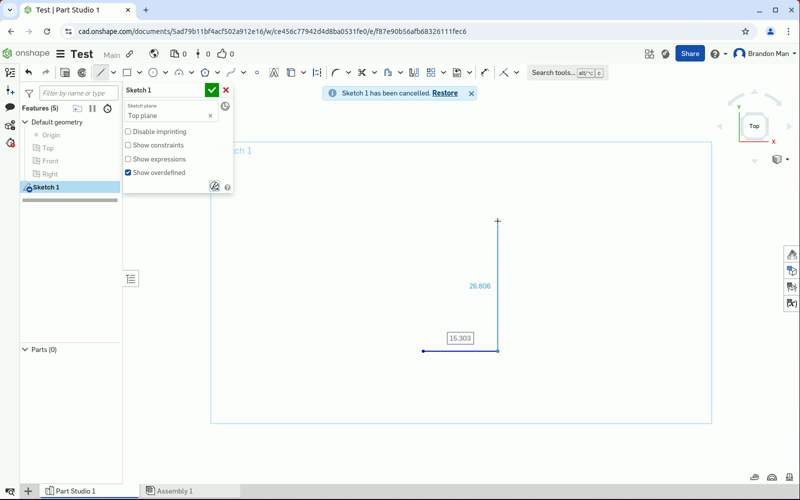
key_up(shift)
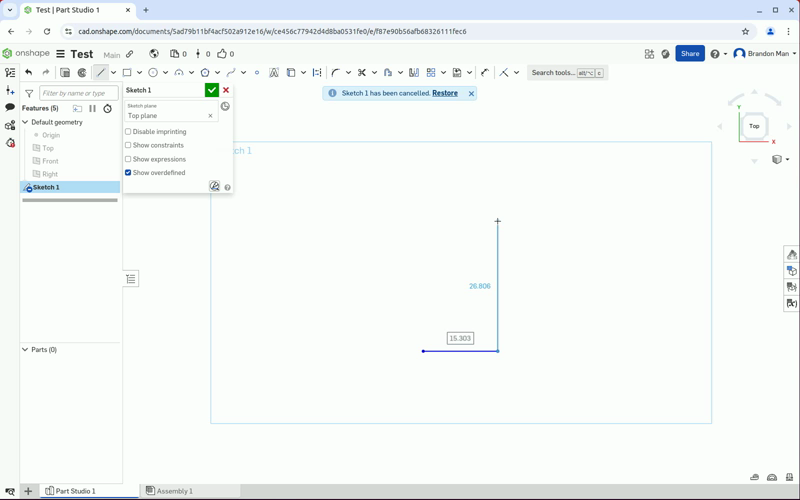
key_down(shift)
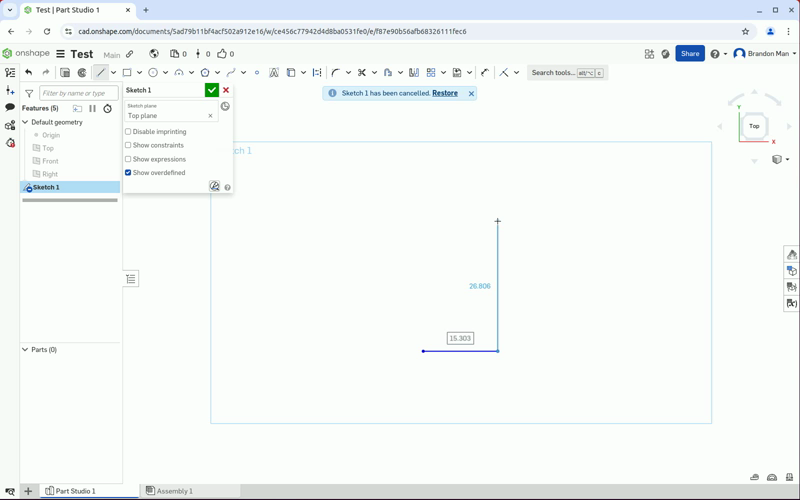
mouse_move(527, 220)
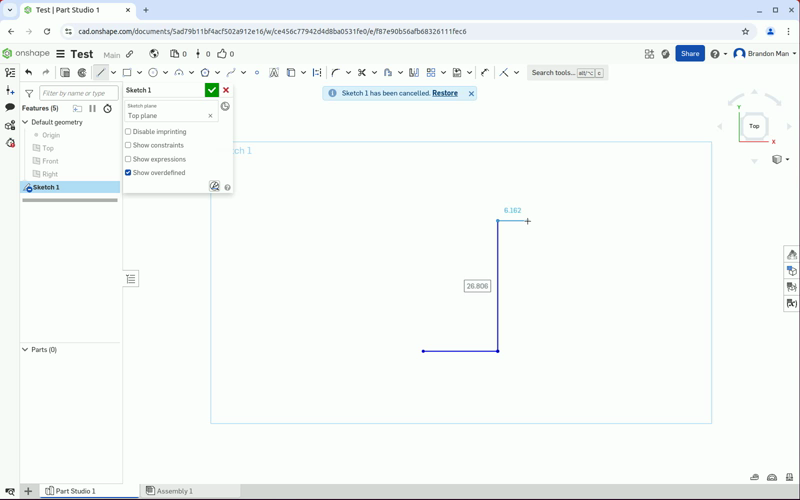
mouse_move(461, 186)
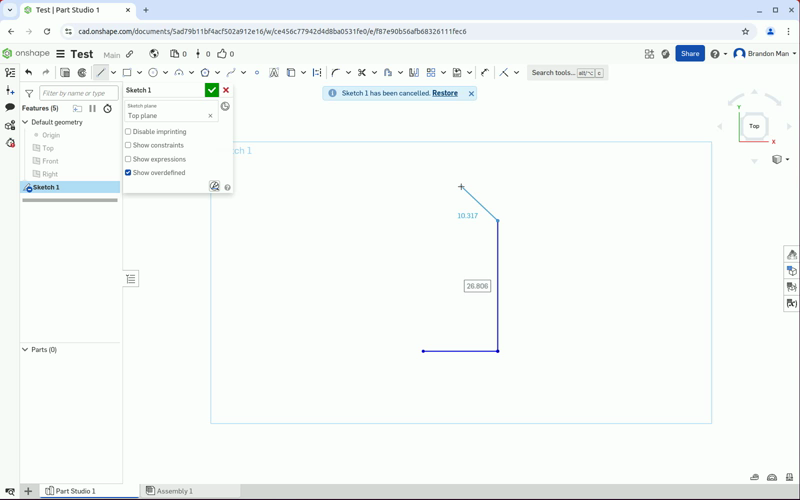
click(461, 186)
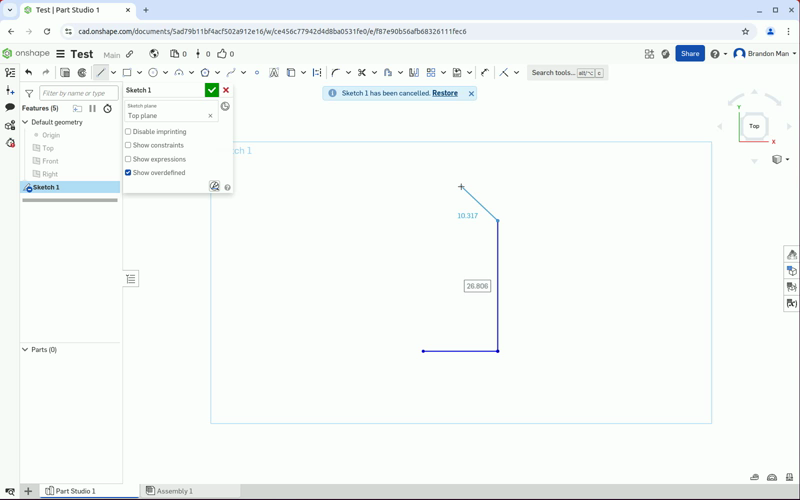
key_up(shift)
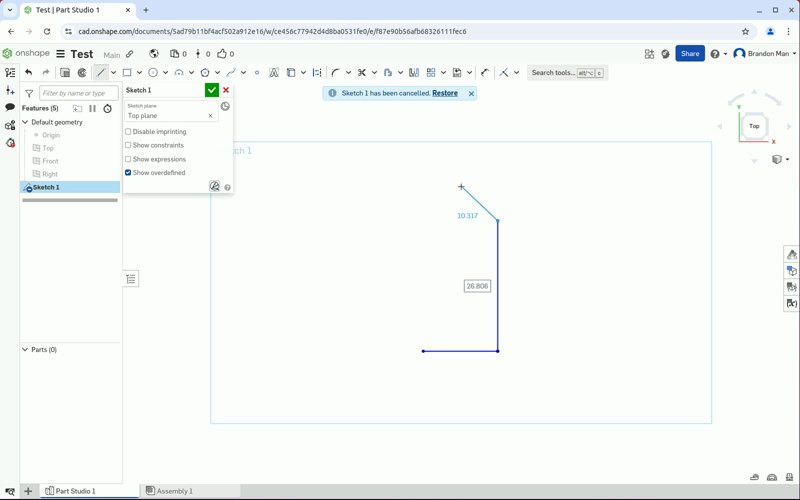
key_down(shift)
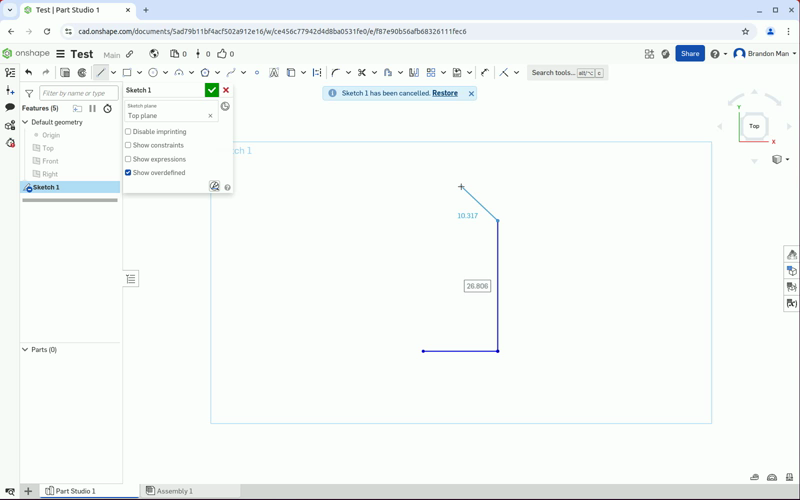
mouse_move(491, 186)
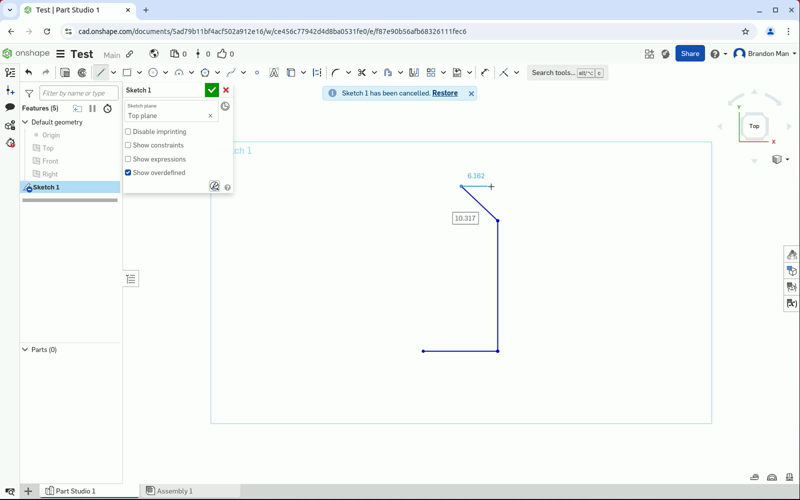
mouse_move(423, 220)
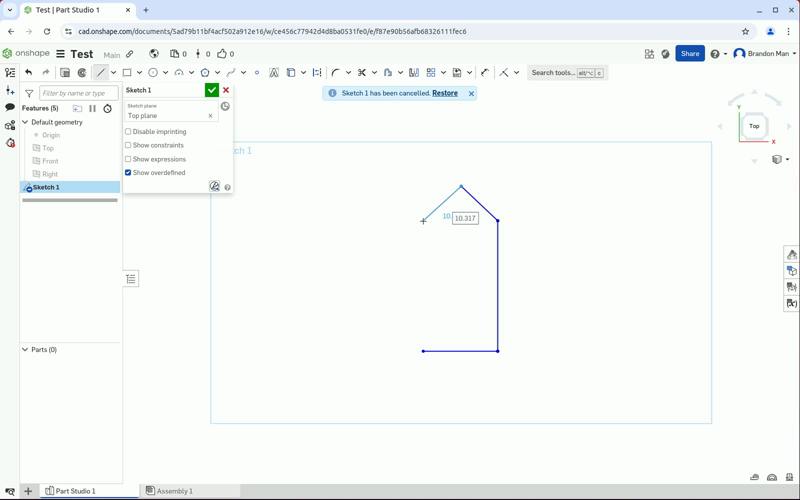
click(423, 220)
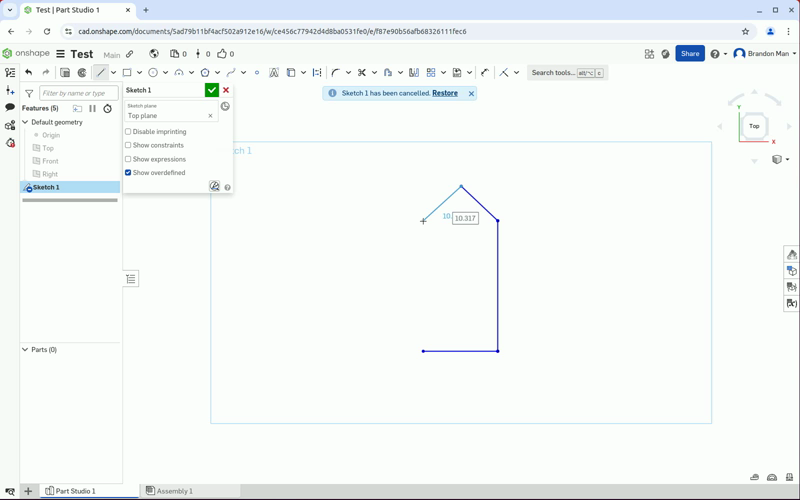
key_up(shift)
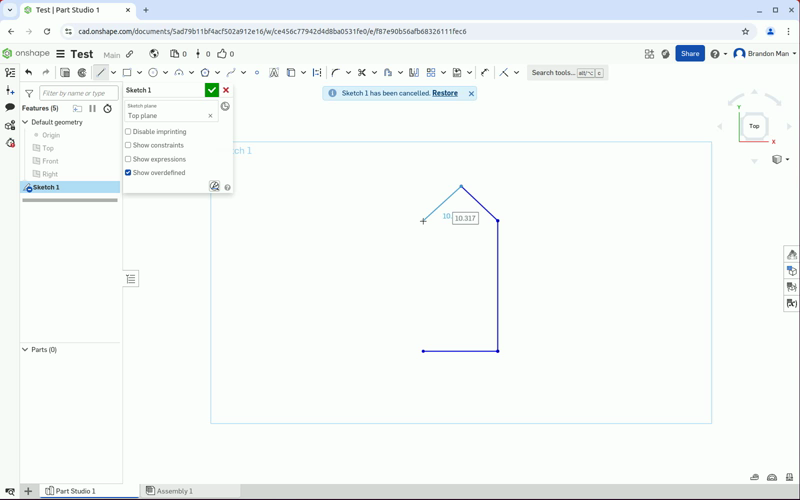
key_down(shift)
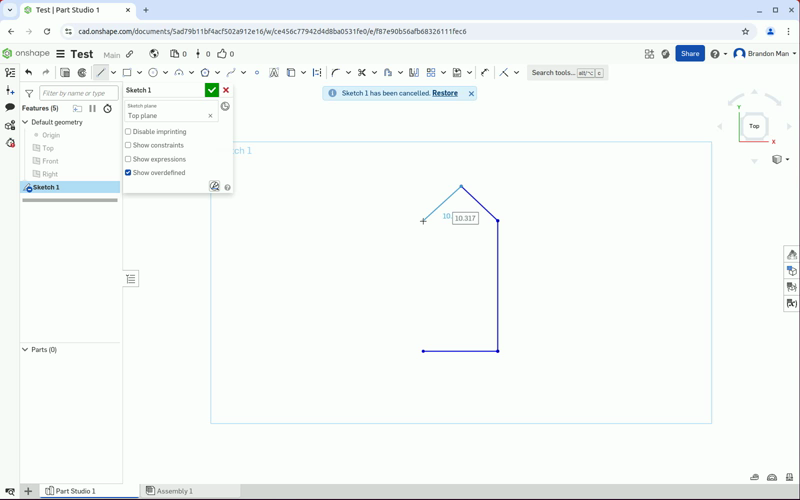
mouse_move(423, 351)
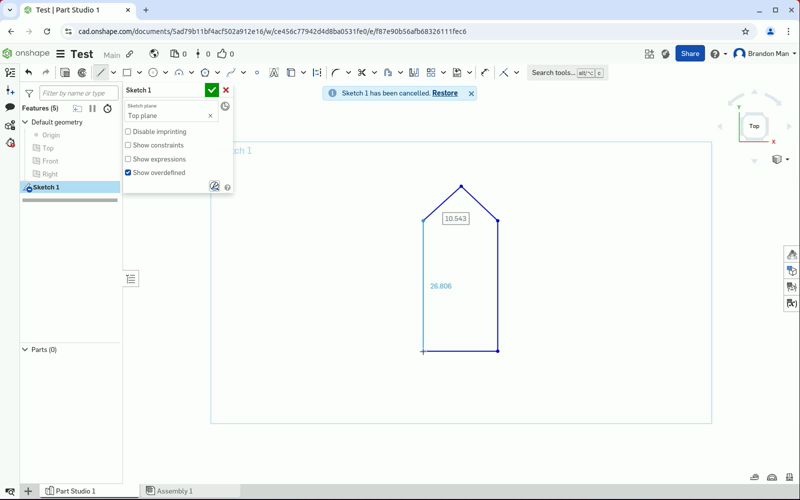
key_up(shift)
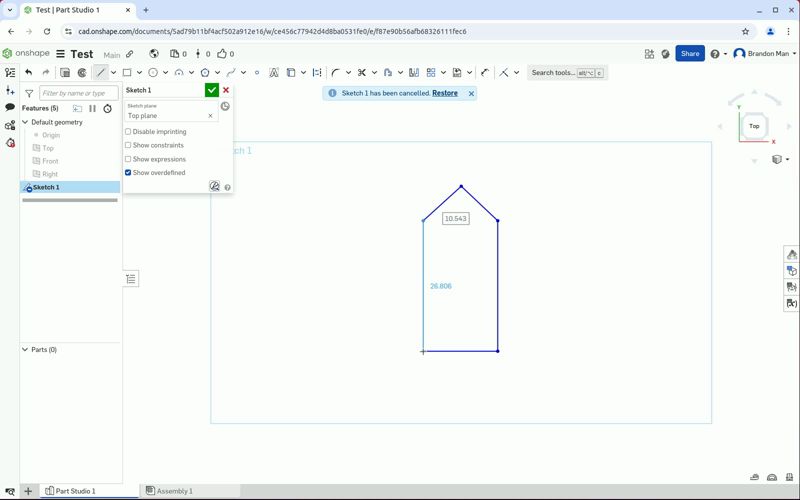
click(423, 351)
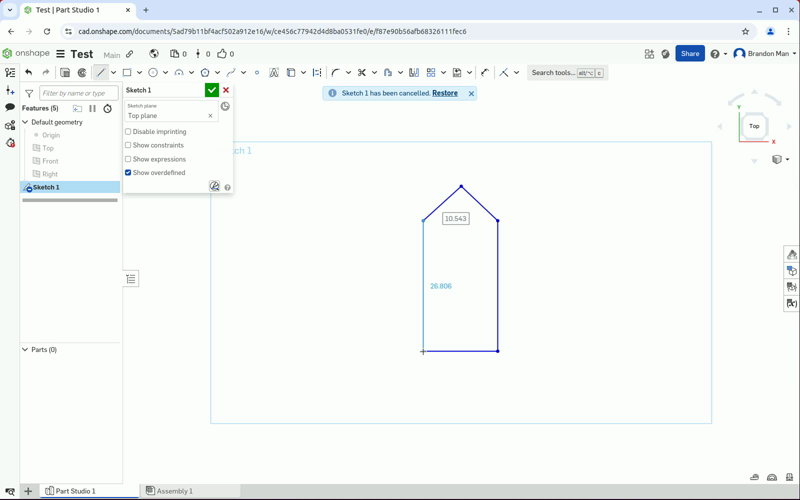
key(esc)
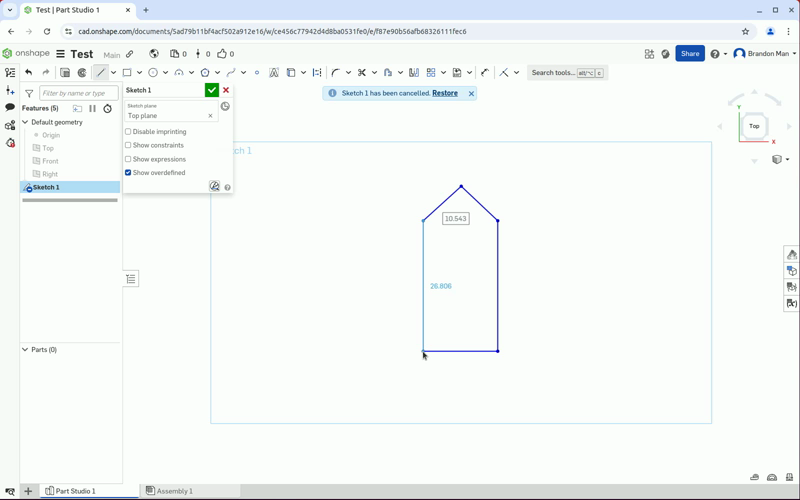
mouse_move(471, 216)
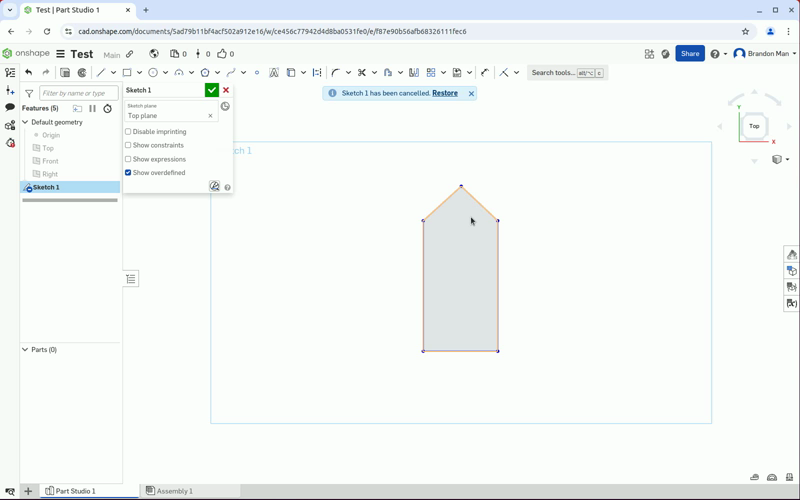
click(471, 216)
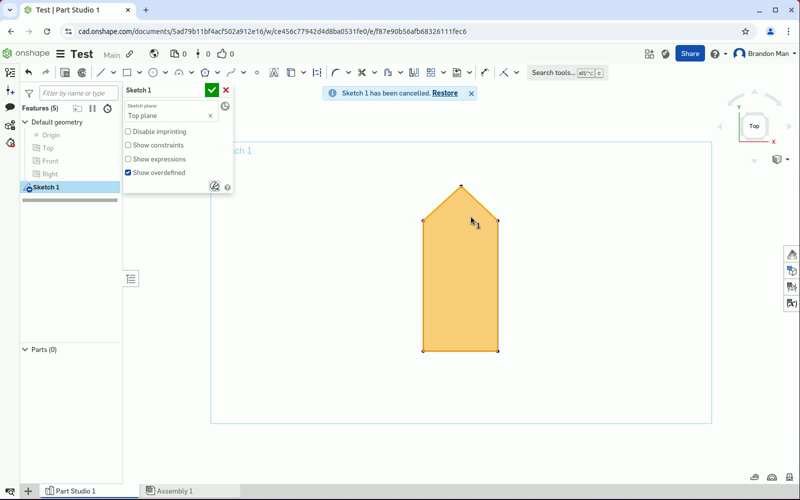
mouse_move(73, 352)
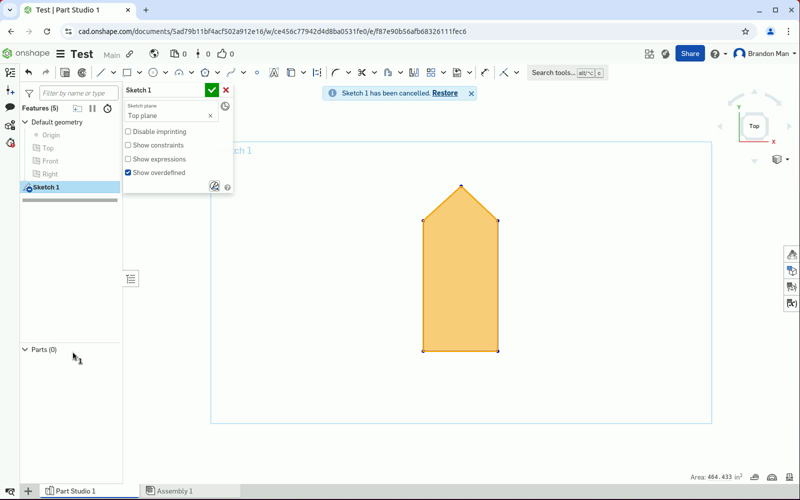
key(shift+y)
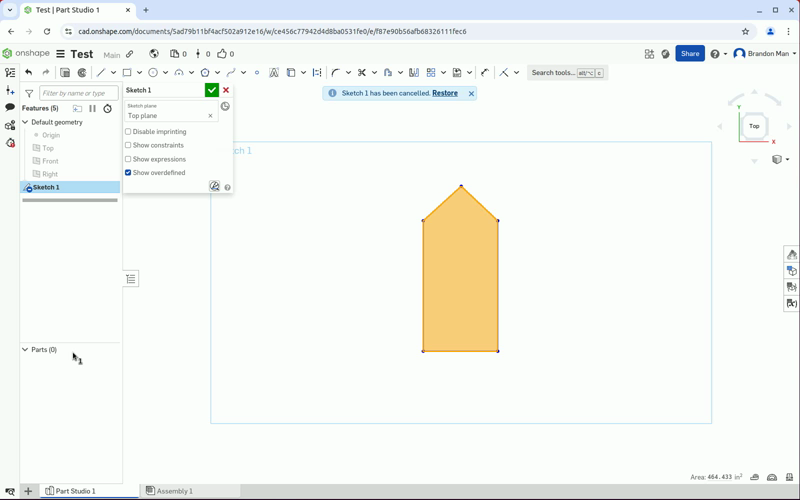
key(shift+e)
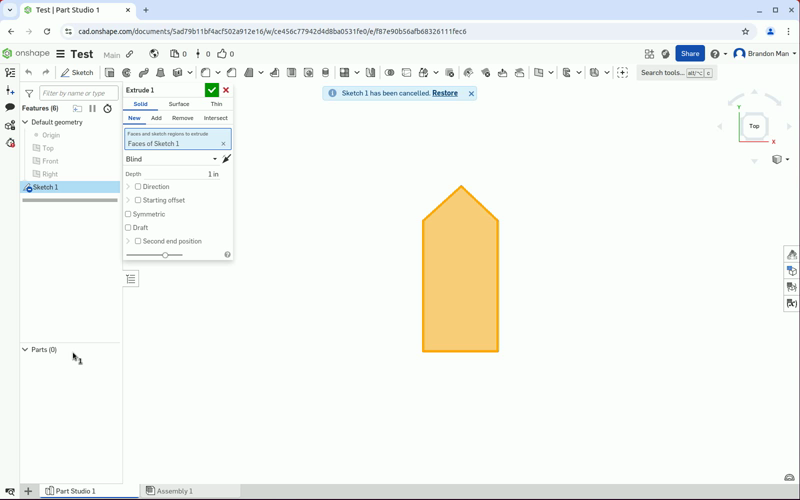
mouse_move(143, 106)
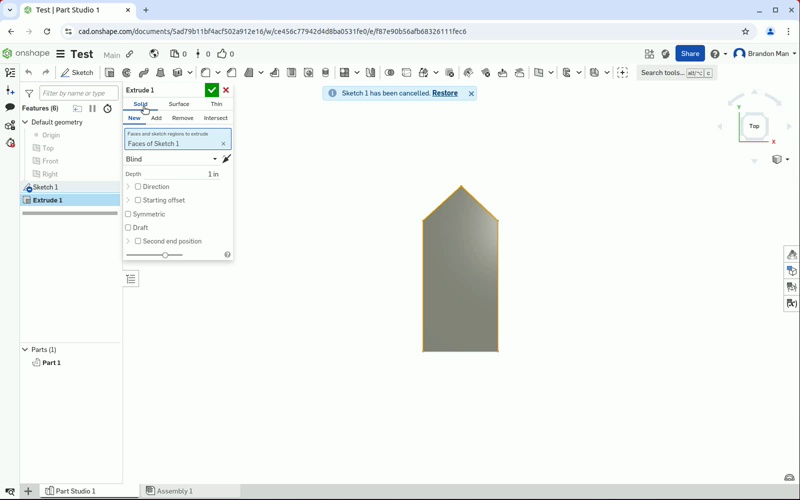
click(143, 106)
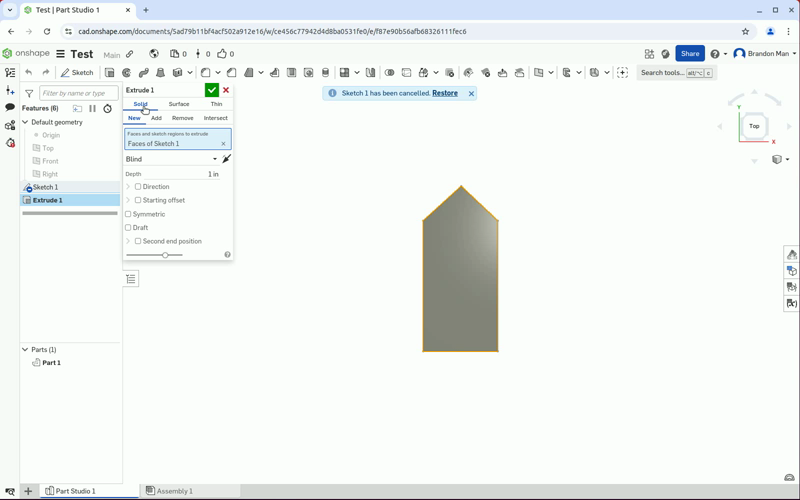
mouse_move(137, 120)
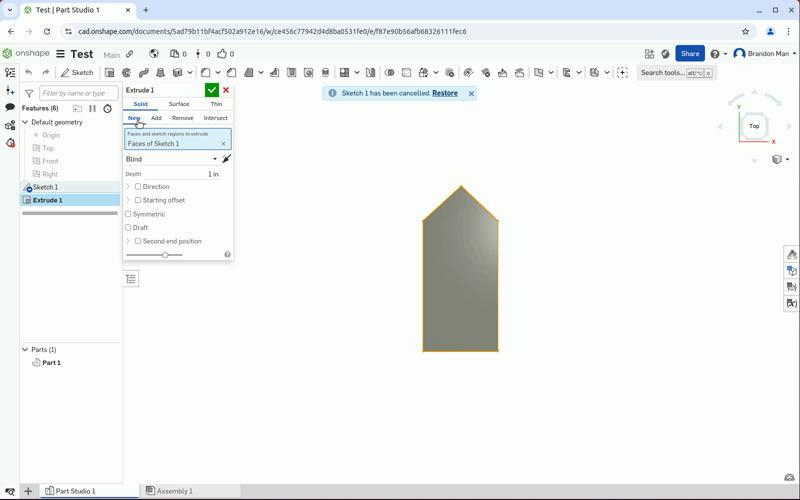
click(137, 120)
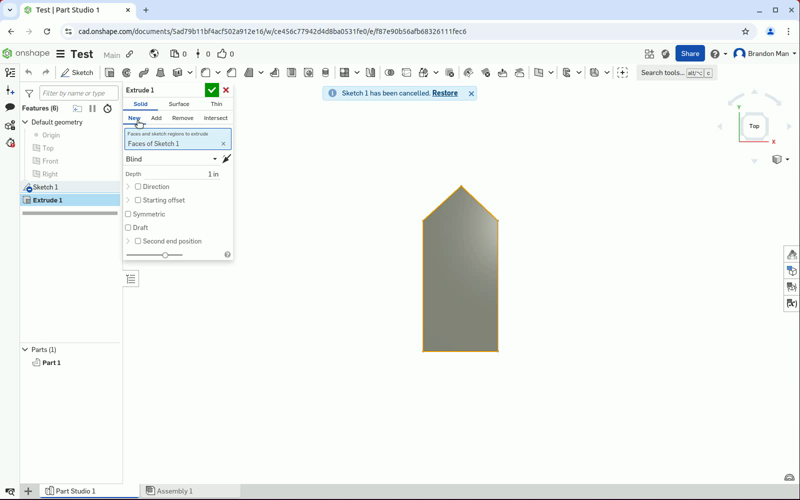
key(tab, 4)
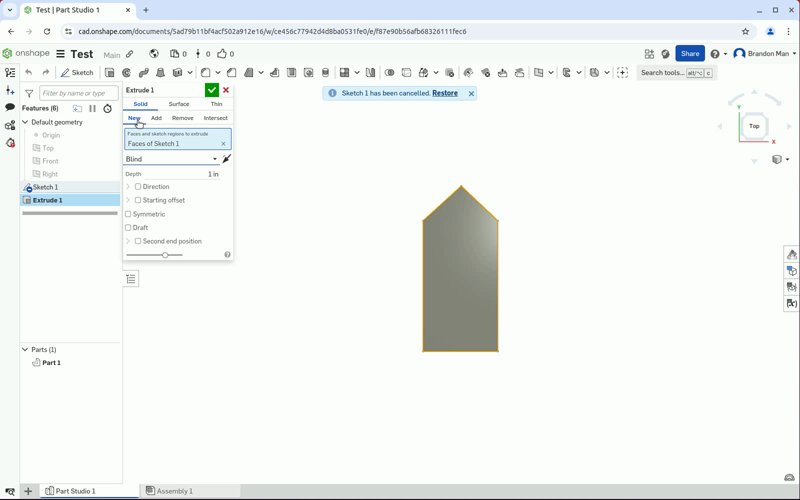
text(3.851)
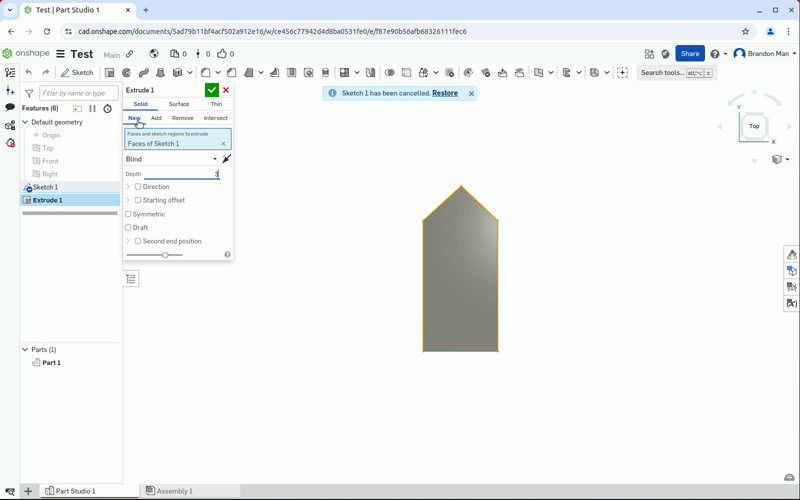
key(enter)
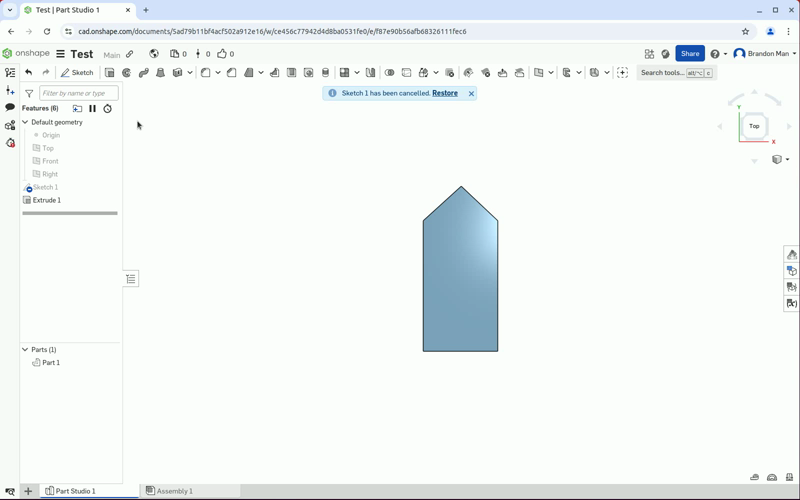
key(shift+h)
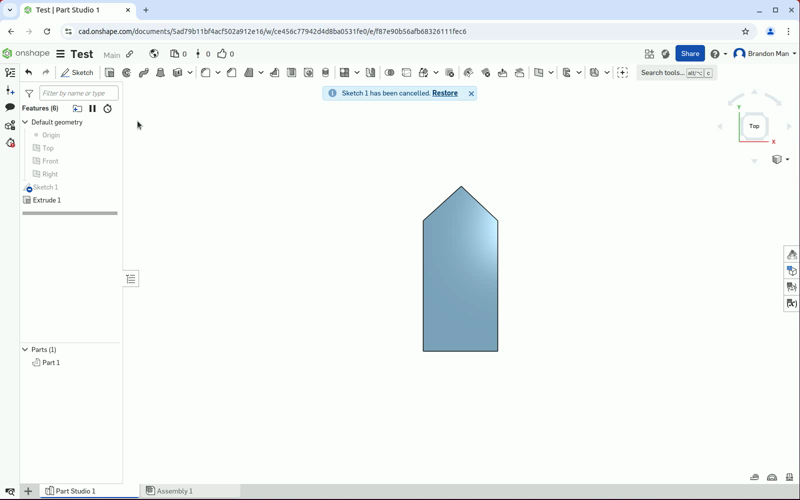
key(shift+h)
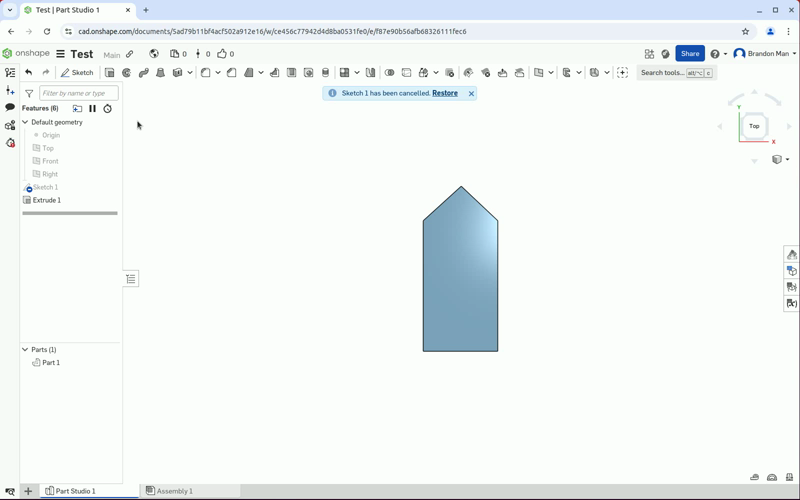
mouse_move(73, 189)
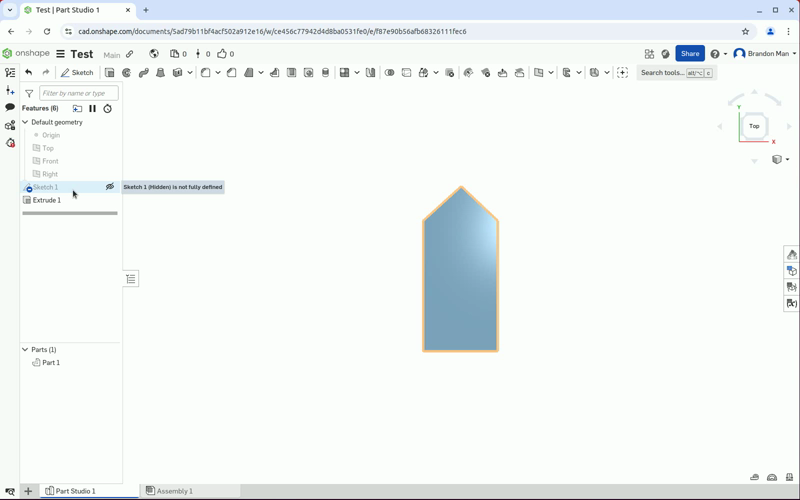
click(73, 189)
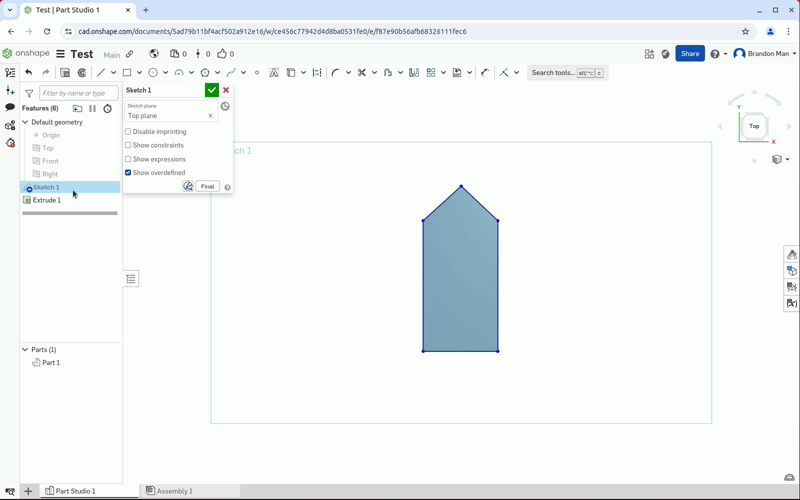
mouse_move(229, 92)
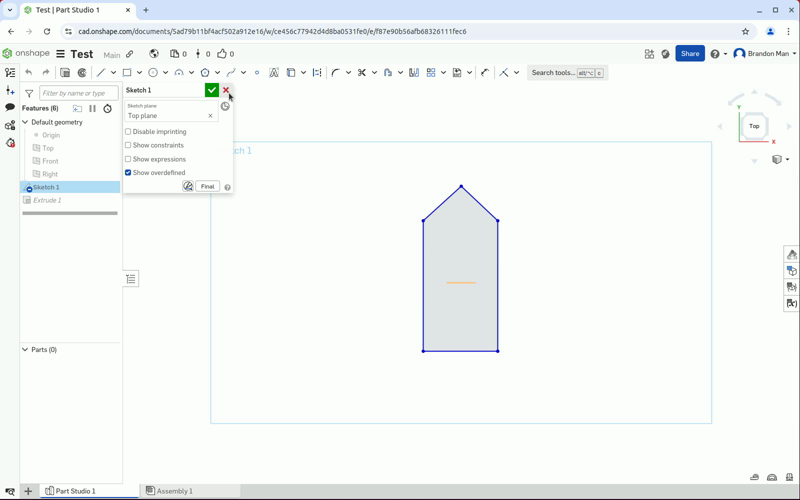
click(229, 92)
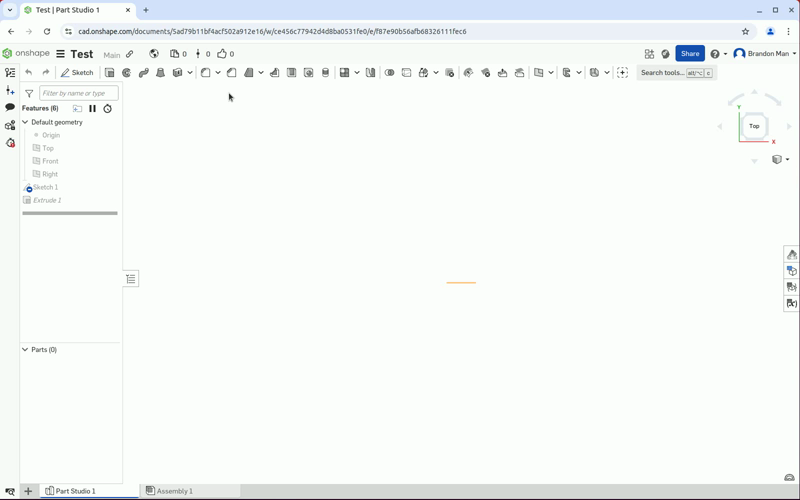
mouse_move(541, 75)
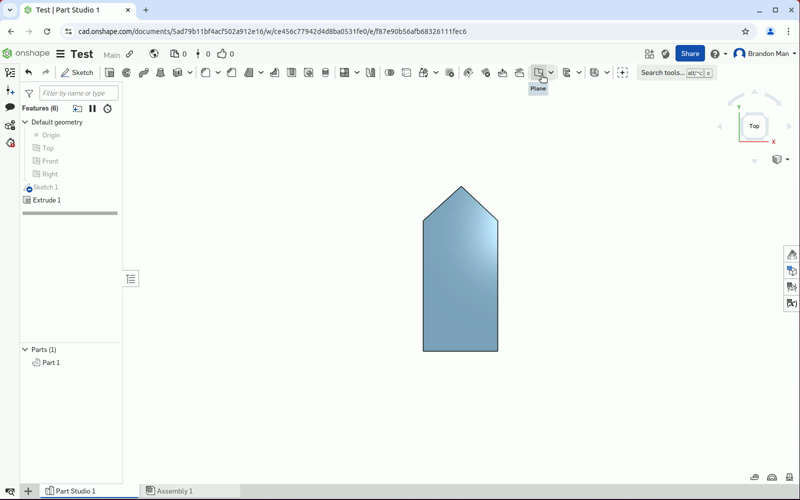
click(541, 75)
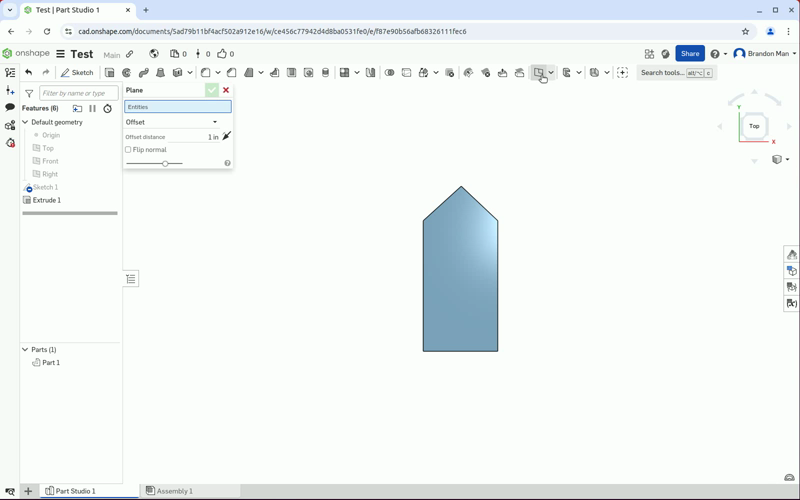
mouse_move(73, 150)
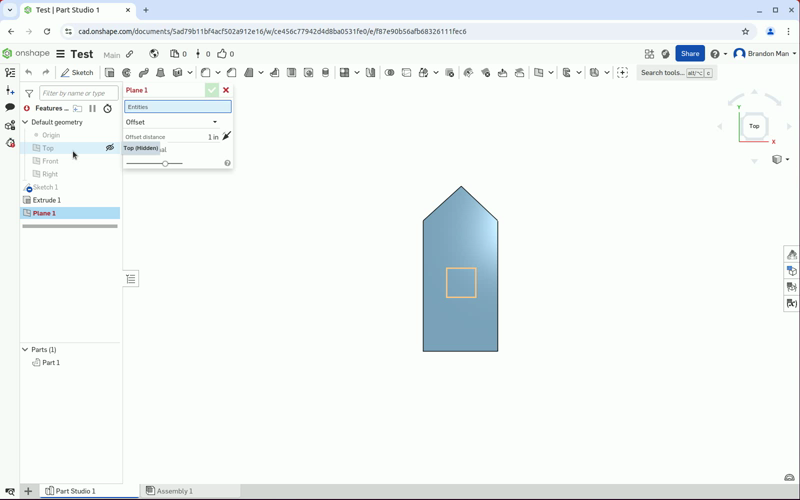
click(73, 150)
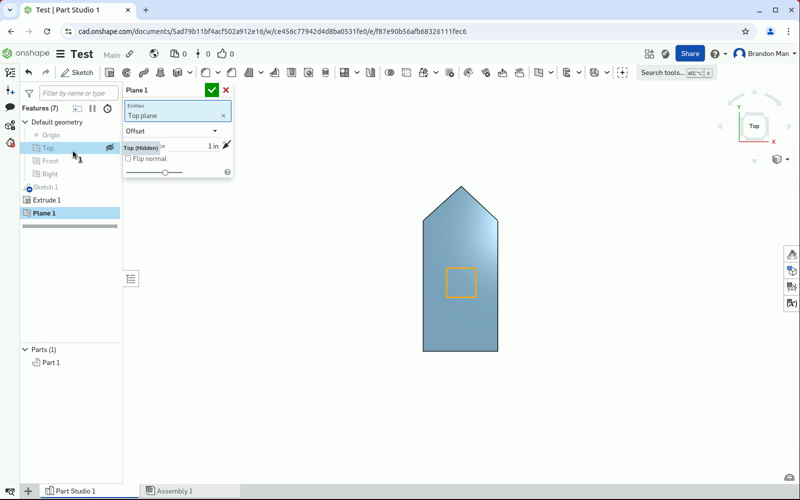
key(tab, 2)
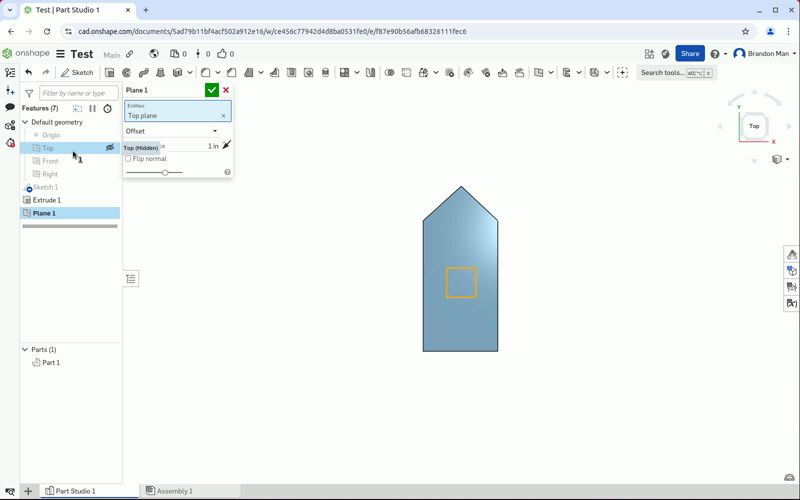
text(3.851)
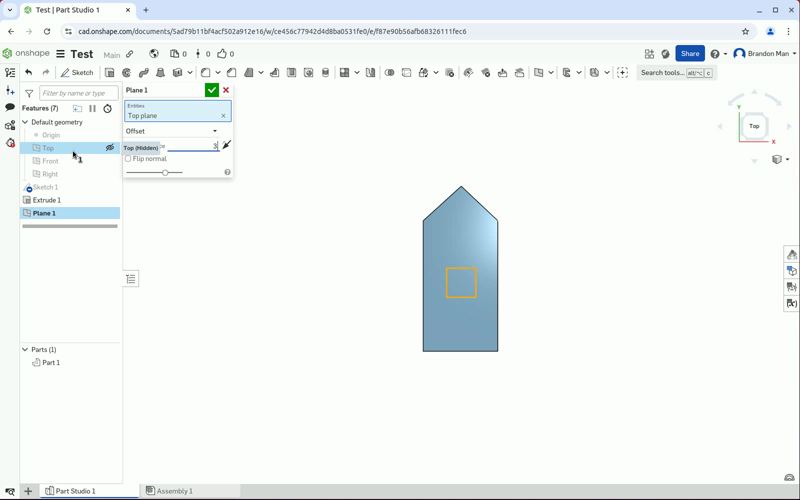
key(enter, 2)
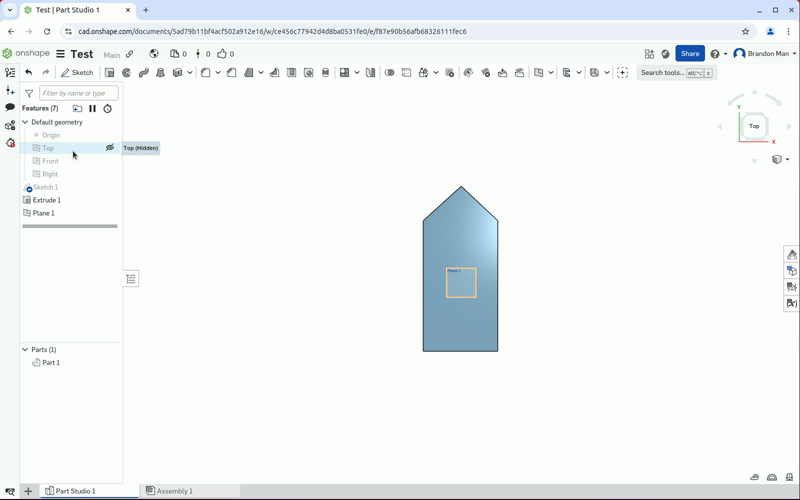
key(shift+s)
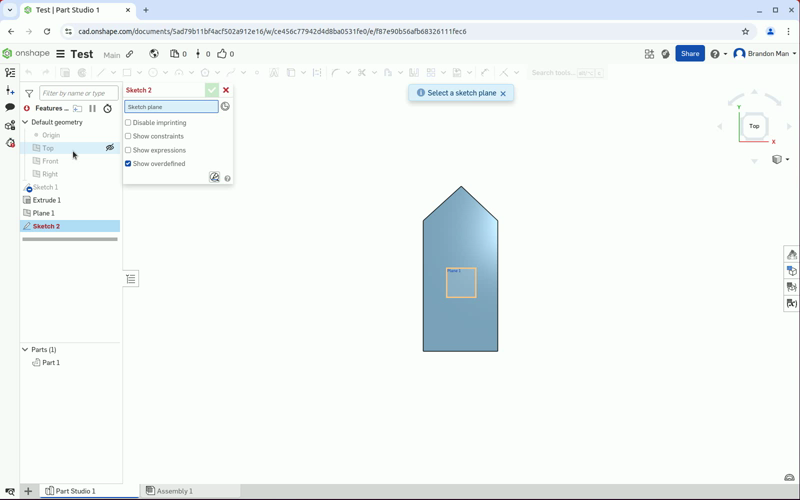
mouse_move(73, 215)
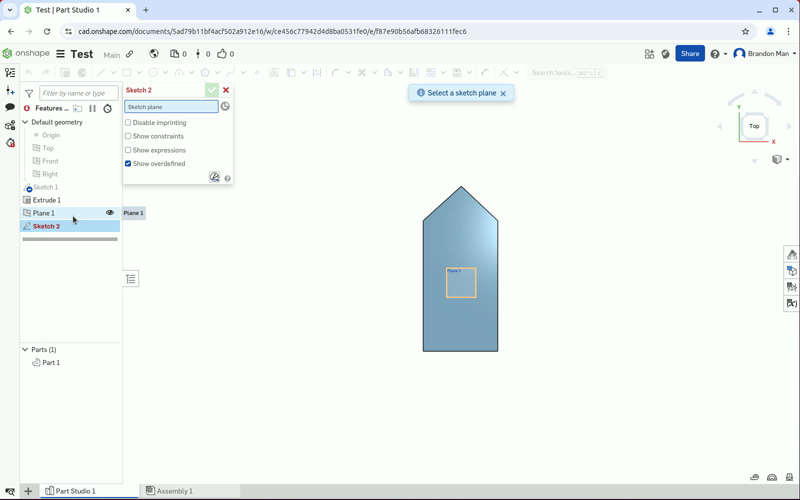
click(73, 215)
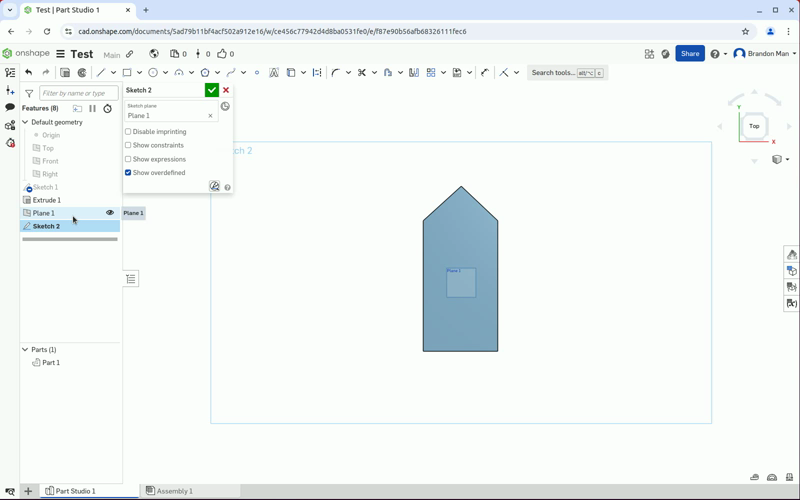
mouse_move(73, 352)
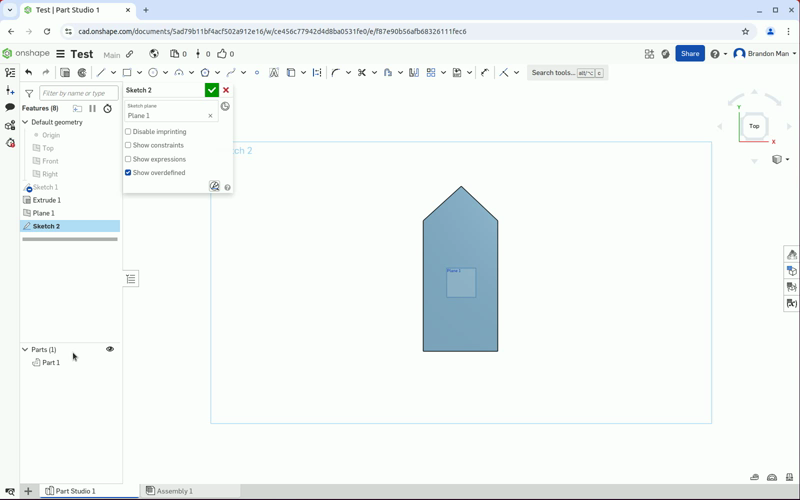
key(y)
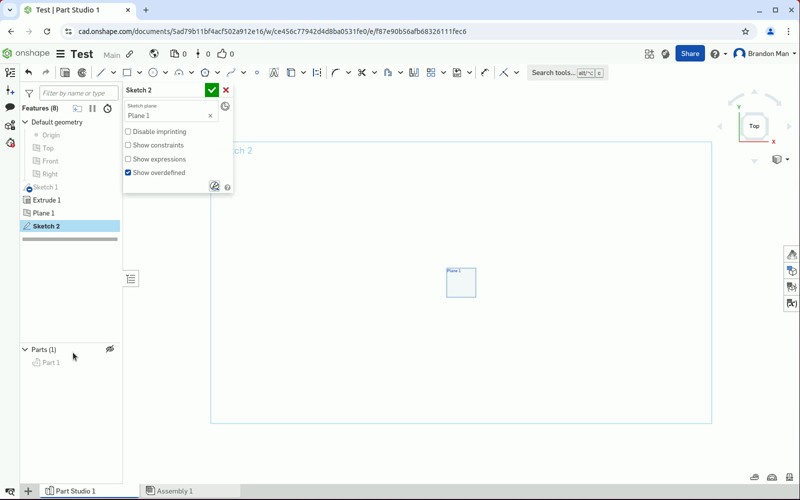
key(l)
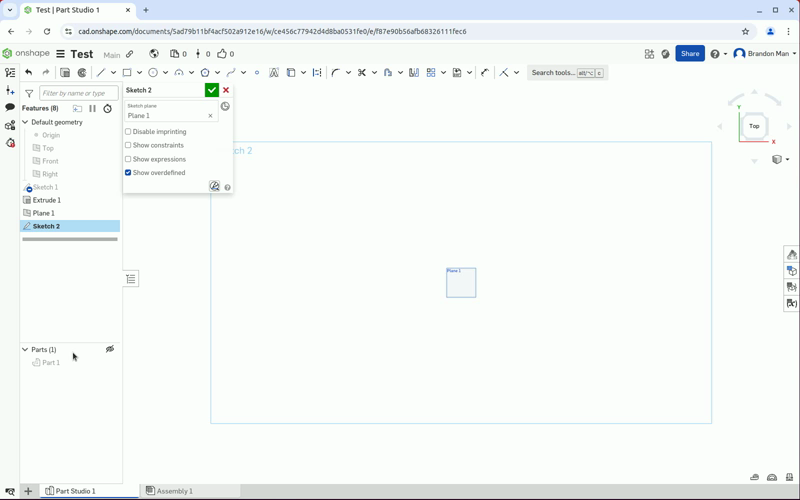
key_down(shift)
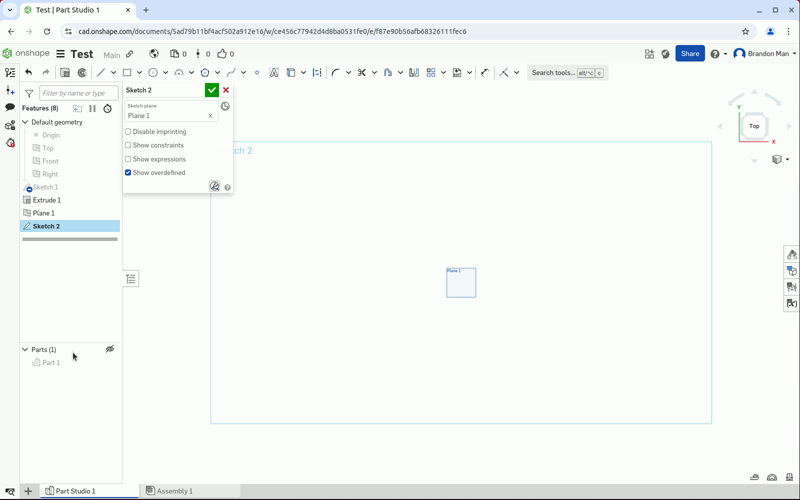
mouse_move(438, 335)
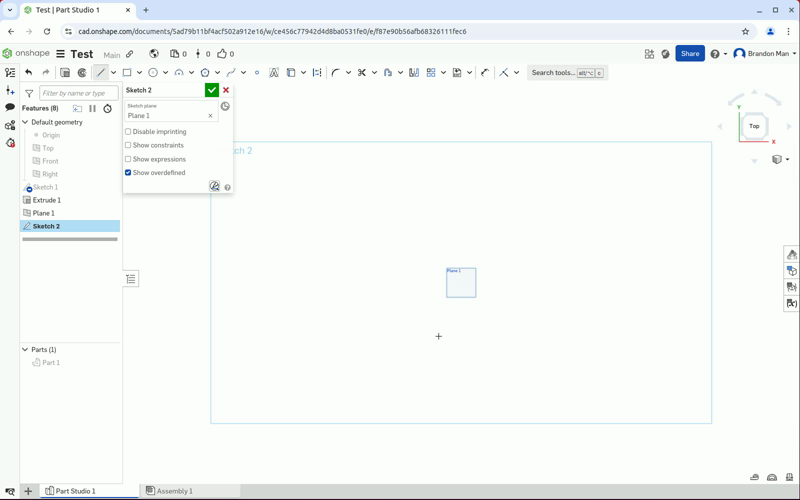
click(438, 335)
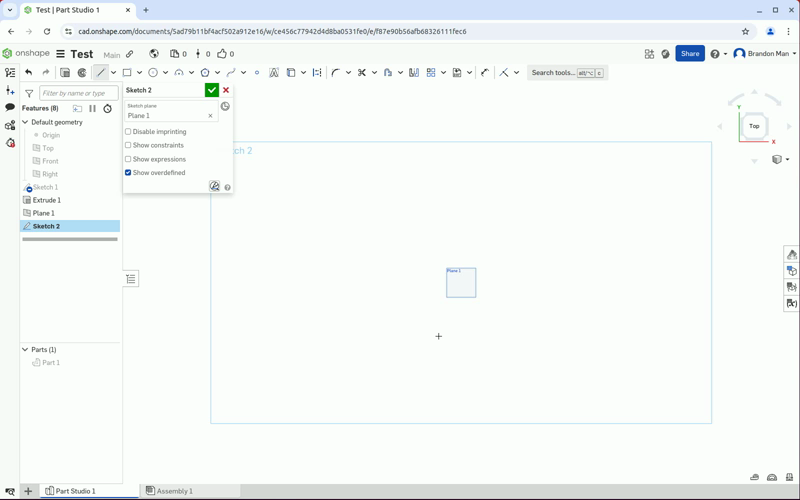
key_up(shift)
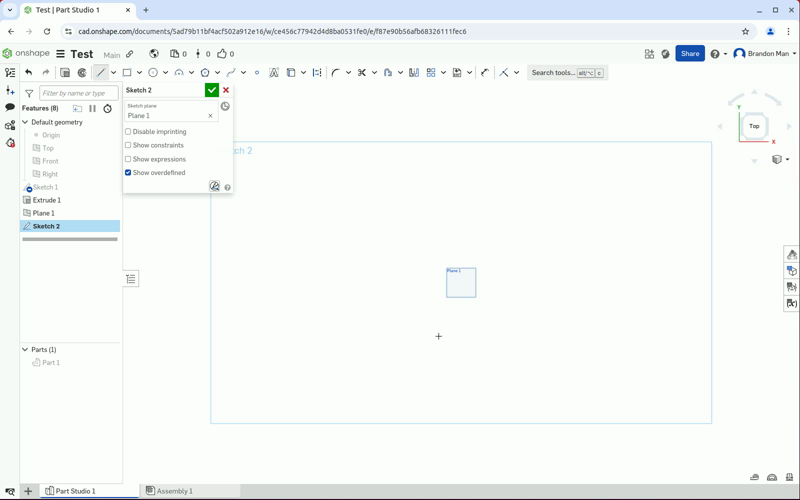
key_down(shift)
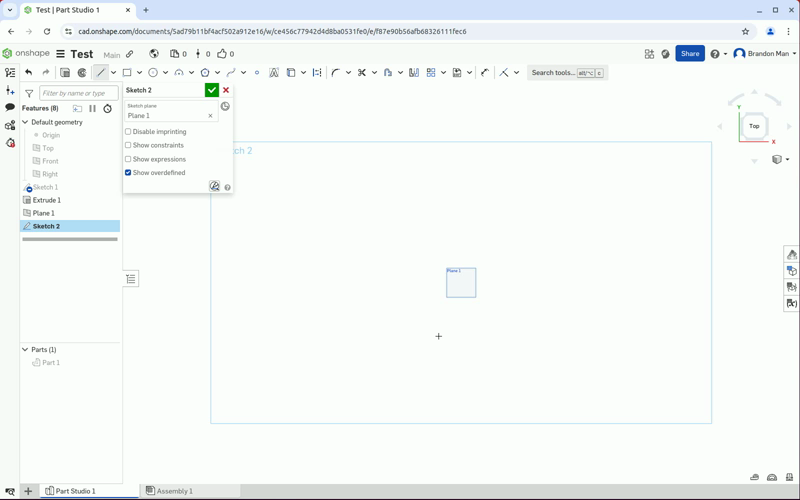
mouse_move(468, 335)
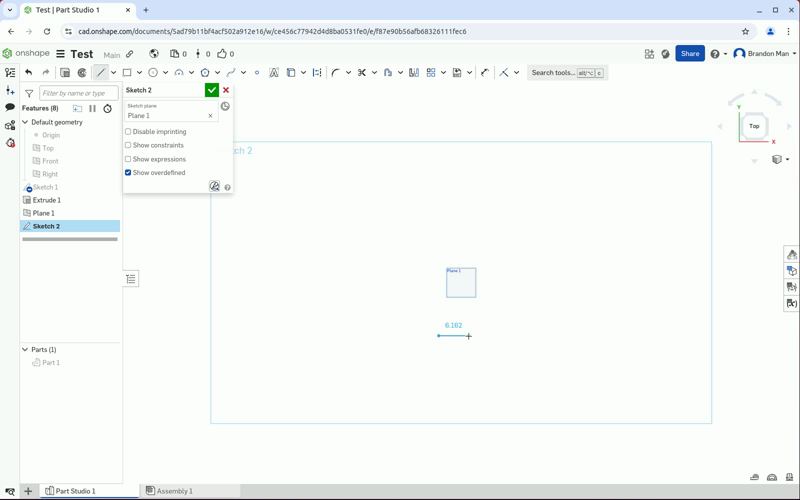
mouse_move(483, 335)
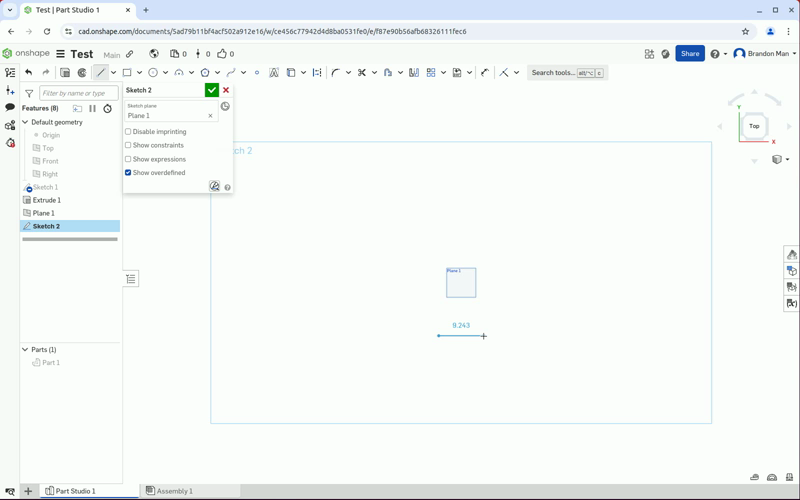
click(483, 335)
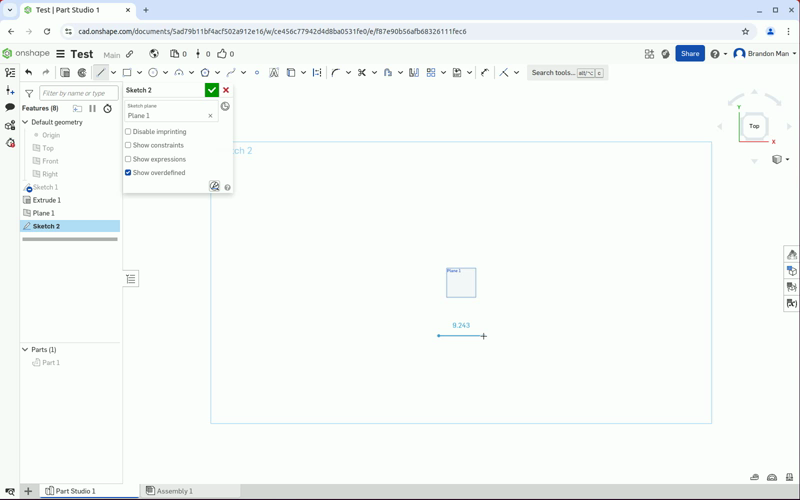
key_up(shift)
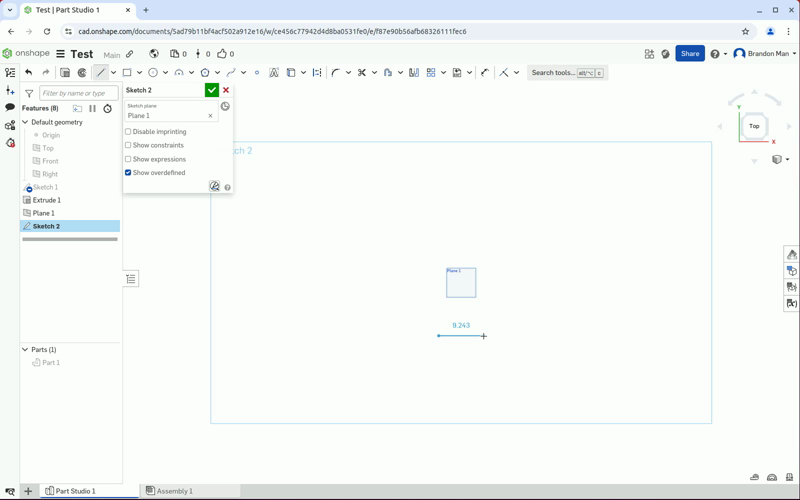
key_down(shift)
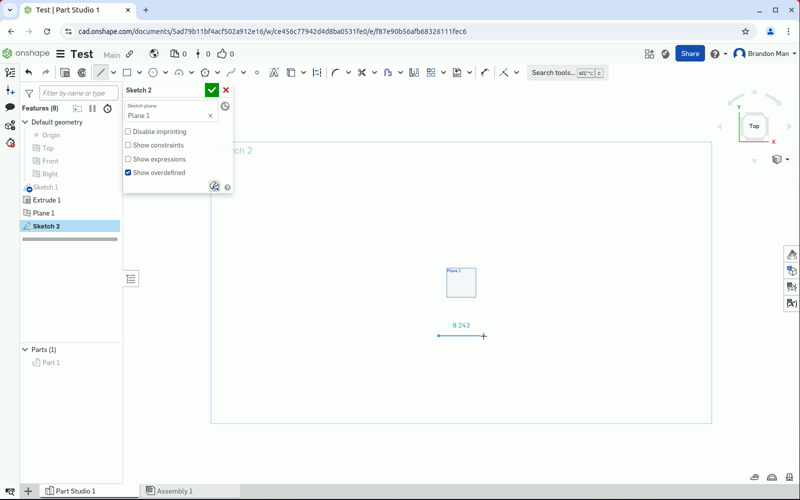
mouse_move(483, 223)
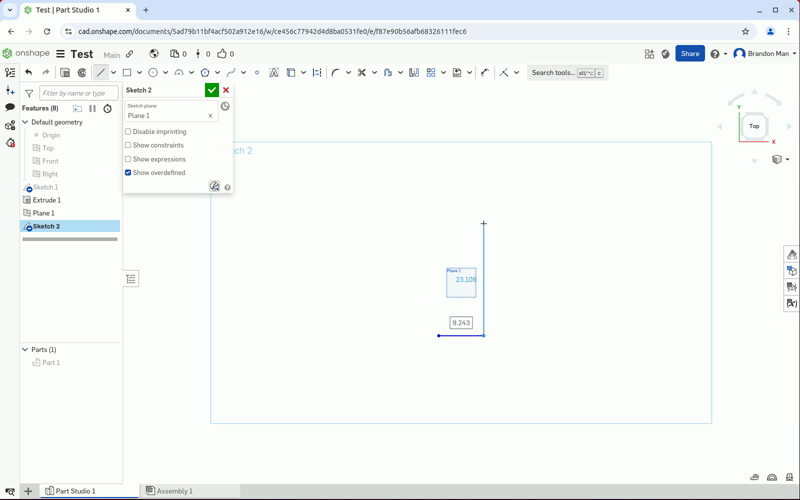
click(483, 223)
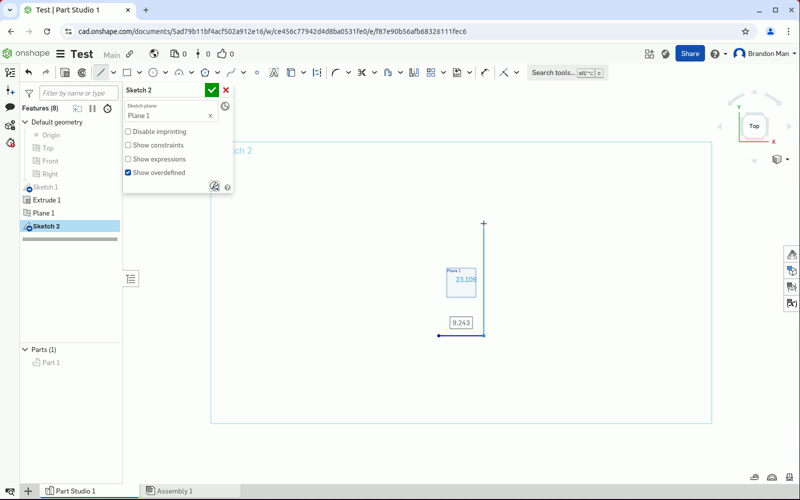
key_up(shift)
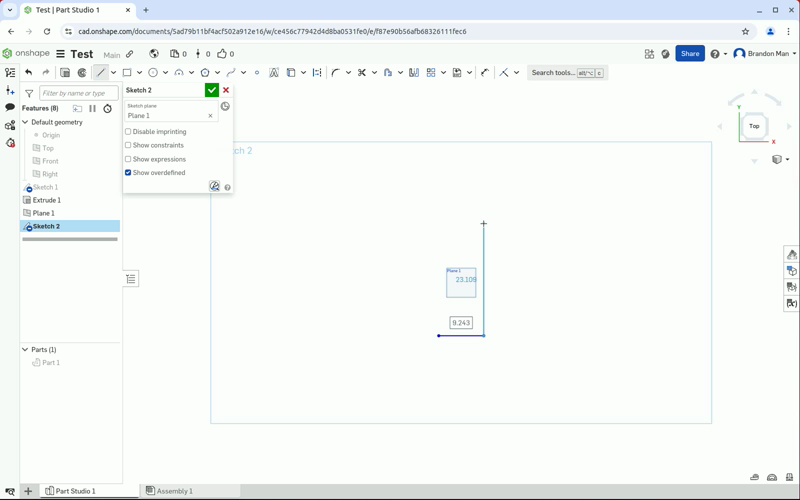
key_down(shift)
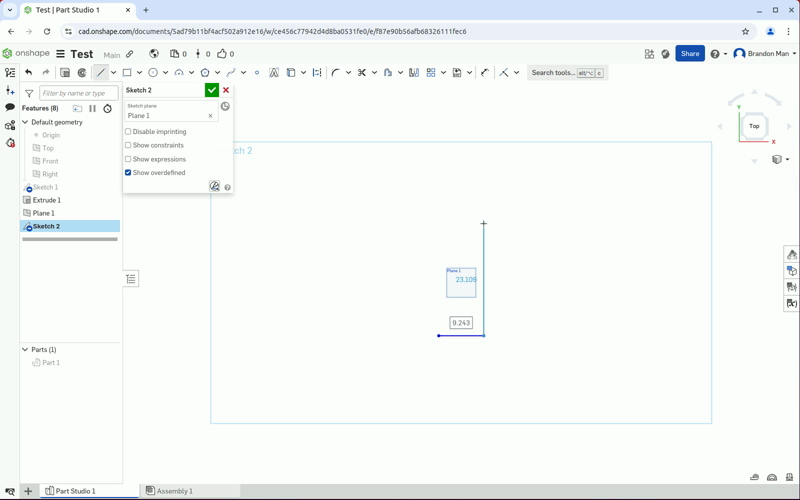
mouse_move(513, 223)
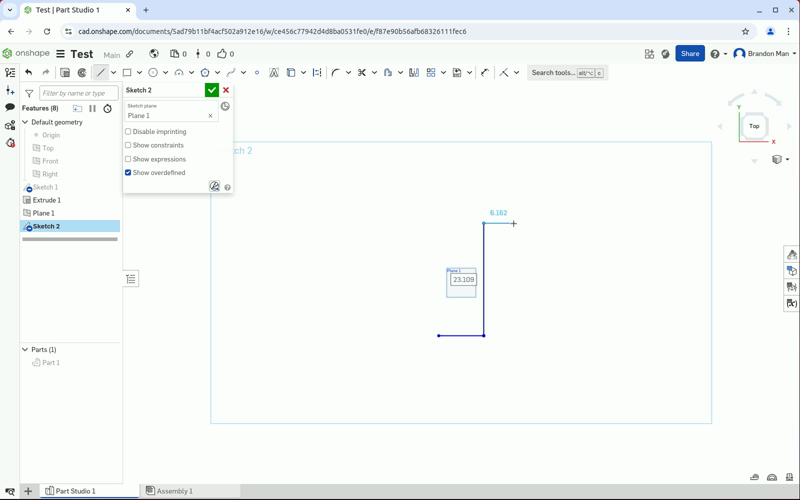
mouse_move(438, 223)
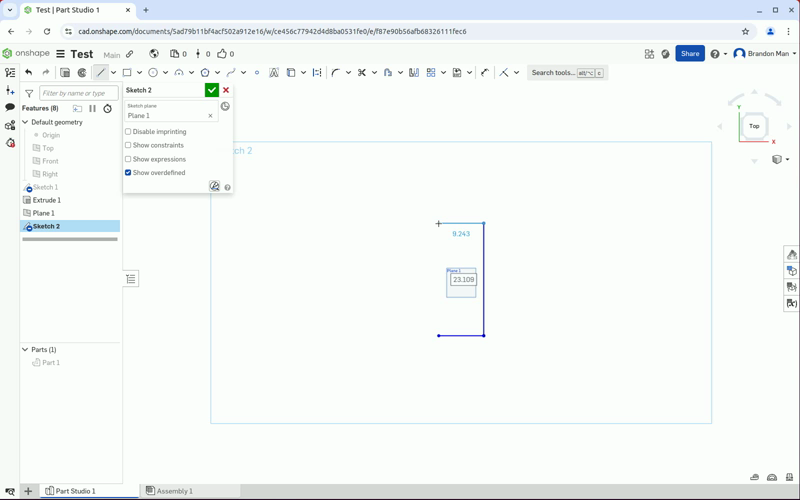
click(438, 223)
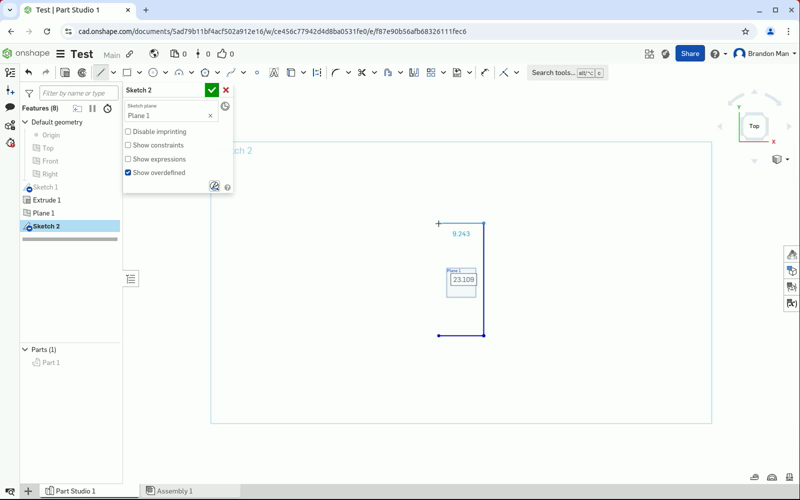
key_up(shift)
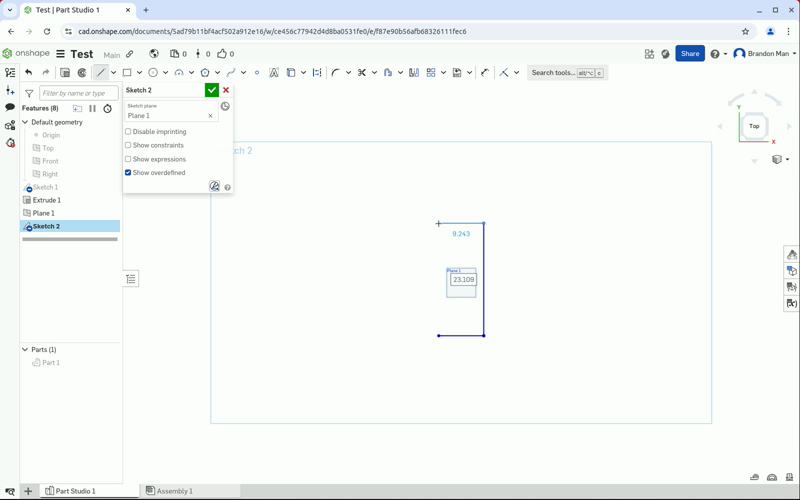
key_down(shift)
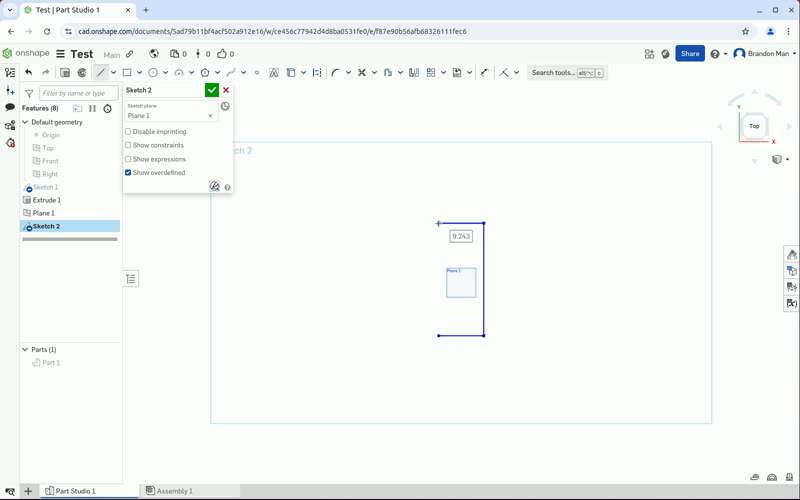
mouse_move(438, 335)
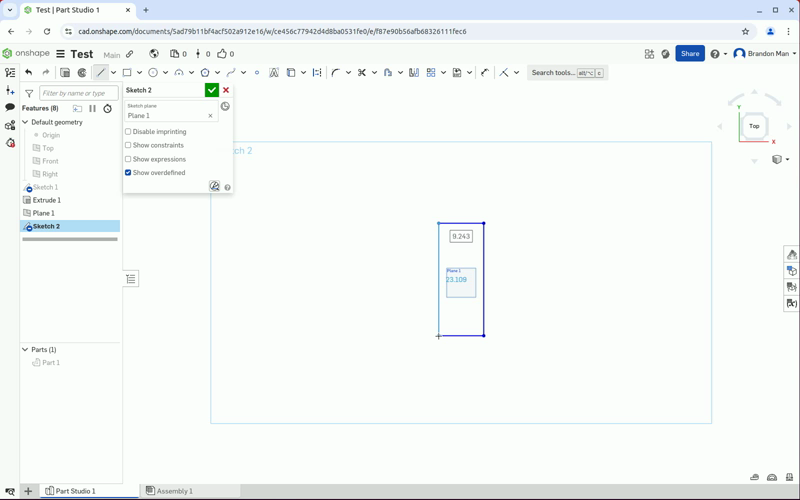
key_up(shift)
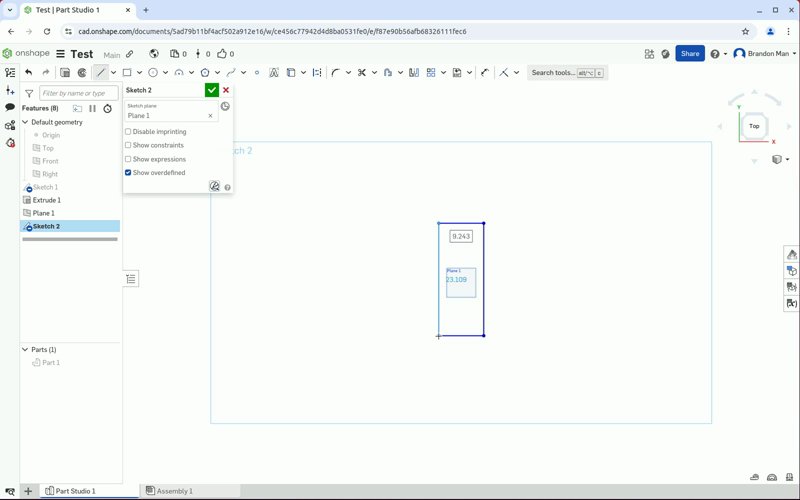
click(438, 335)
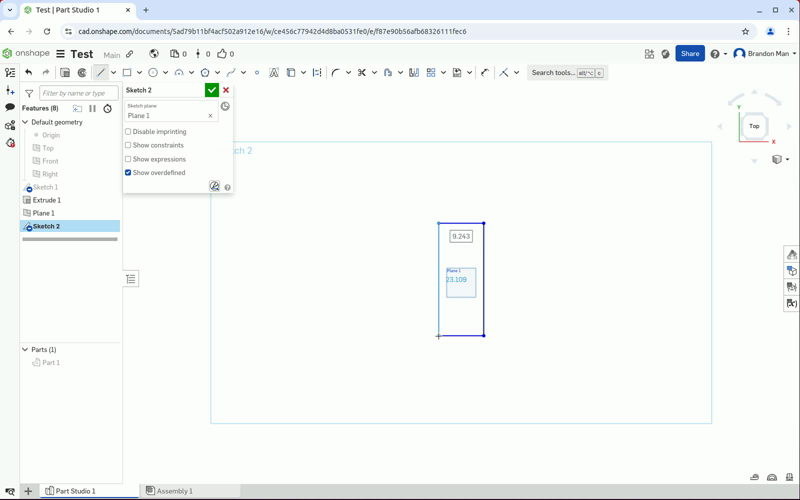
key(esc)
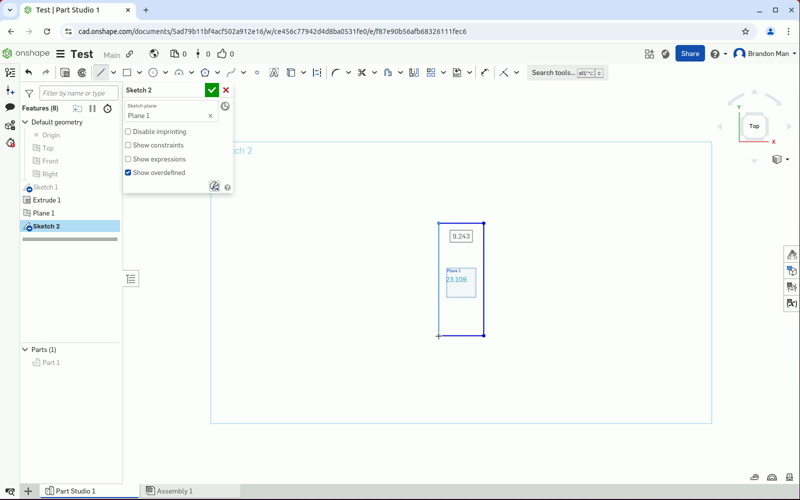
mouse_move(454, 295)
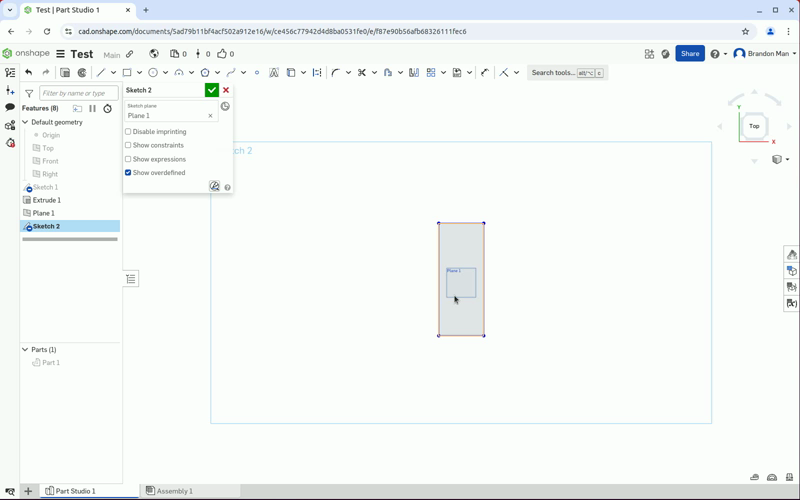
click(454, 295)
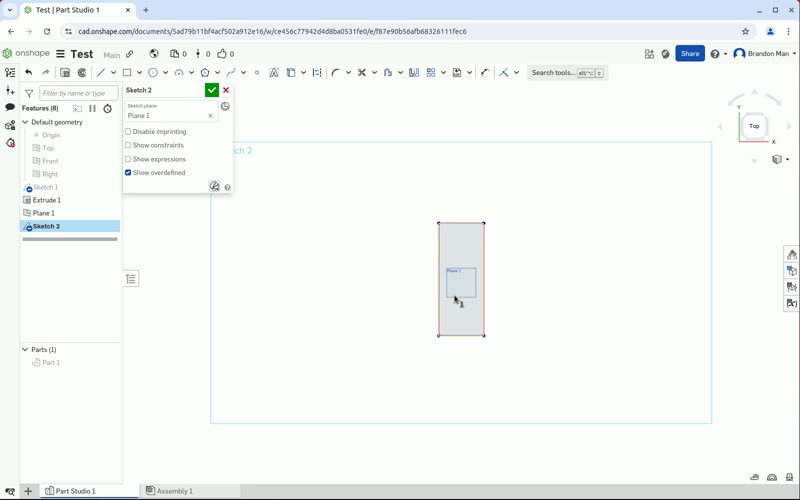
mouse_move(73, 352)
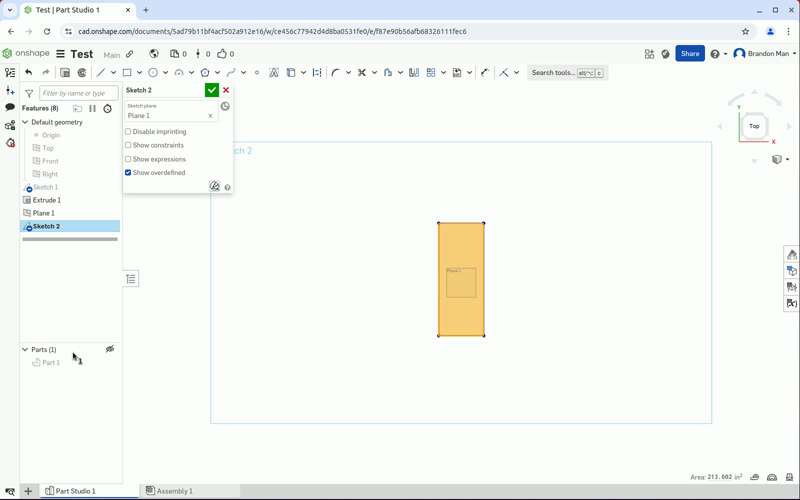
key(shift+y)
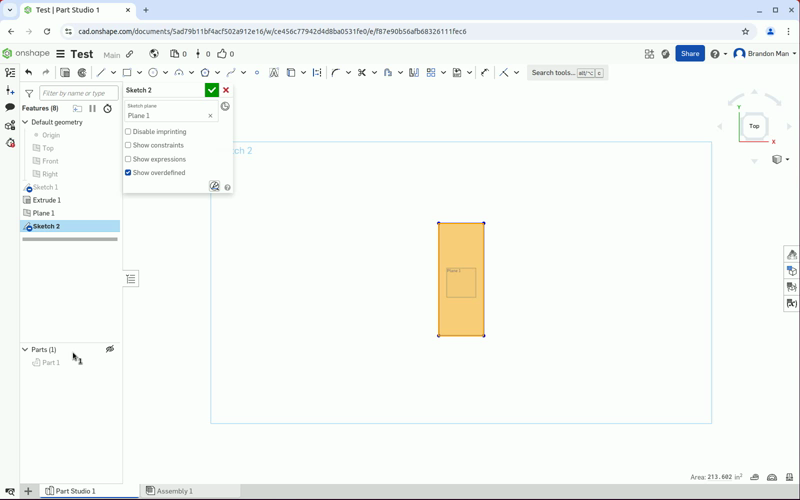
key(shift+e)
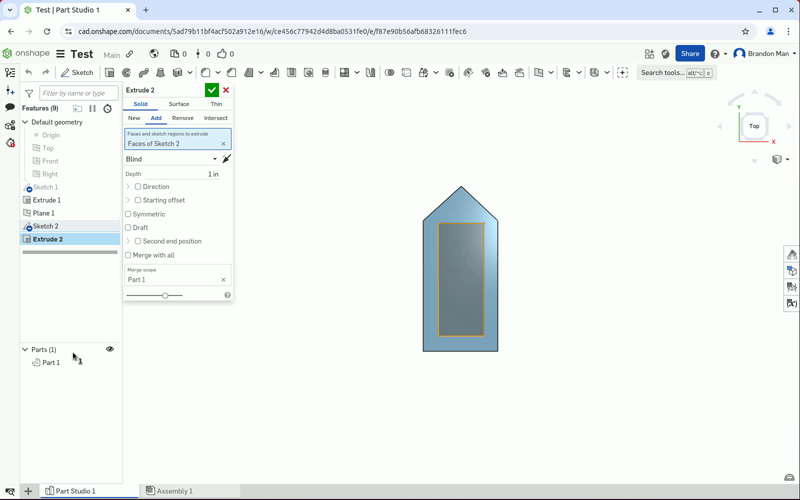
mouse_move(143, 106)
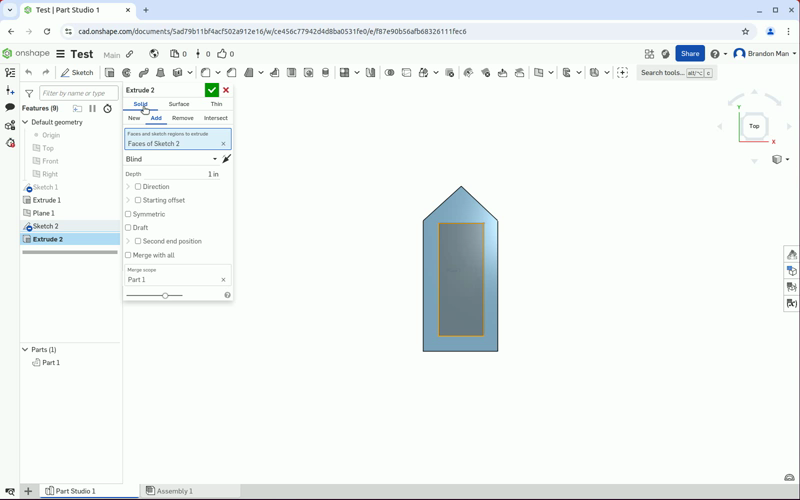
click(143, 106)
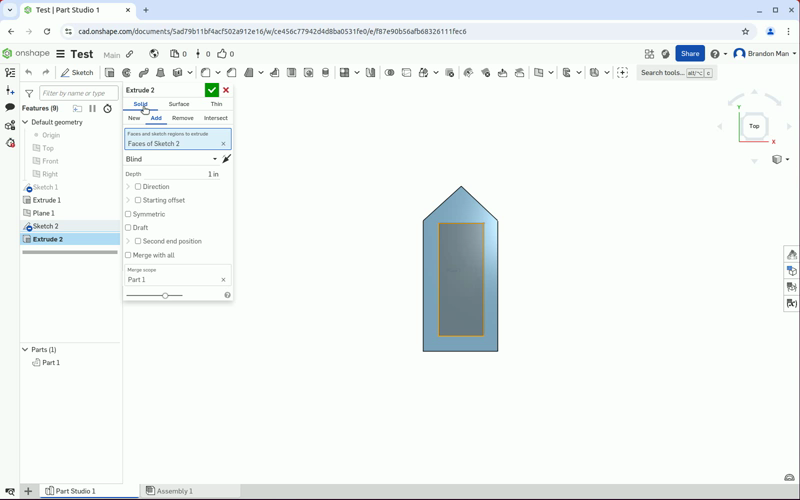
mouse_move(137, 120)
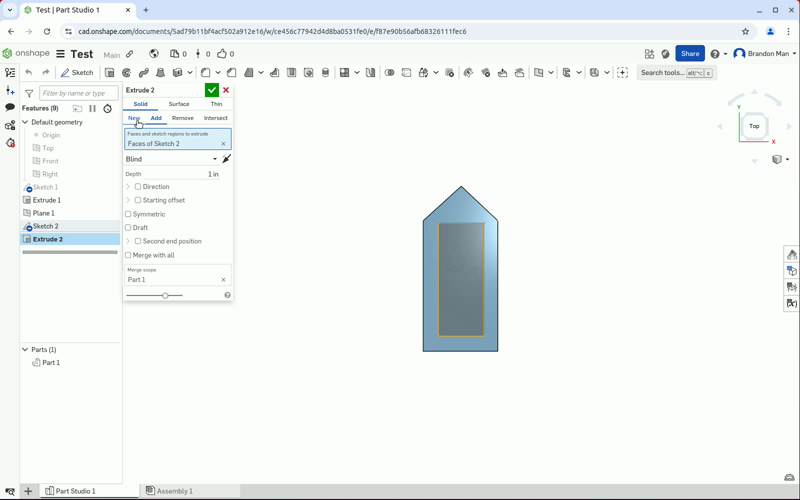
click(137, 120)
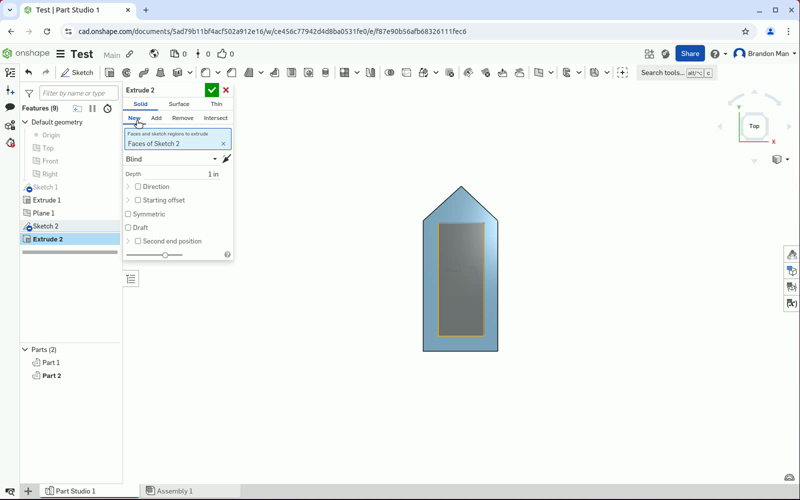
key(tab, 4)
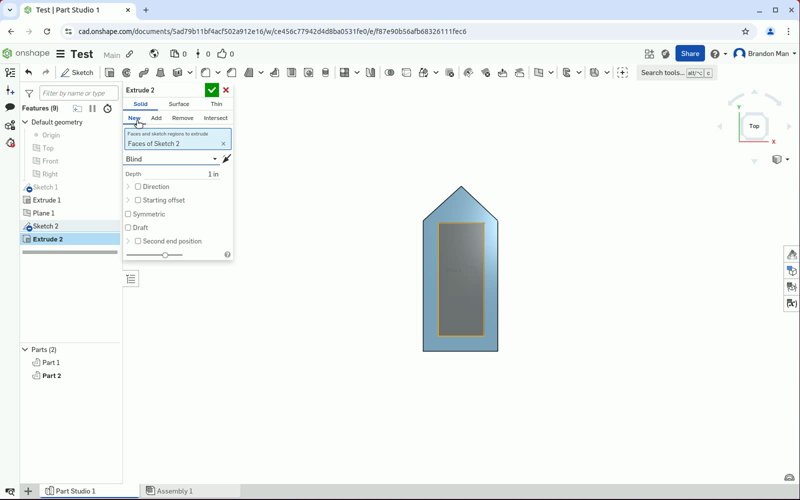
text(9.628)
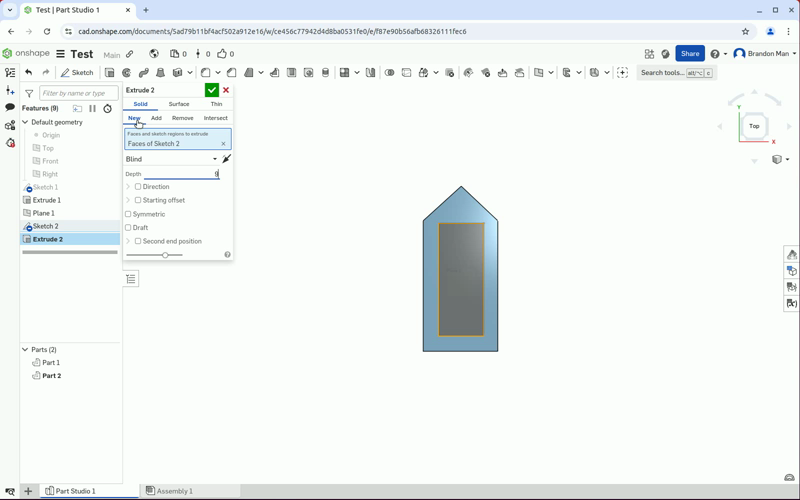
key(enter)
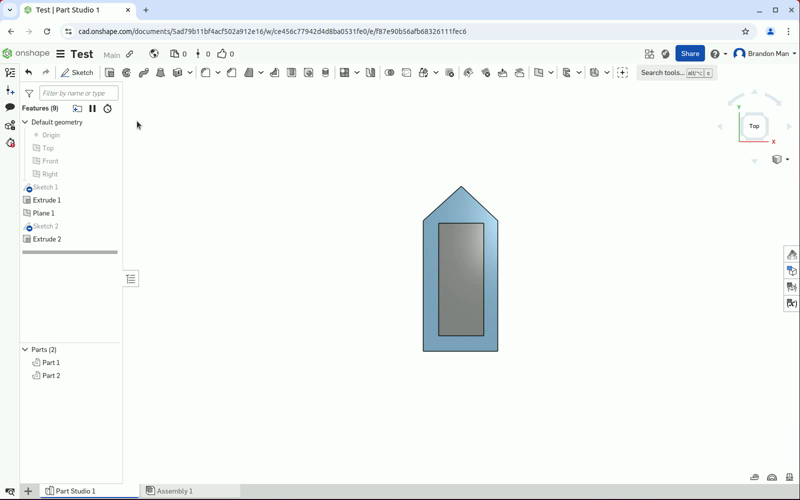
key(shift+h)
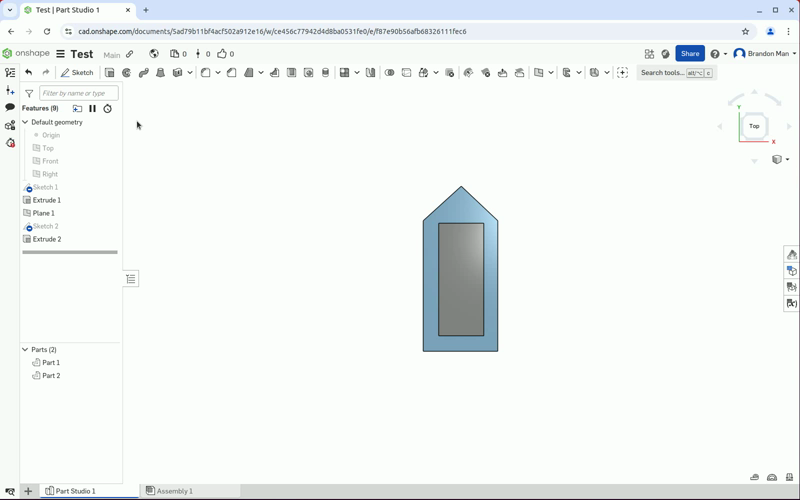
key(shift+h)
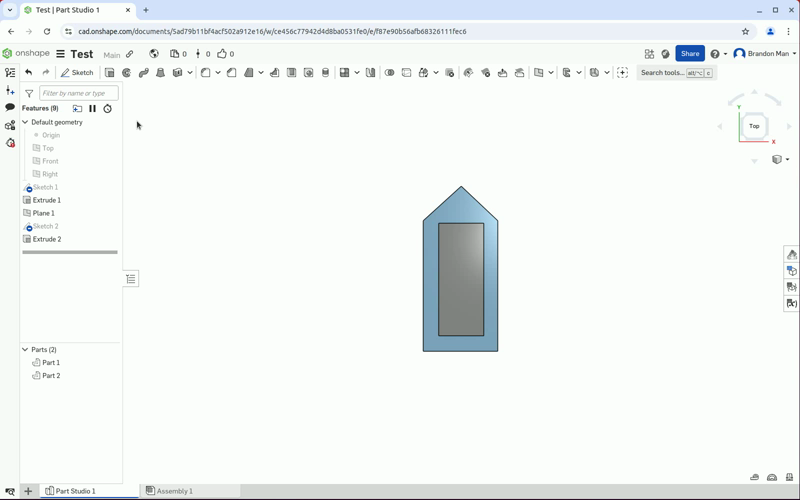
mouse_move(73, 189)
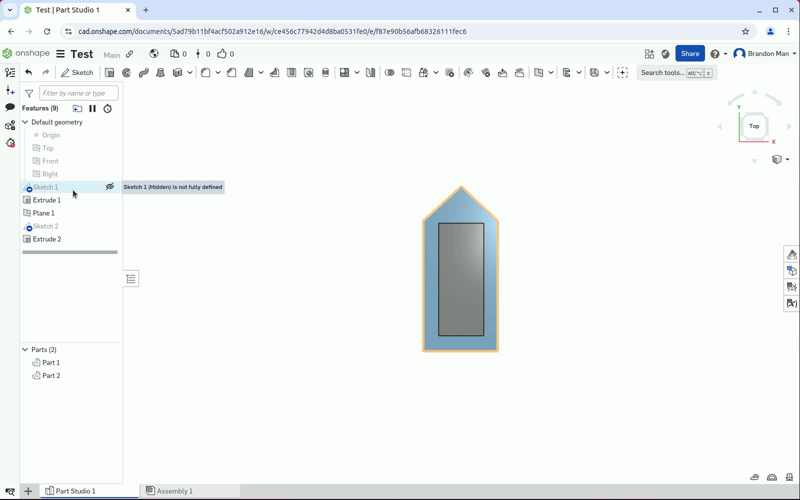
click(73, 189)
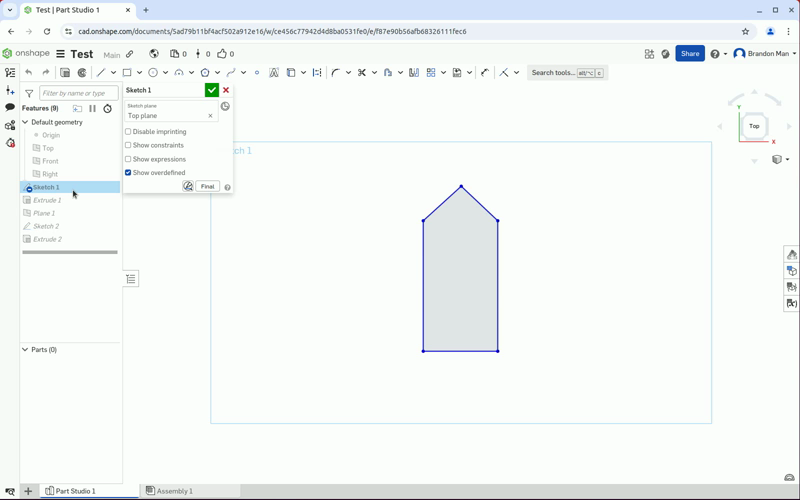
mouse_move(229, 92)
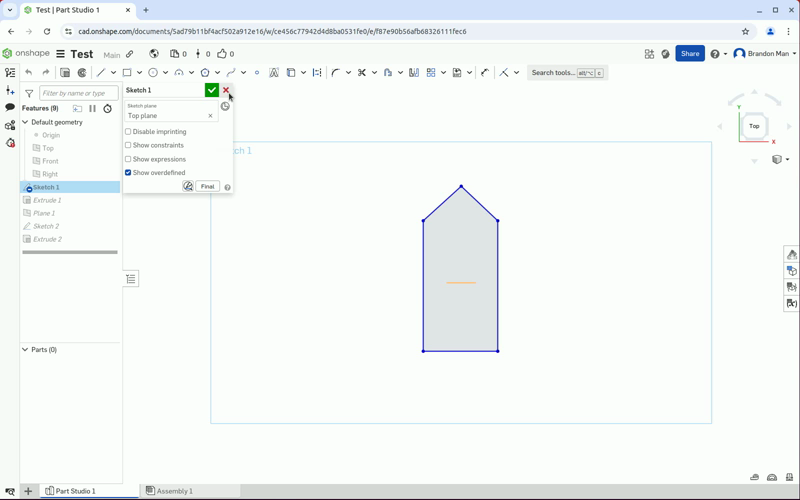
click(229, 92)
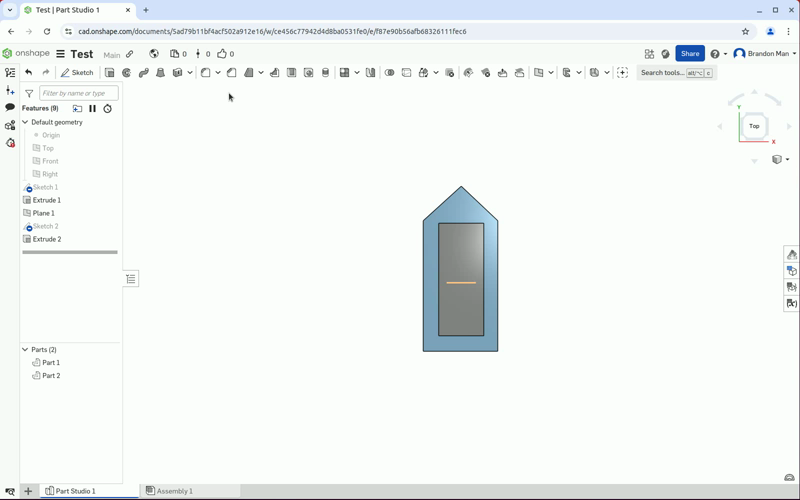
mouse_move(541, 75)
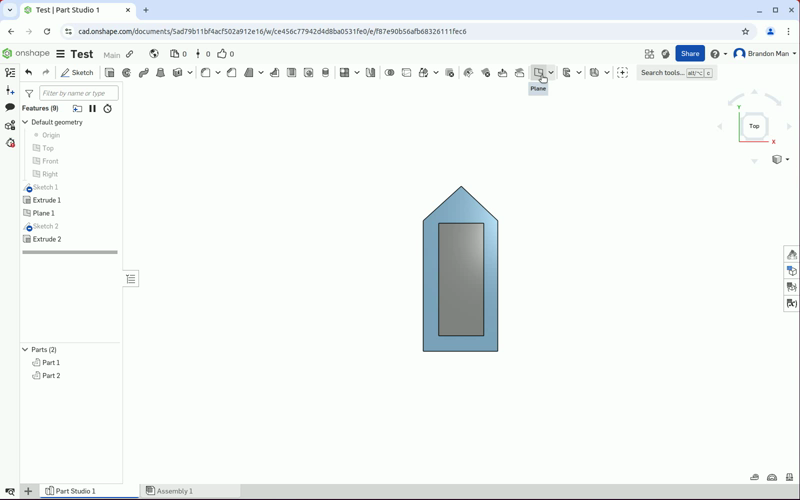
click(541, 75)
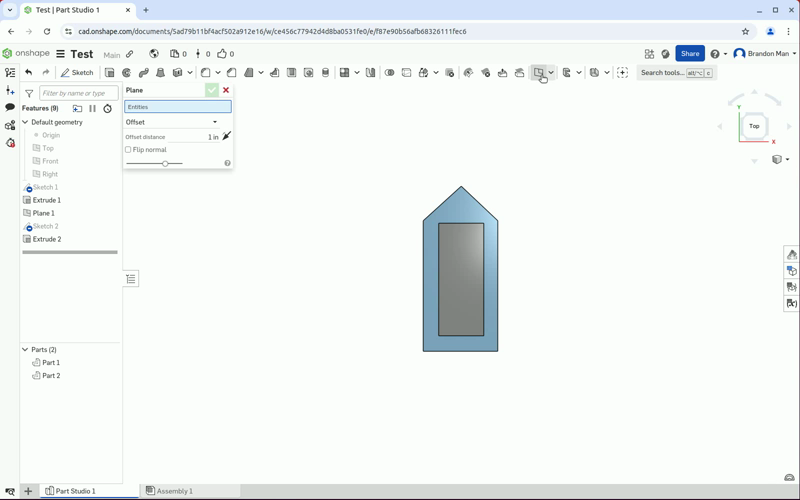
mouse_move(73, 150)
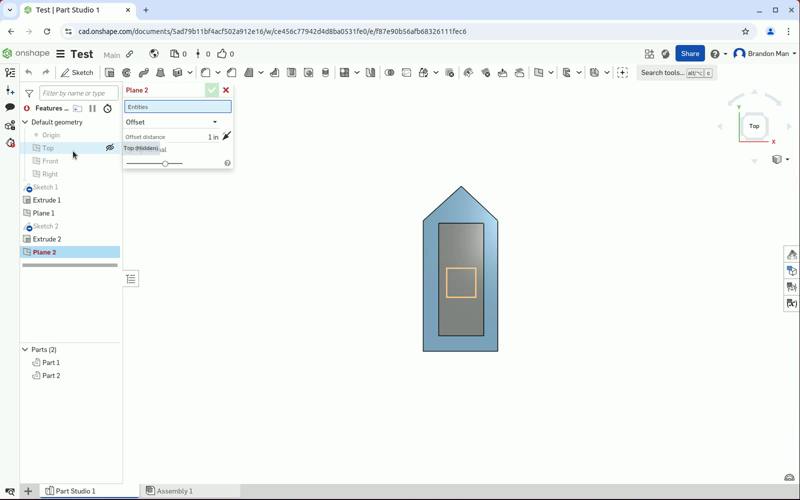
click(73, 150)
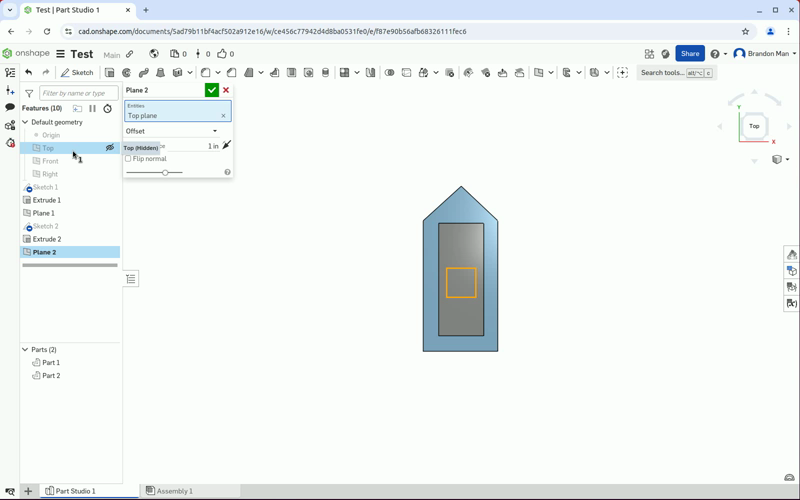
key(tab, 2)
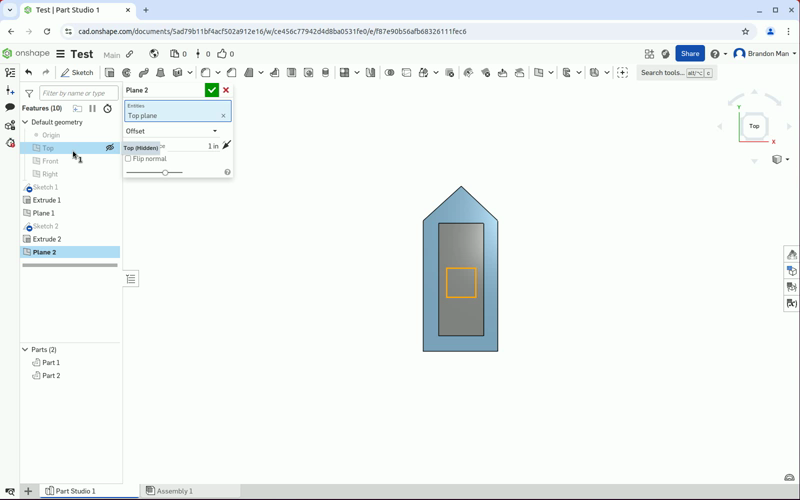
text(13.495)
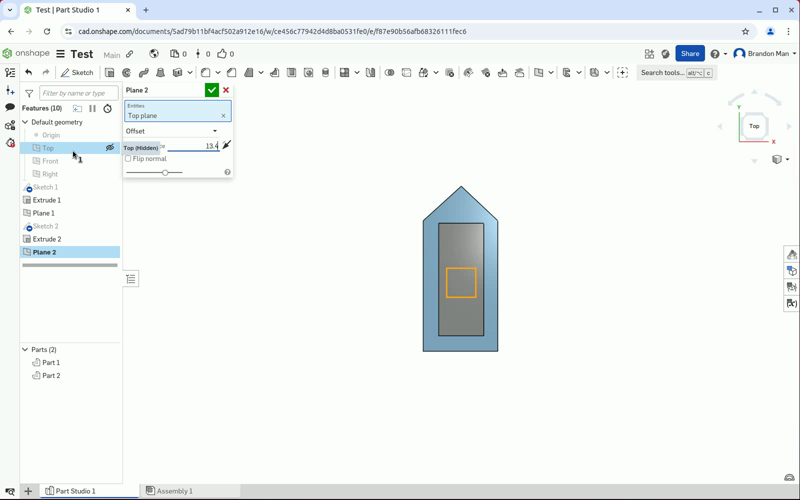
key(enter, 2)
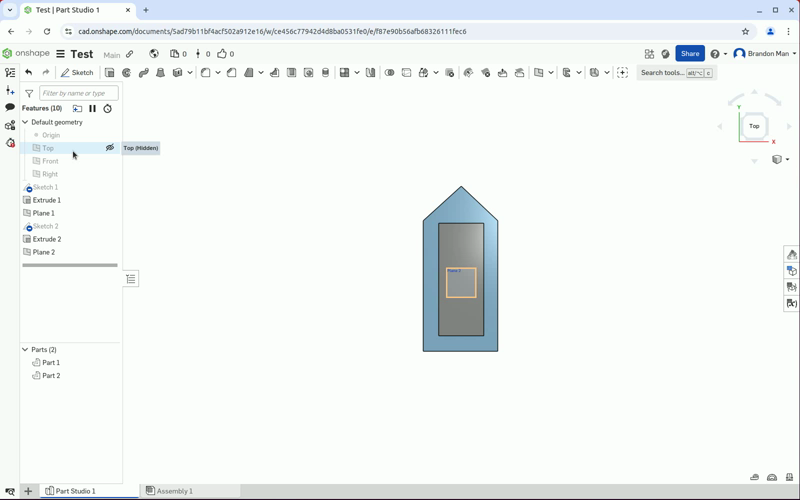
key(shift+s)
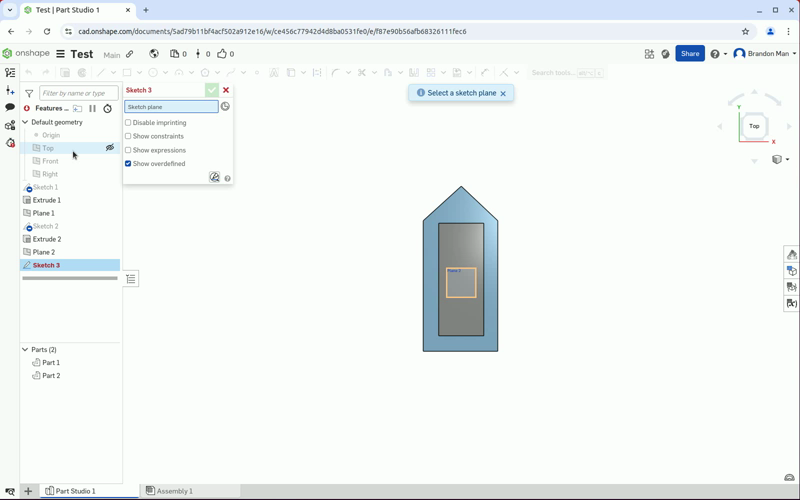
mouse_move(73, 254)
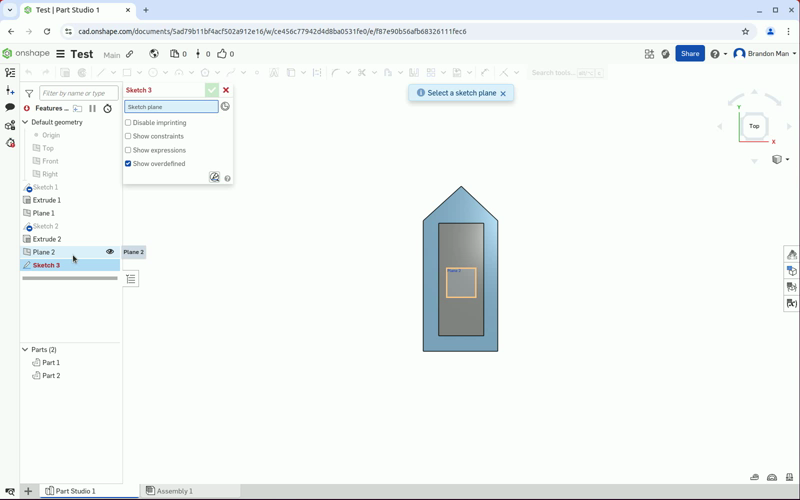
click(73, 254)
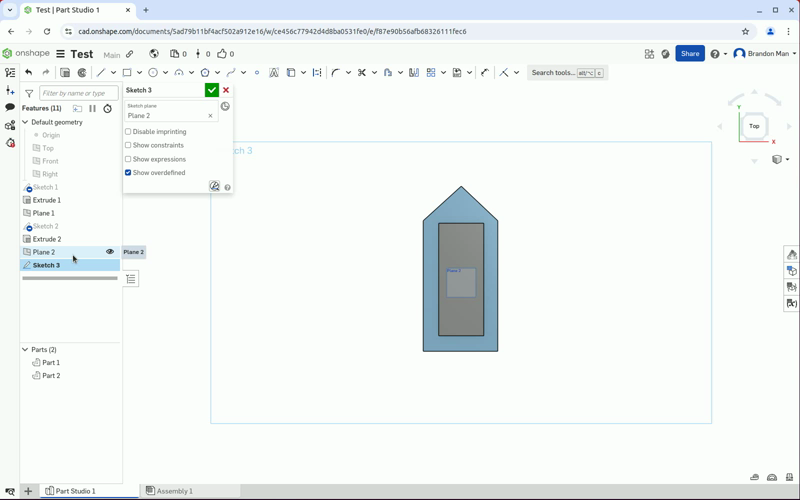
mouse_move(73, 352)
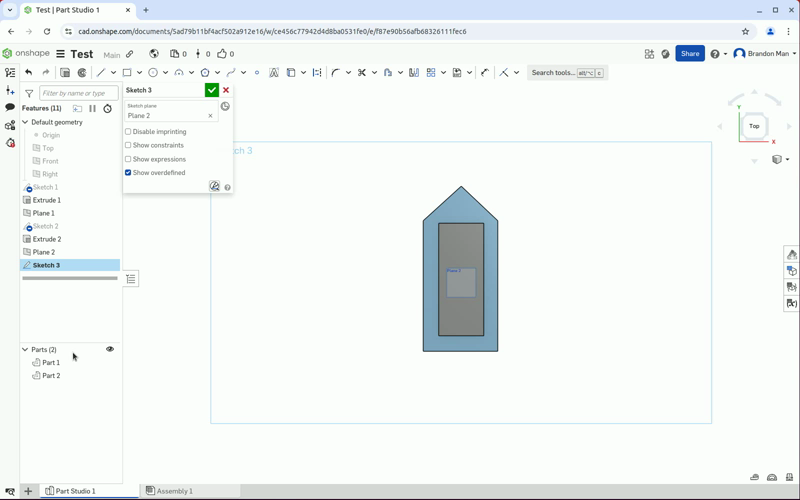
key(y)
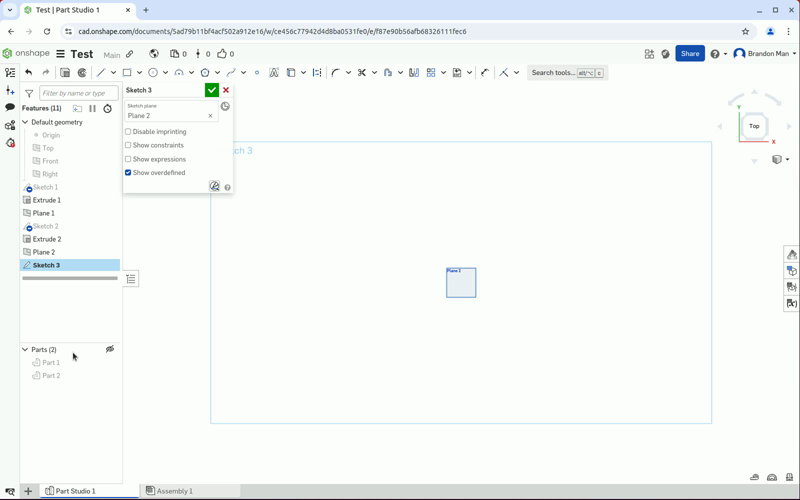
key(c)
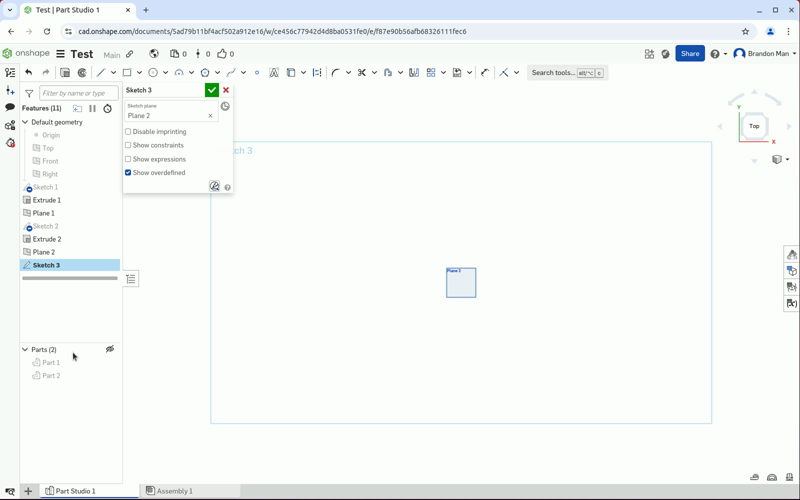
key_down(shift)
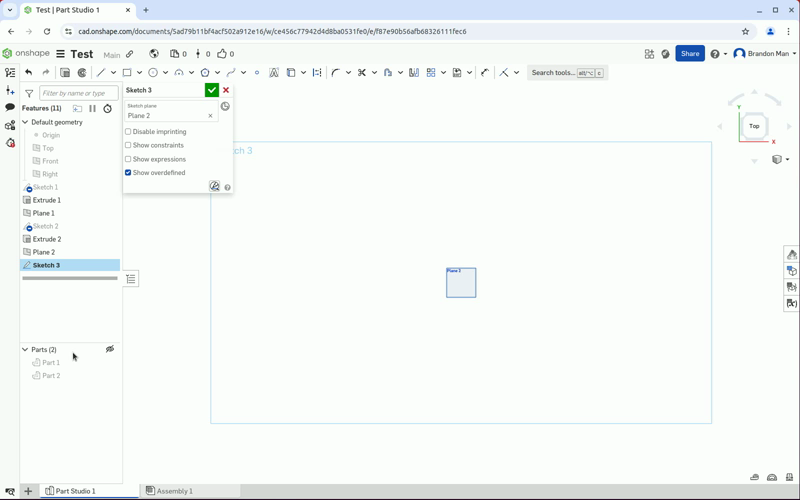
mouse_move(461, 251)
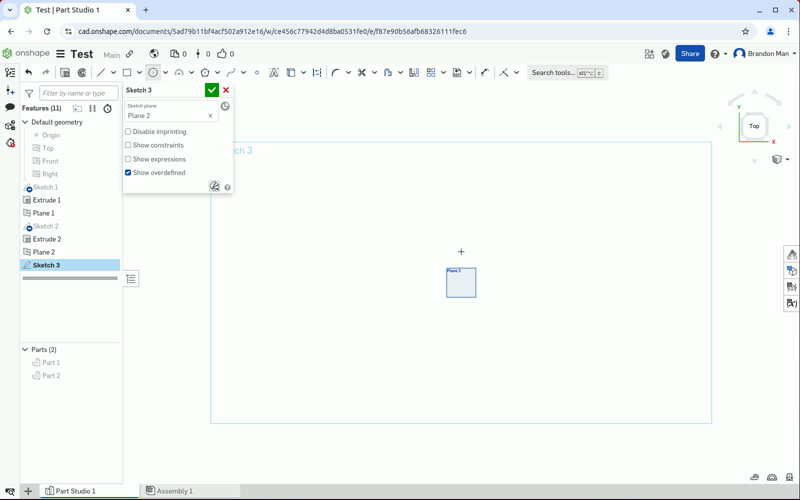
click(461, 251)
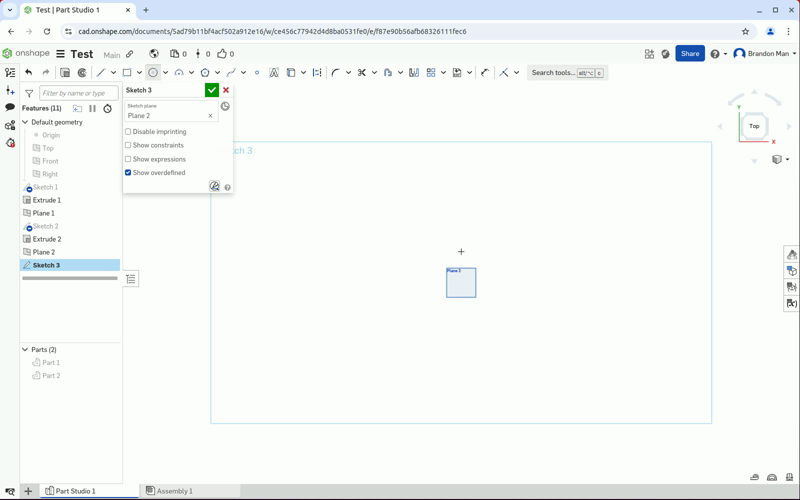
key_up(shift)
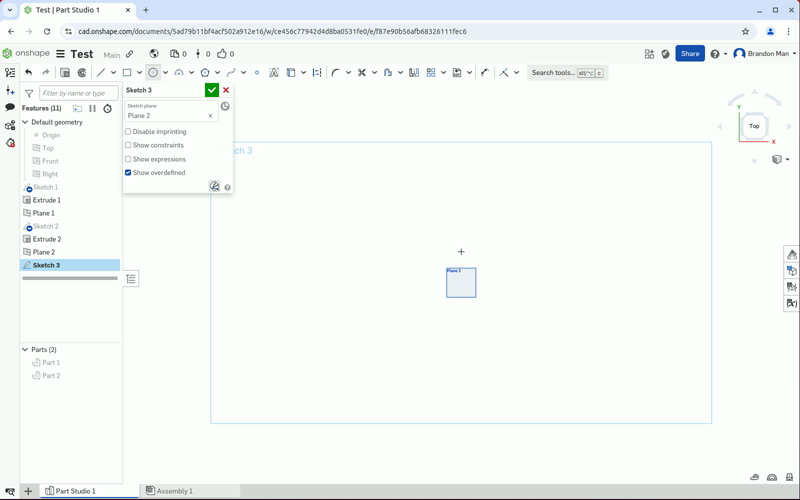
mouse_move(472, 251)
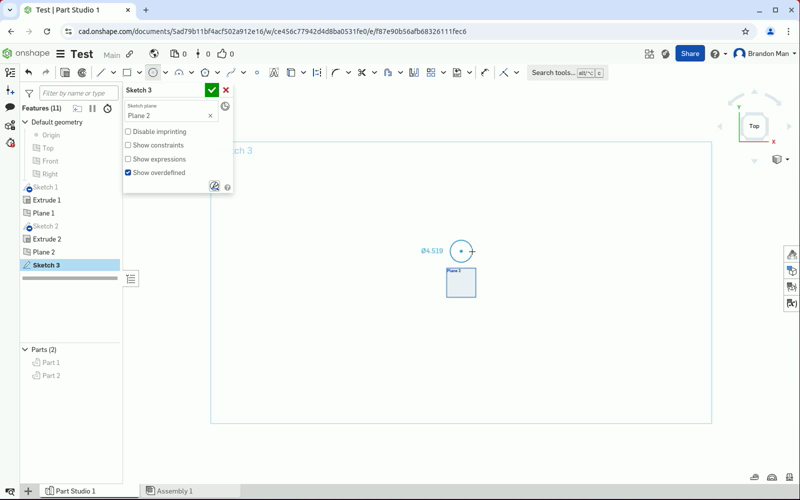
click(472, 251)
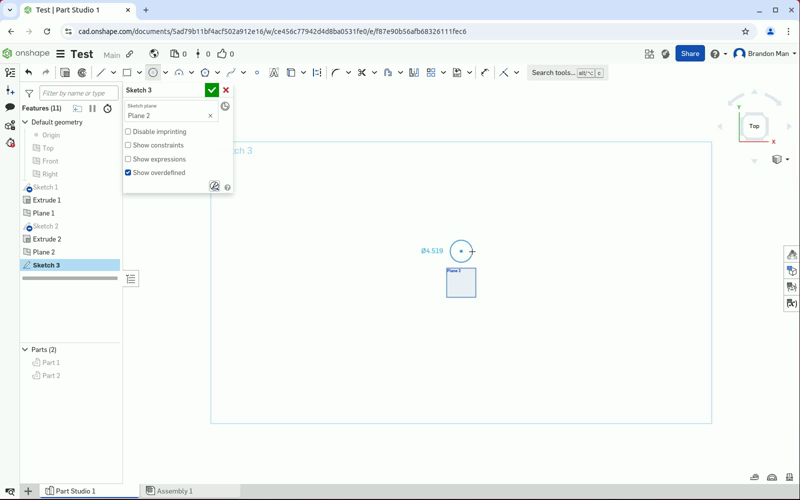
key(esc)
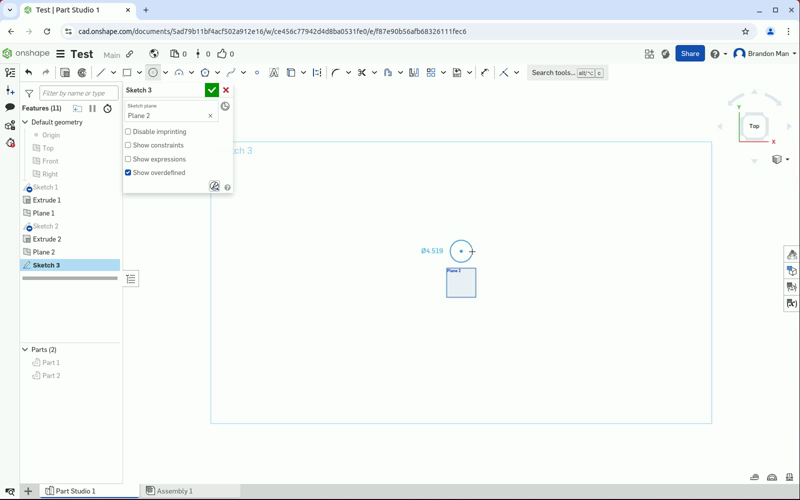
mouse_move(462, 247)
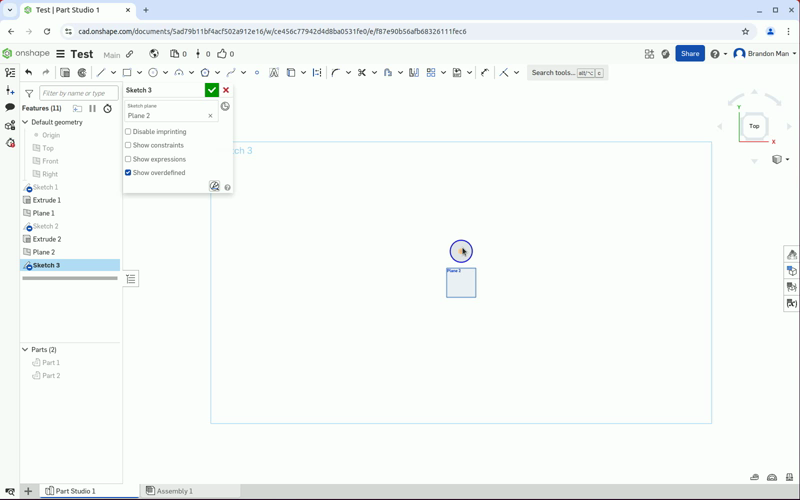
scroll(6)
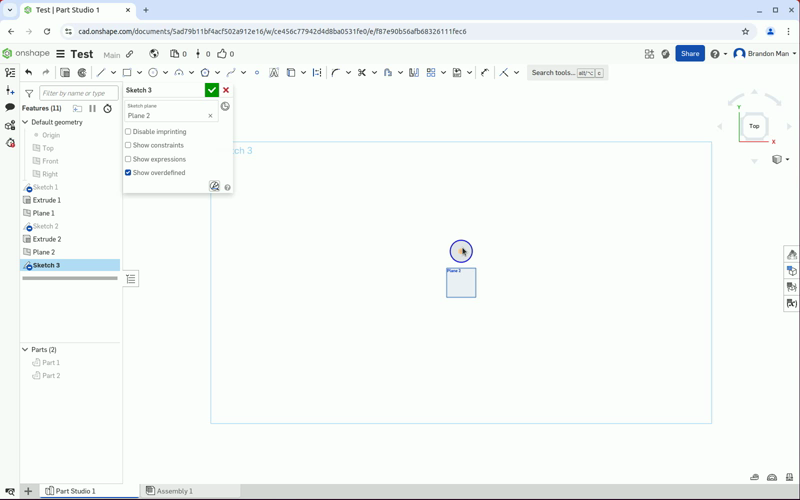
scroll(6)
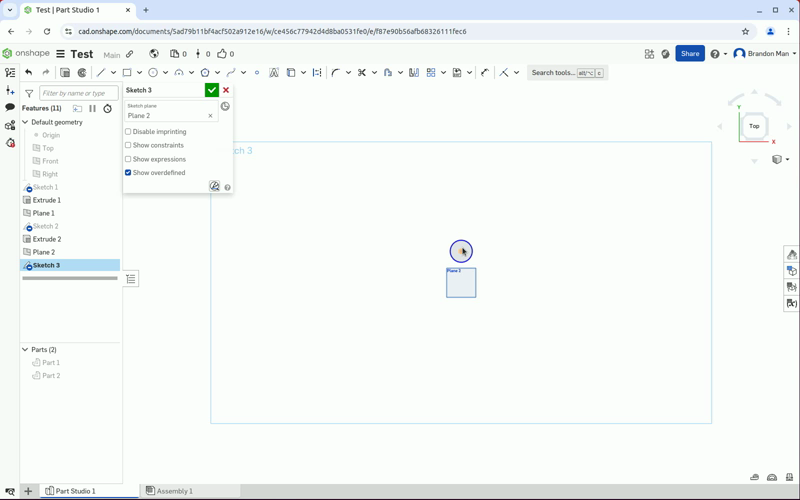
scroll(6)
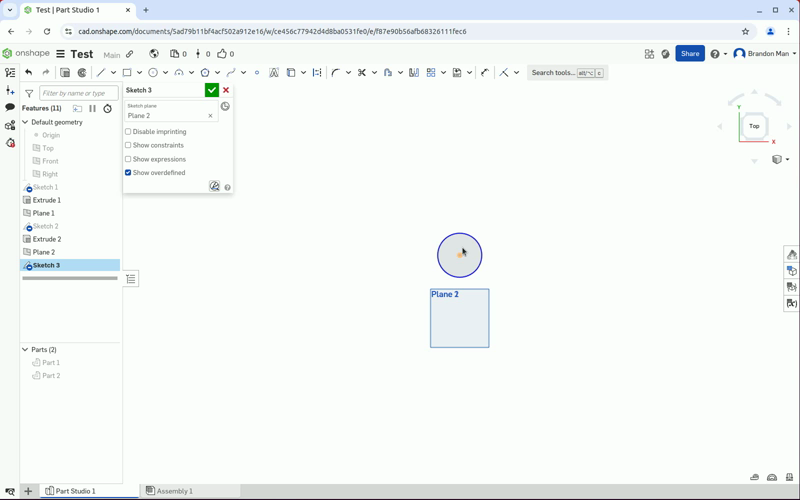
scroll(6)
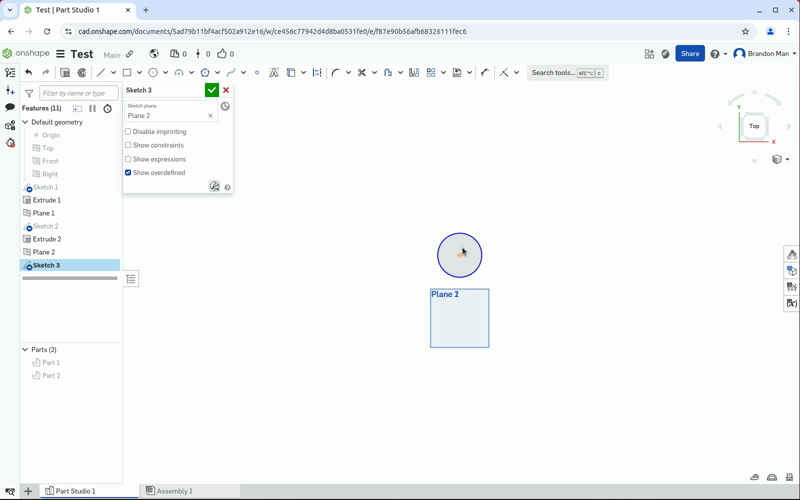
scroll(6)
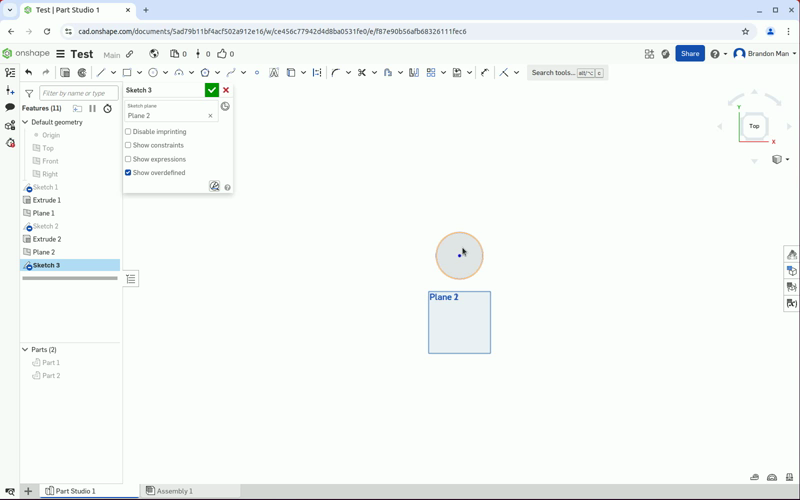
scroll(6)
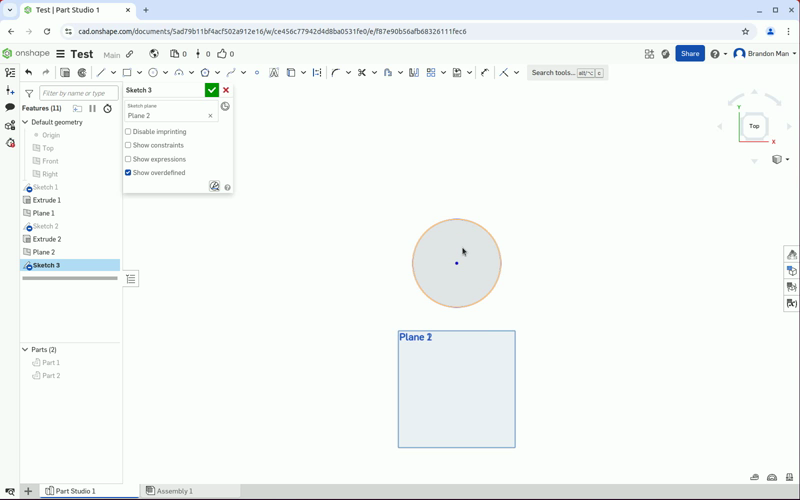
scroll(6)
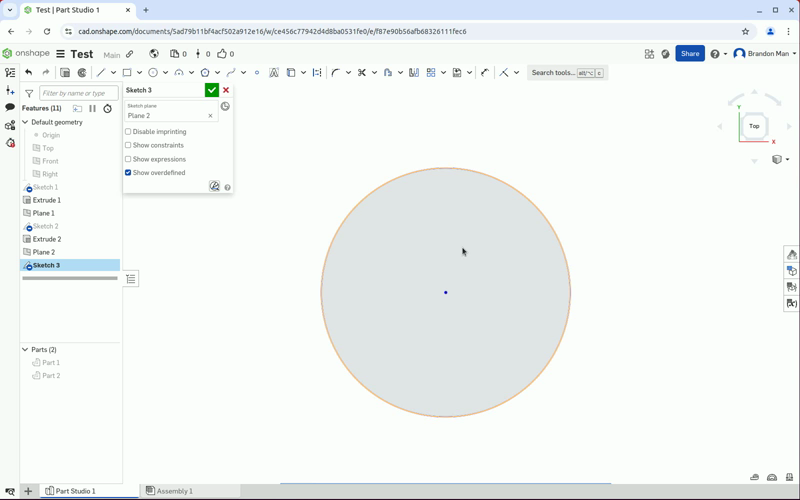
click(462, 247)
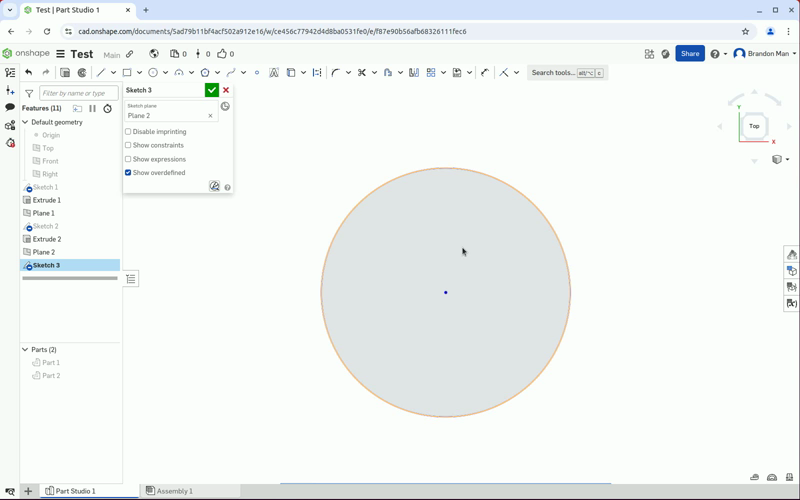
scroll(-6)
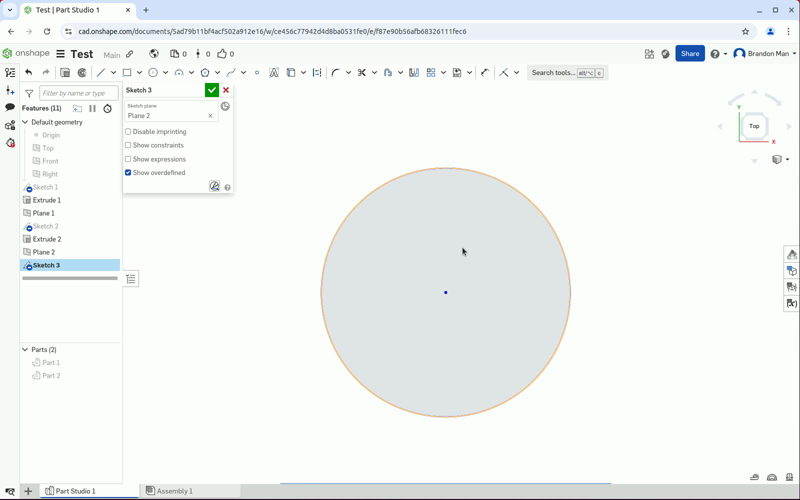
scroll(-6)
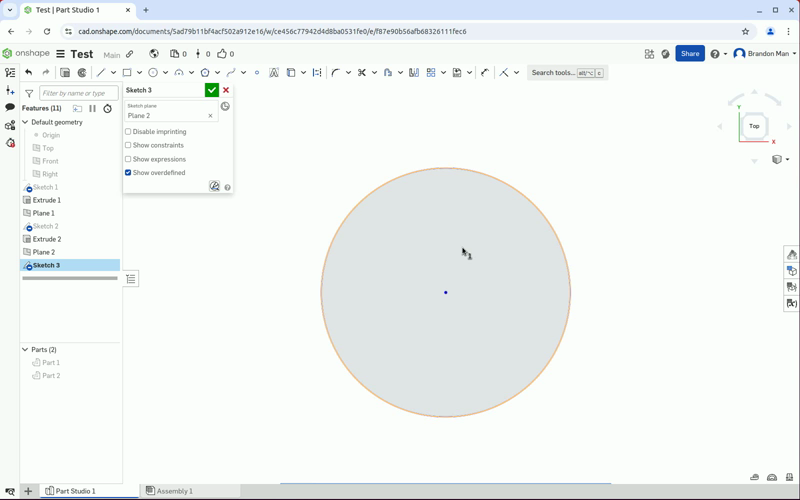
scroll(-6)
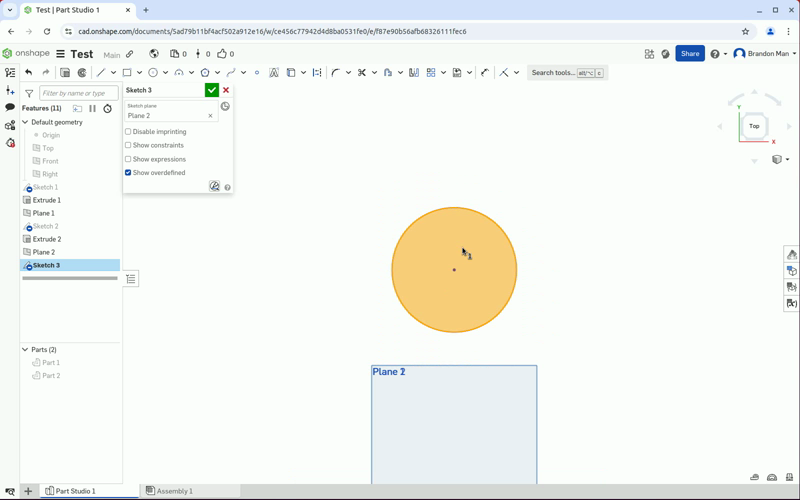
scroll(-6)
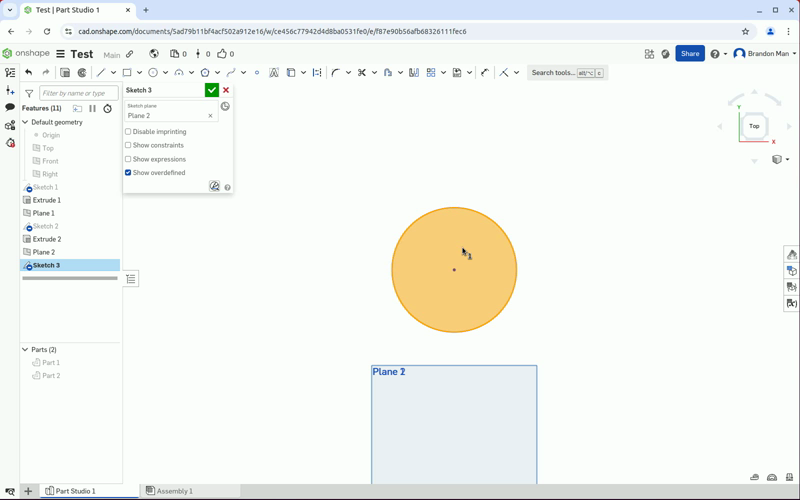
scroll(-6)
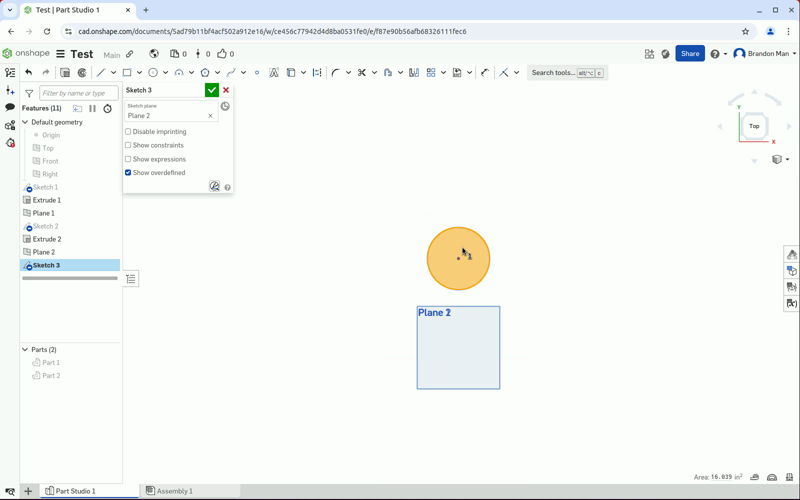
scroll(-6)
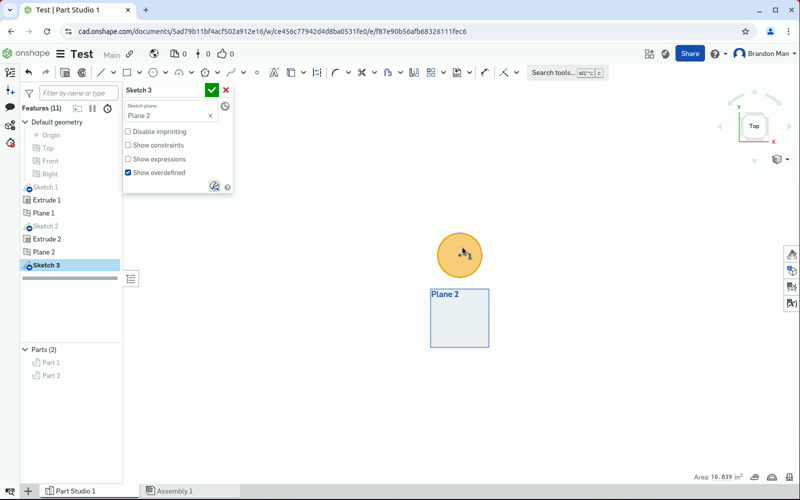
scroll(-6)
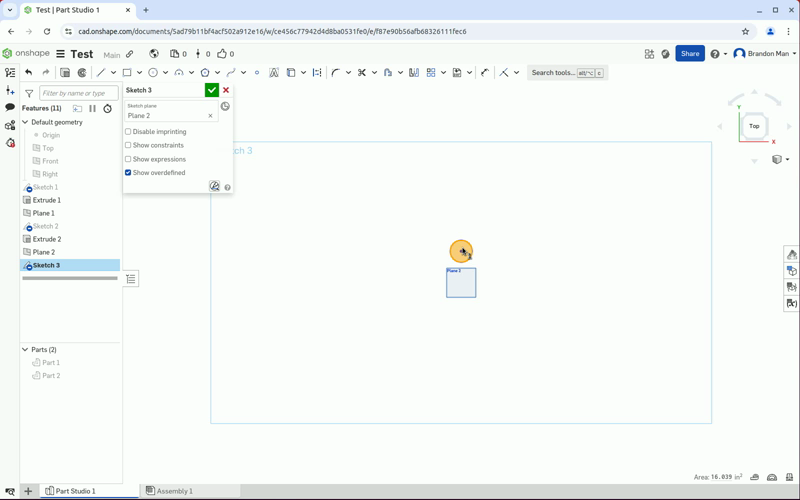
mouse_move(73, 352)
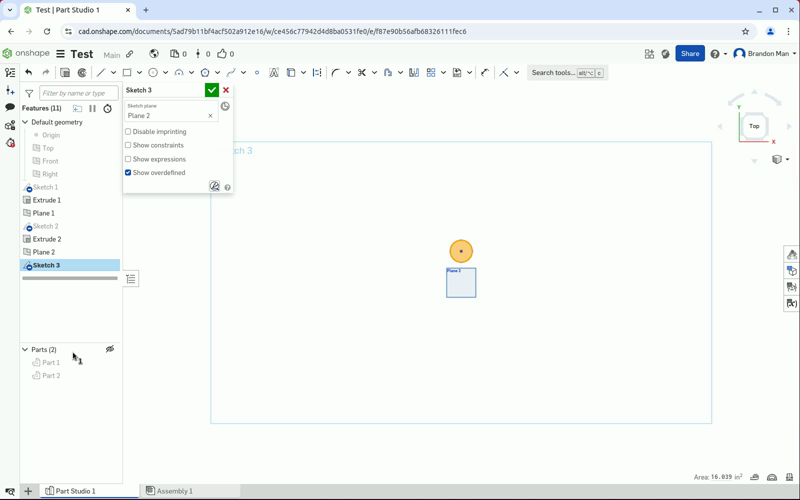
key(shift+y)
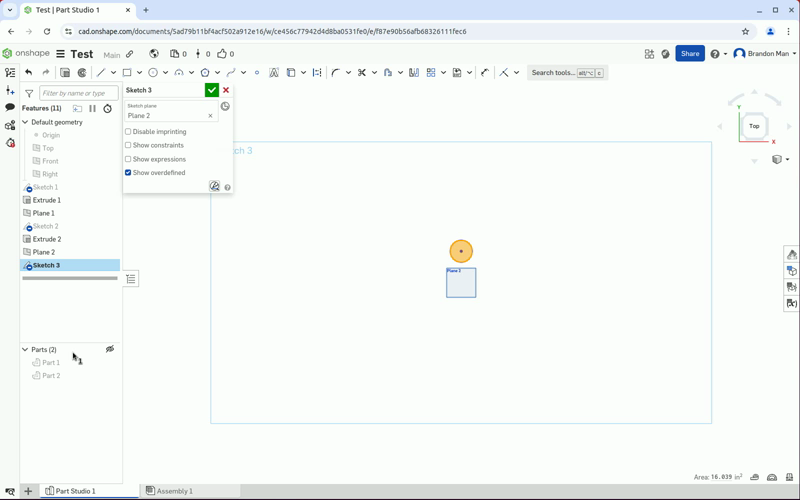
key(shift+e)
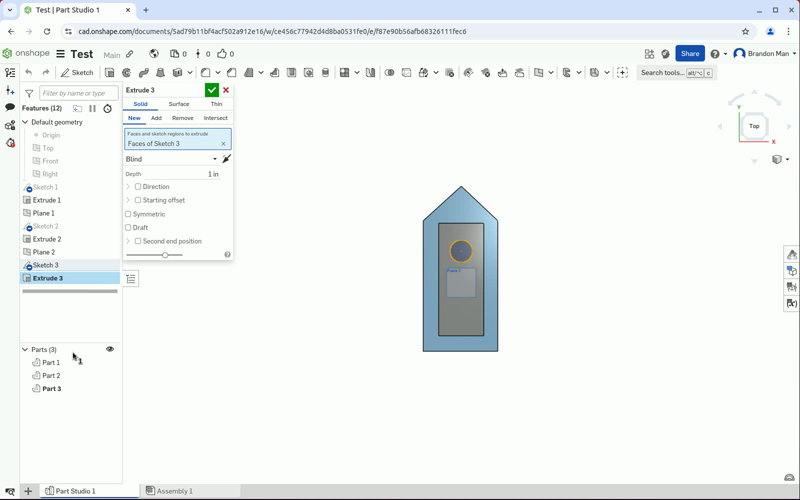
mouse_move(143, 106)
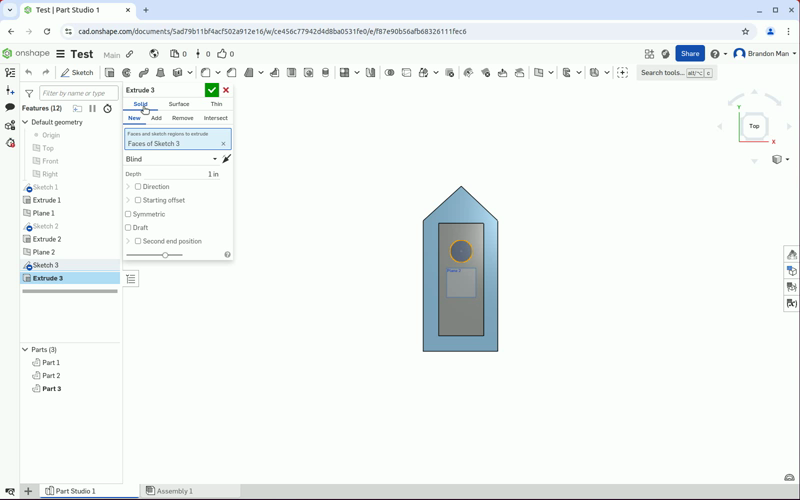
click(143, 106)
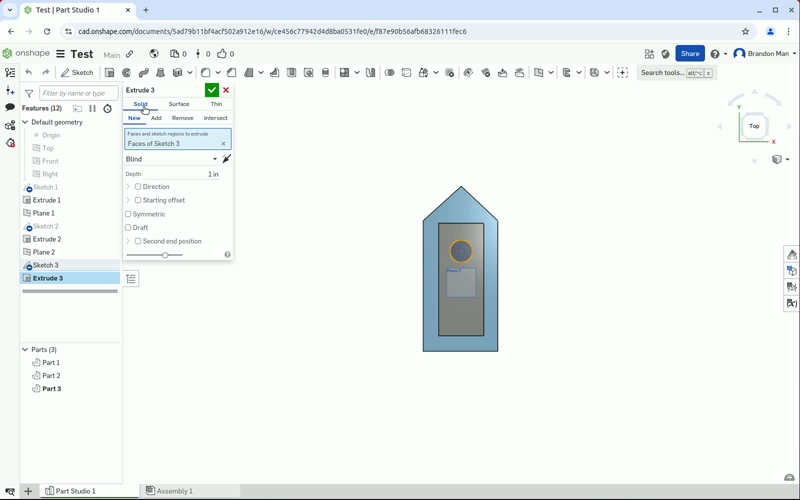
mouse_move(137, 120)
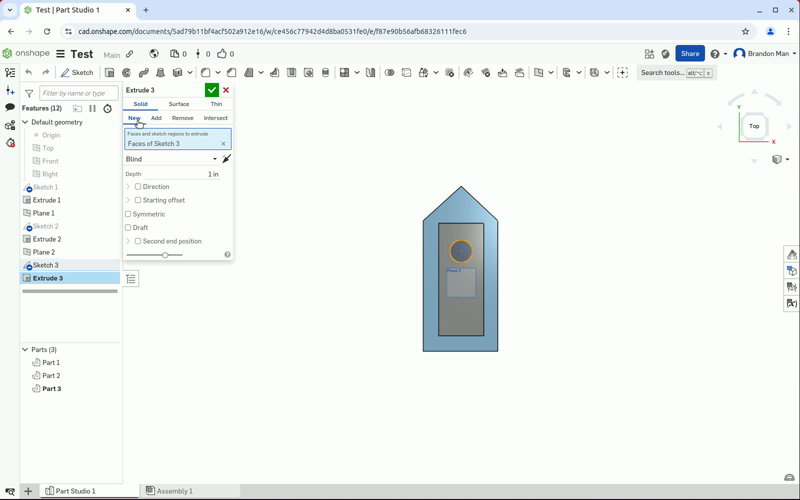
click(137, 120)
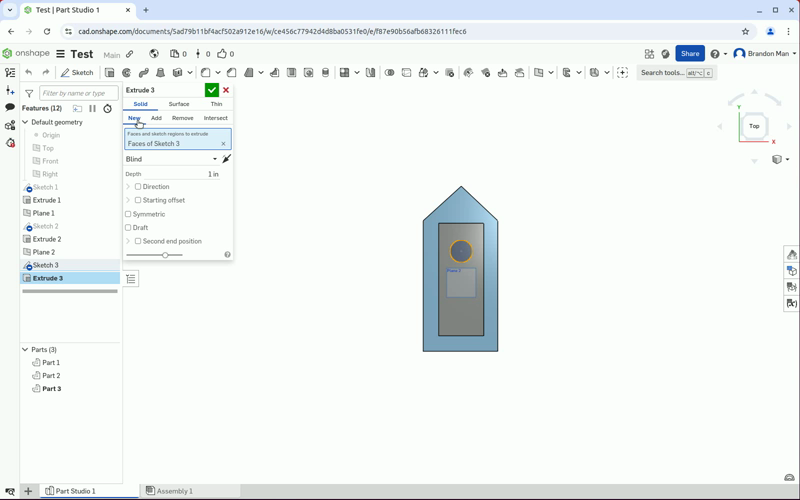
key(tab, 4)
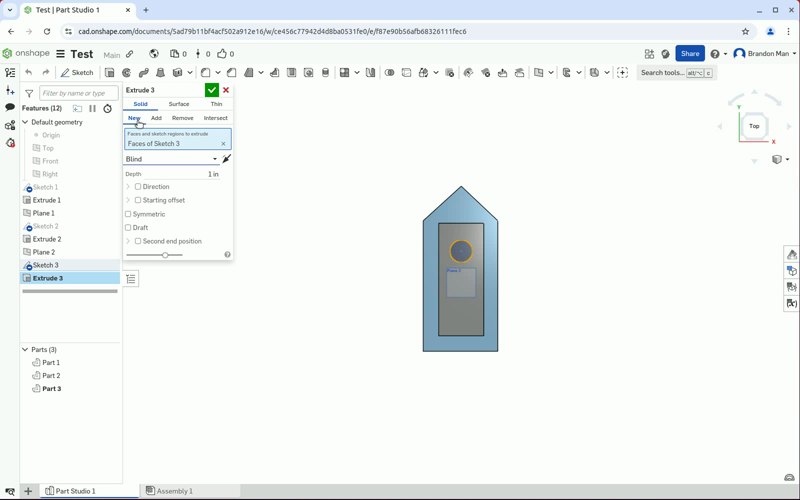
text(9.628)
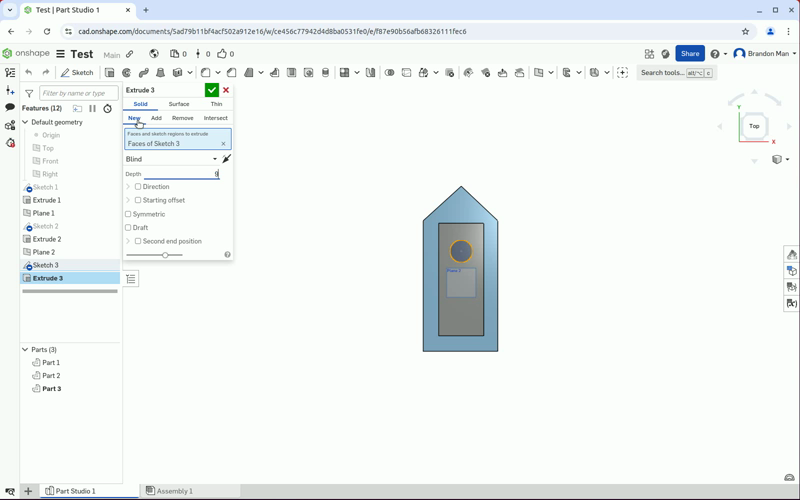
key(enter)
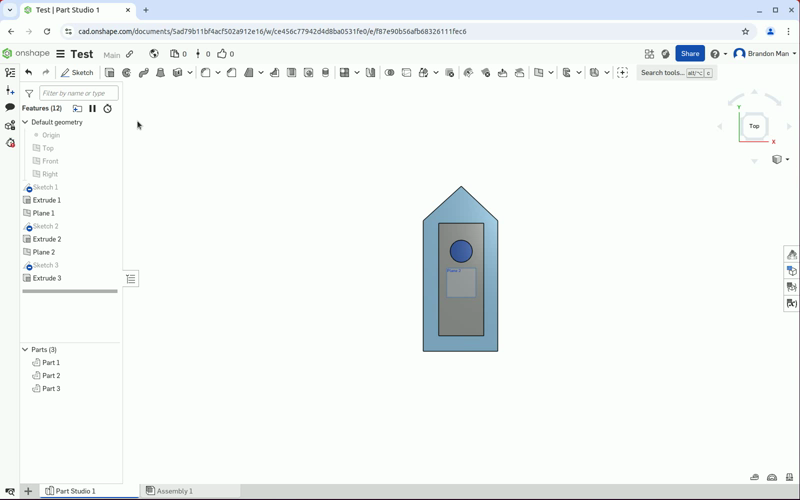
key(shift+h)
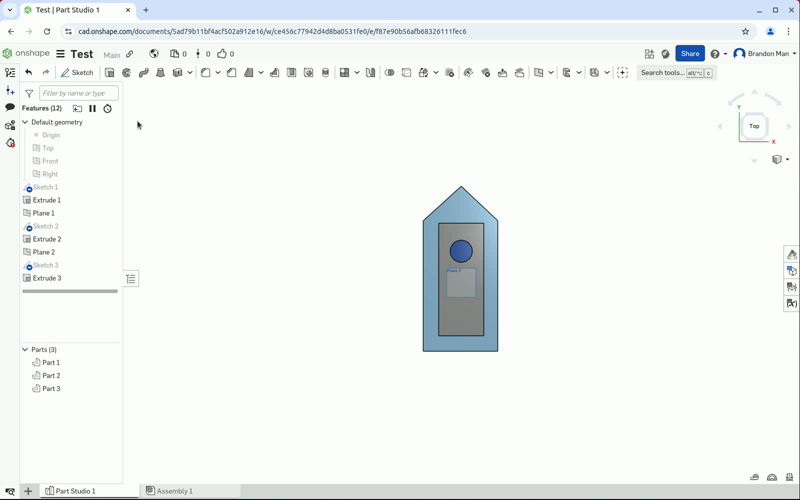
key(shift+h)
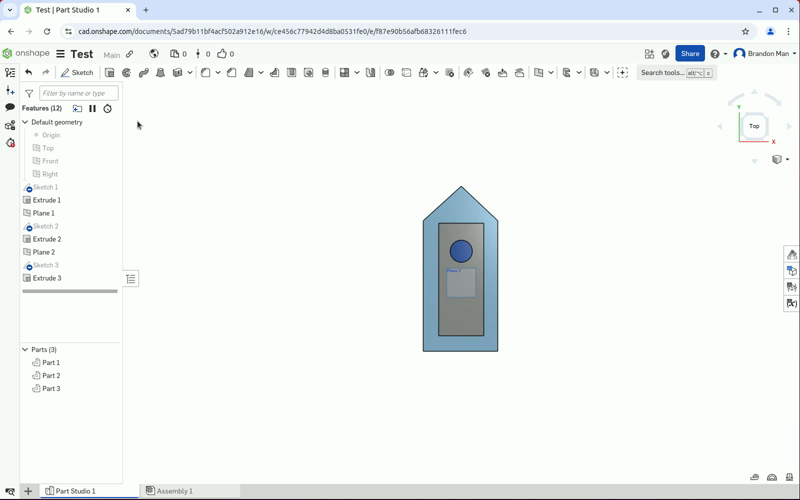
mouse_move(73, 189)
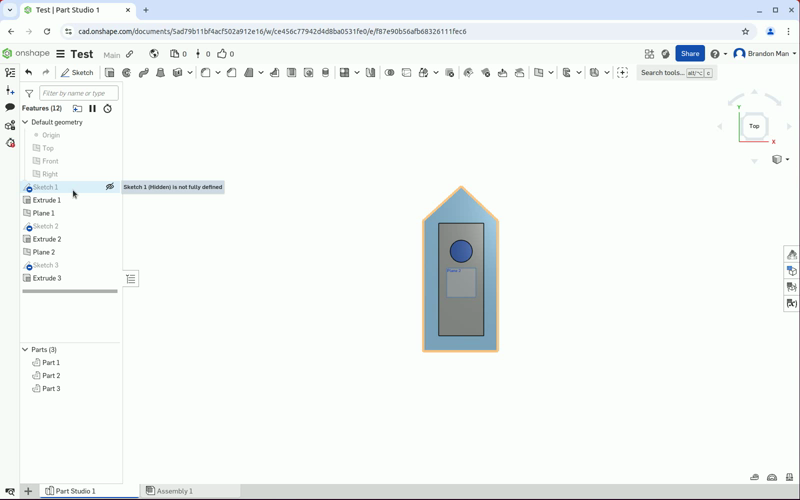
click(73, 189)
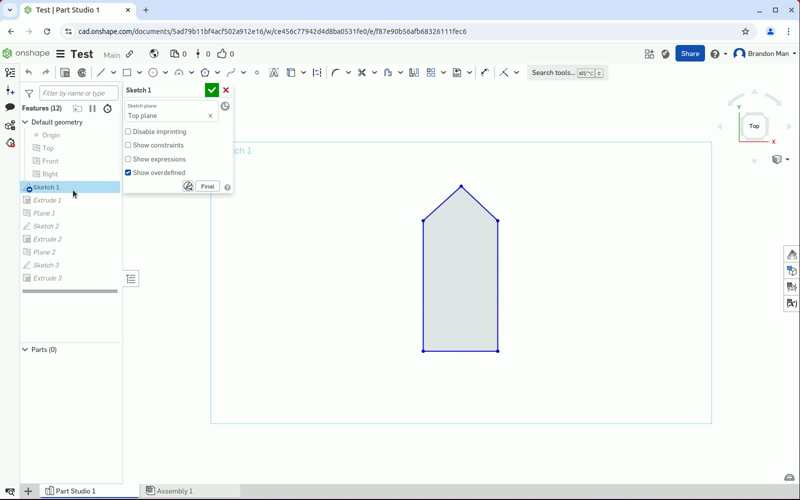
mouse_move(229, 92)
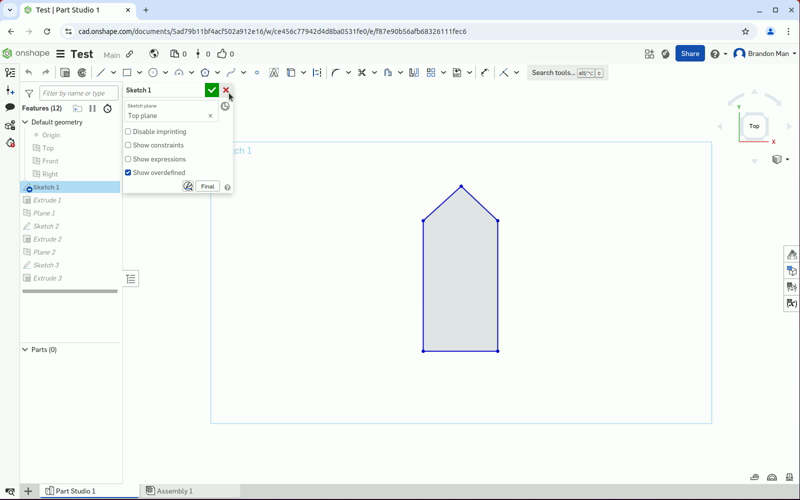
click(229, 92)
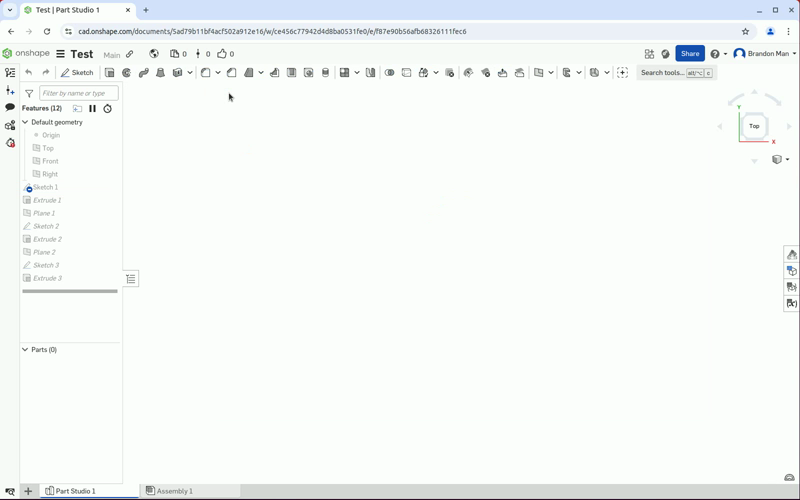
key(shift+s)
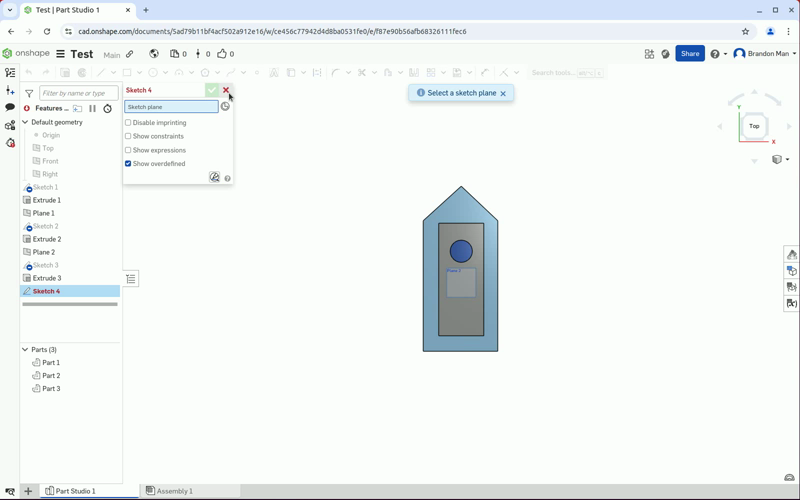
mouse_move(73, 254)
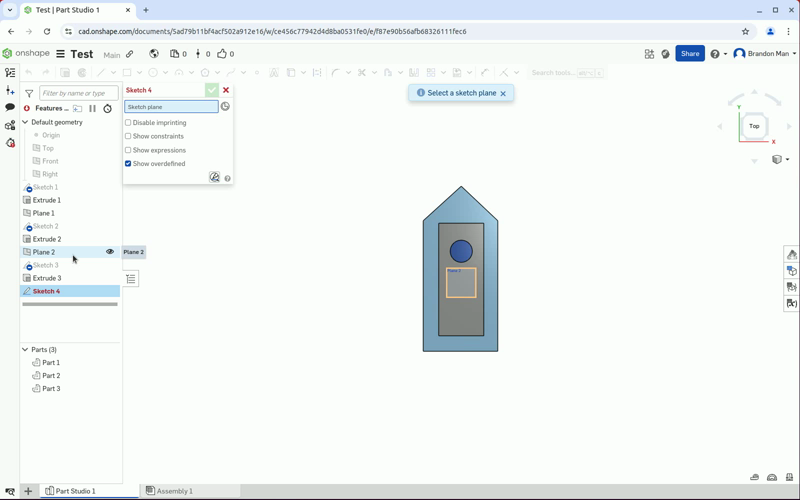
click(73, 254)
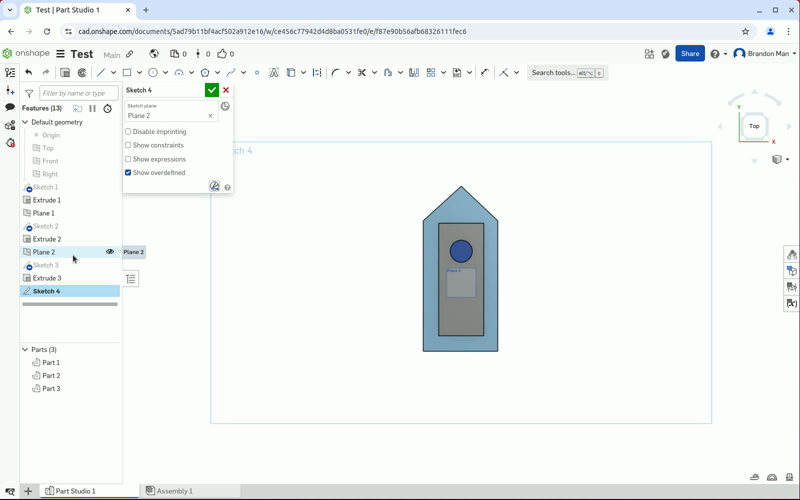
mouse_move(73, 352)
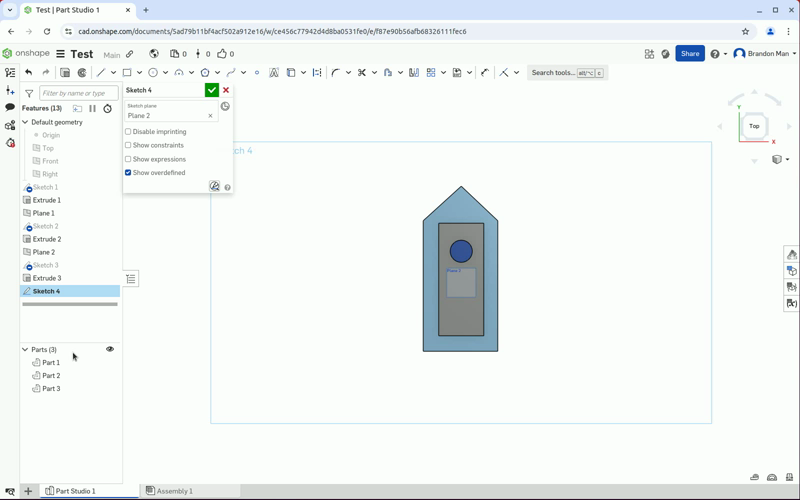
key(y)
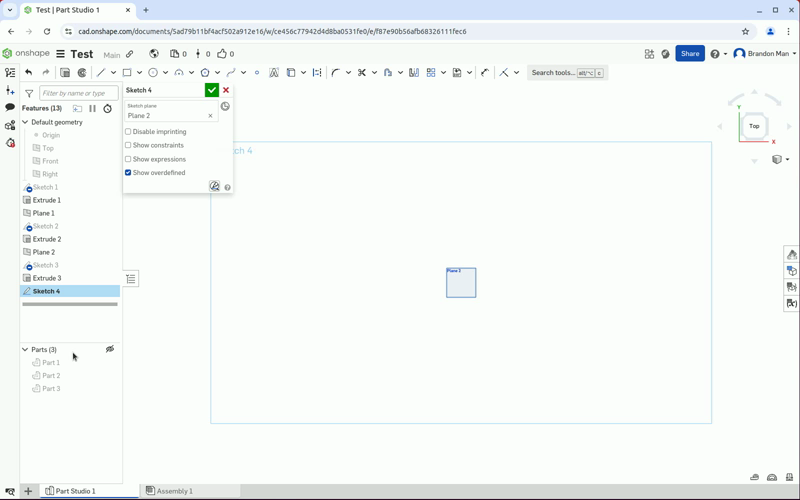
key(c)
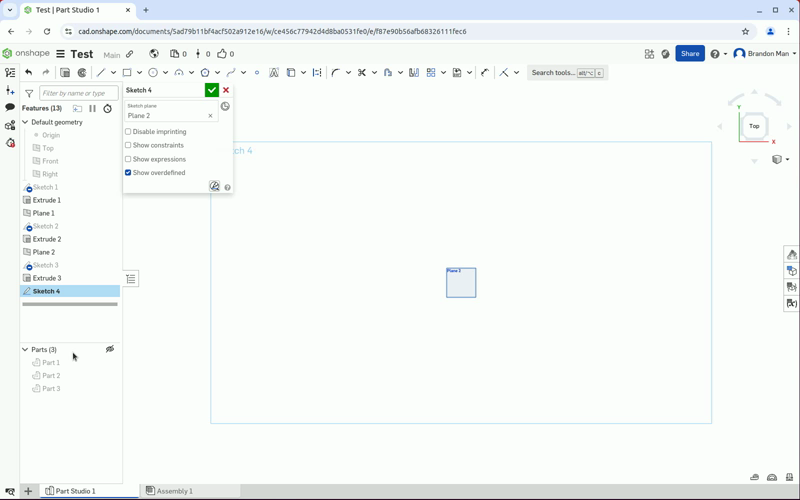
key_down(shift)
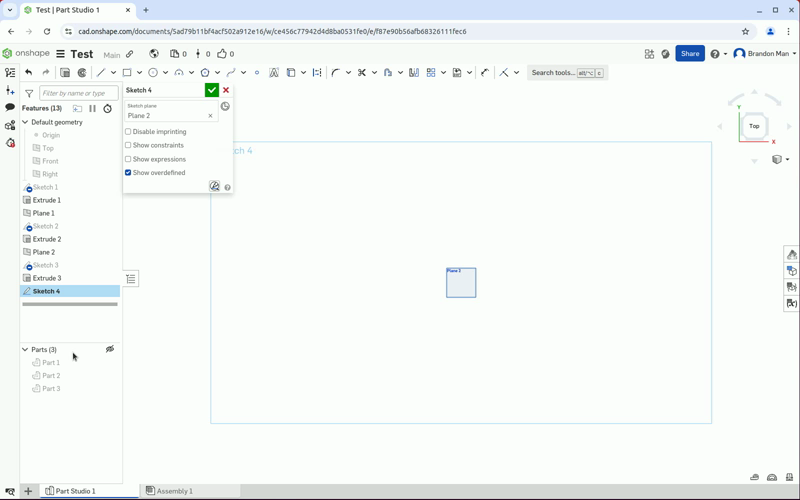
mouse_move(461, 282)
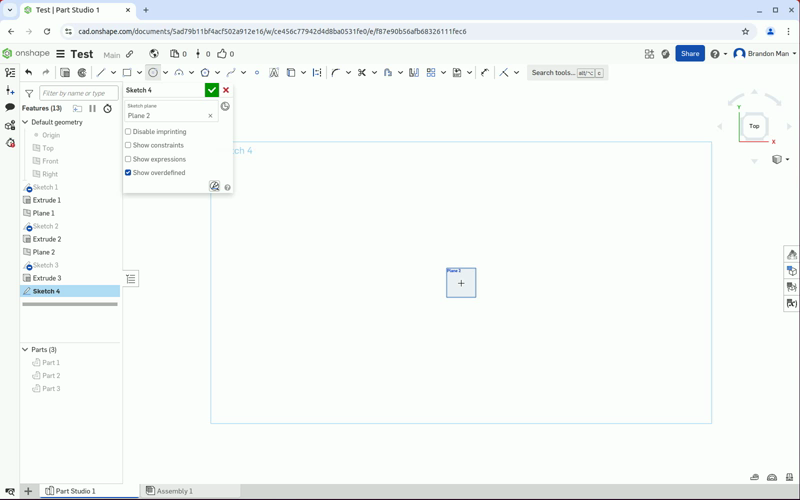
click(461, 282)
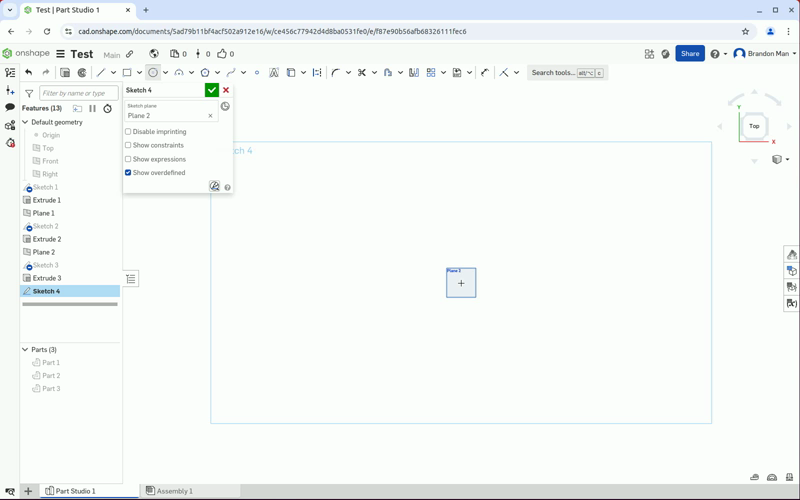
key_up(shift)
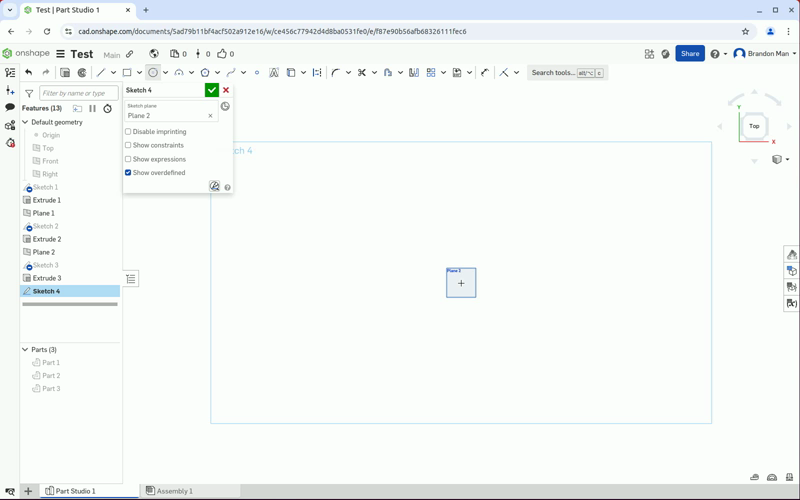
mouse_move(472, 282)
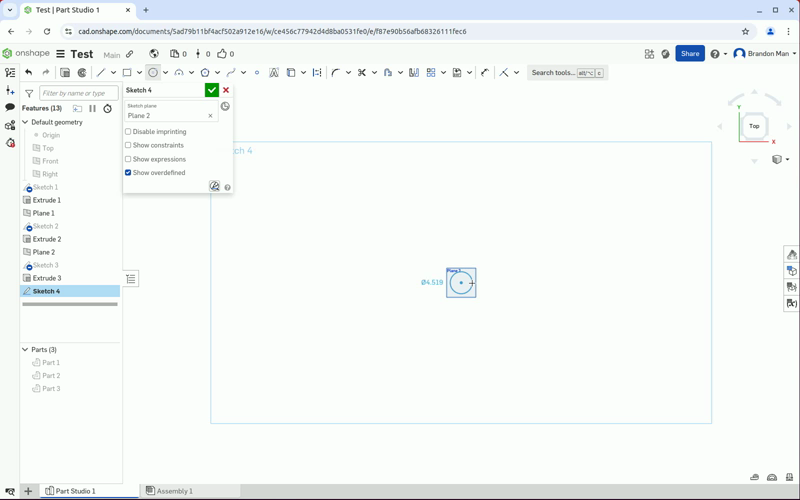
click(472, 282)
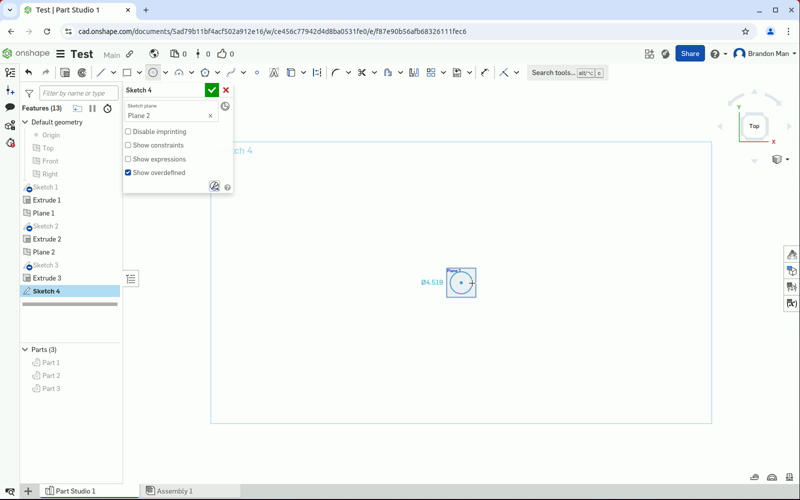
key(esc)
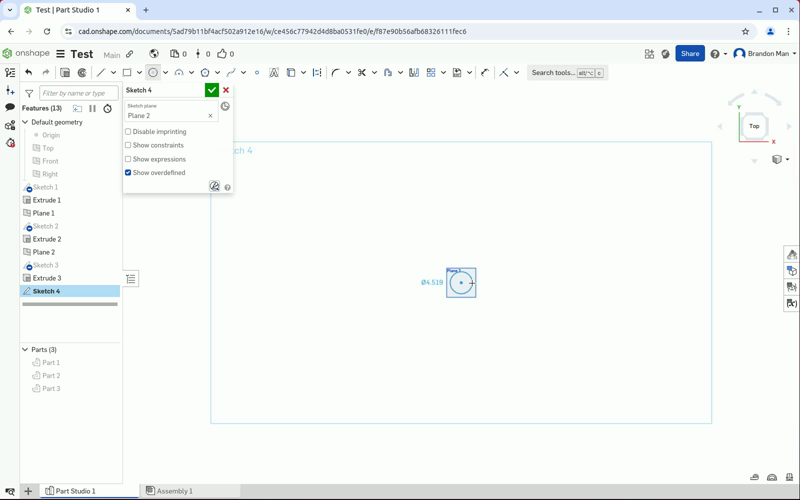
mouse_move(459, 273)
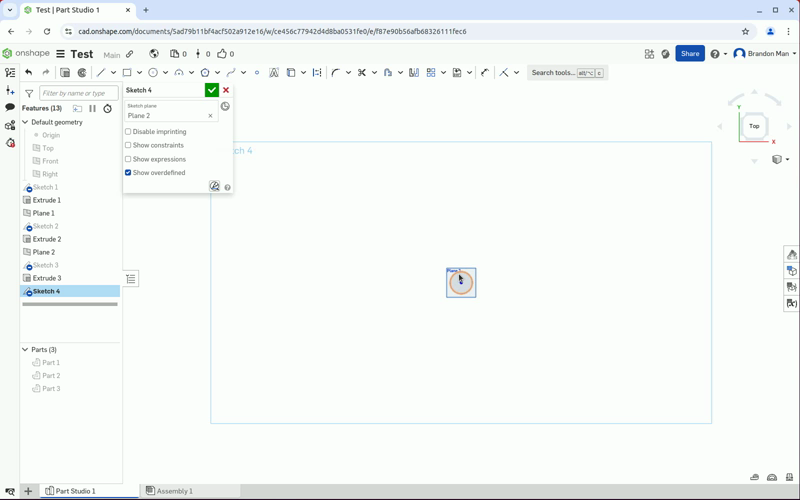
scroll(6)
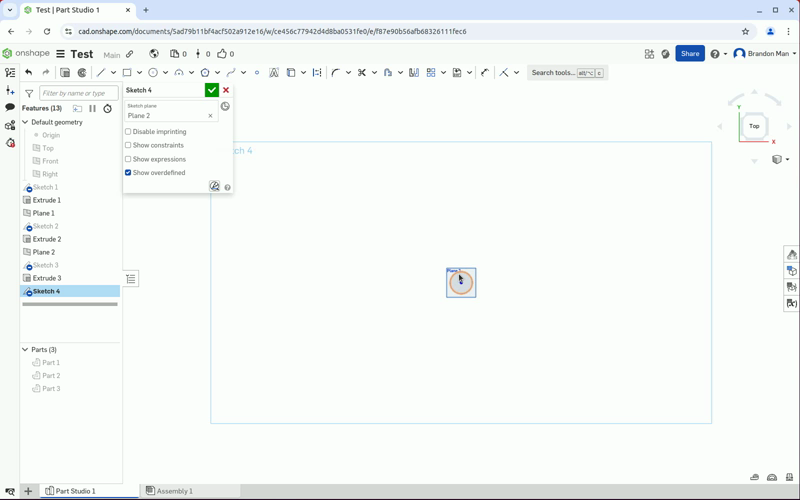
scroll(6)
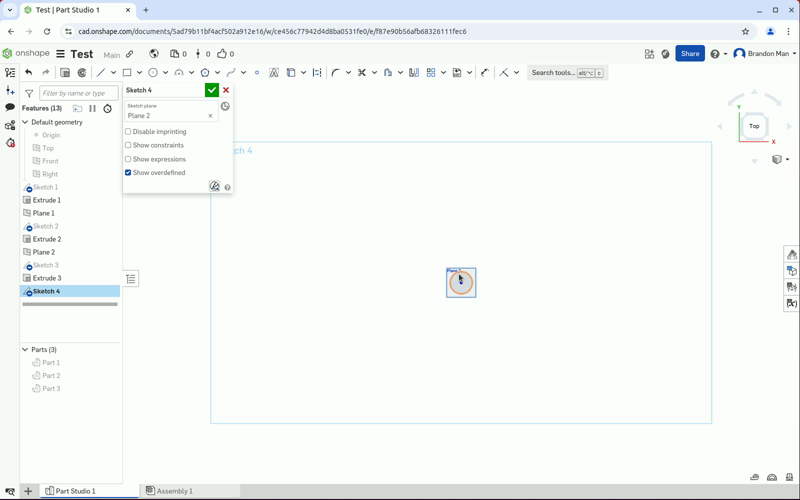
scroll(6)
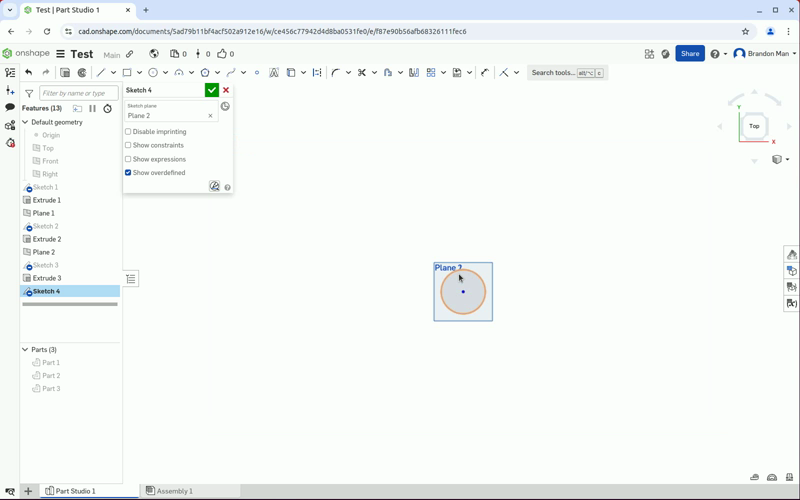
scroll(6)
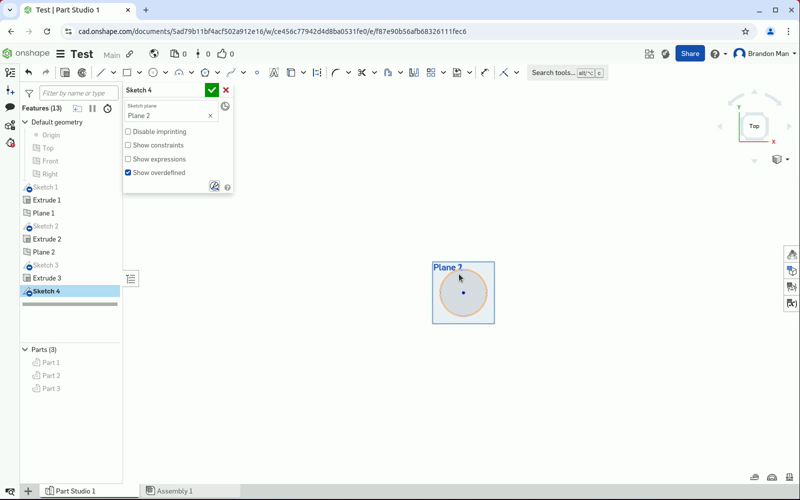
scroll(6)
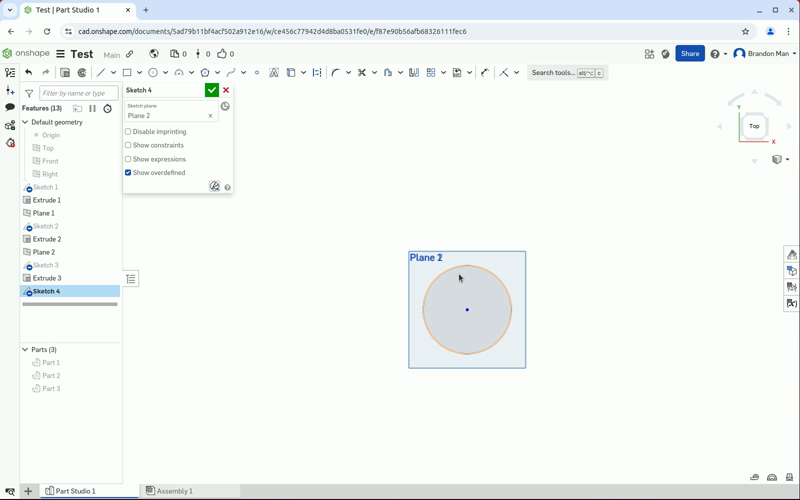
scroll(6)
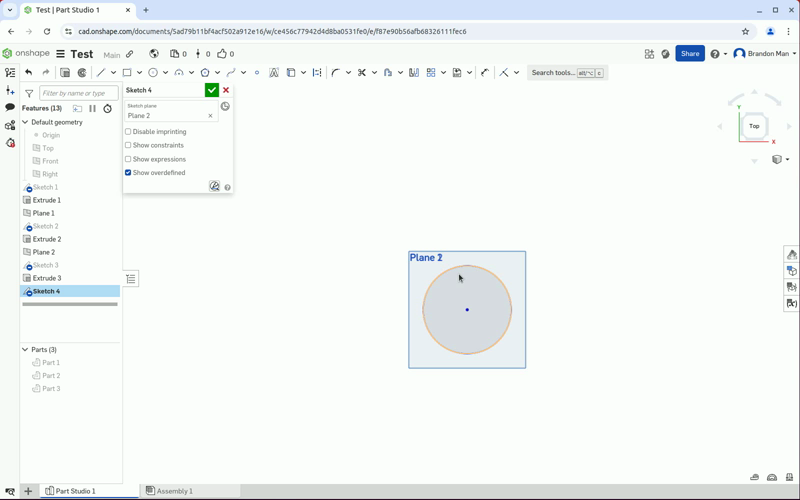
scroll(6)
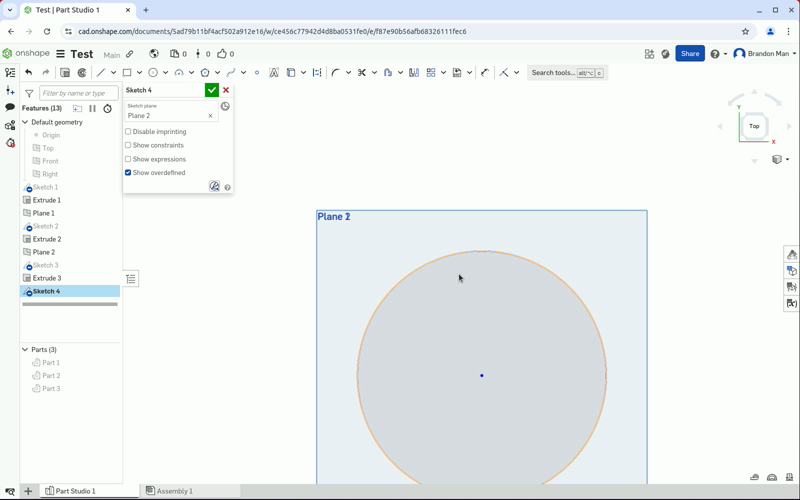
click(459, 273)
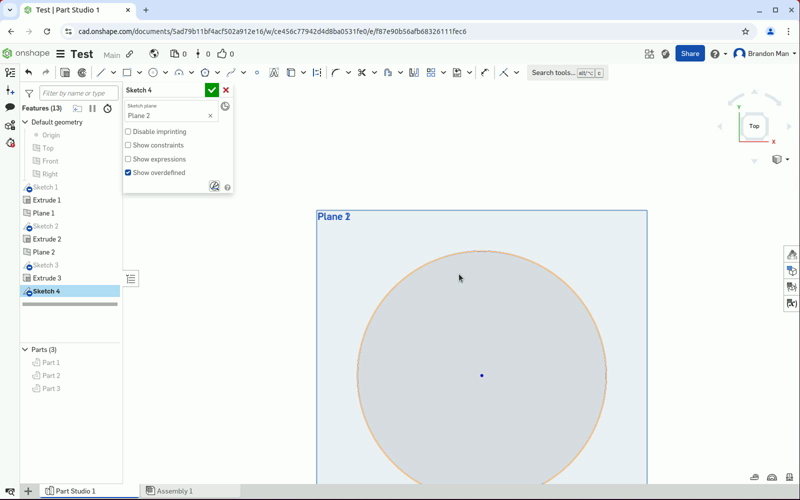
scroll(-6)
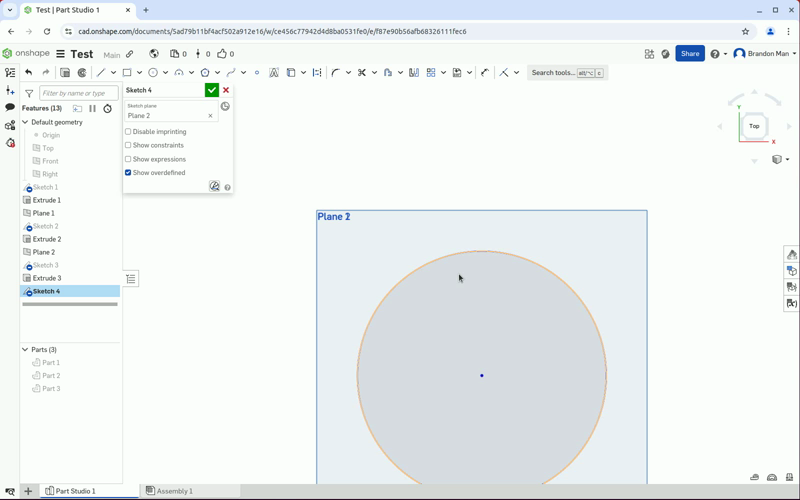
scroll(-6)
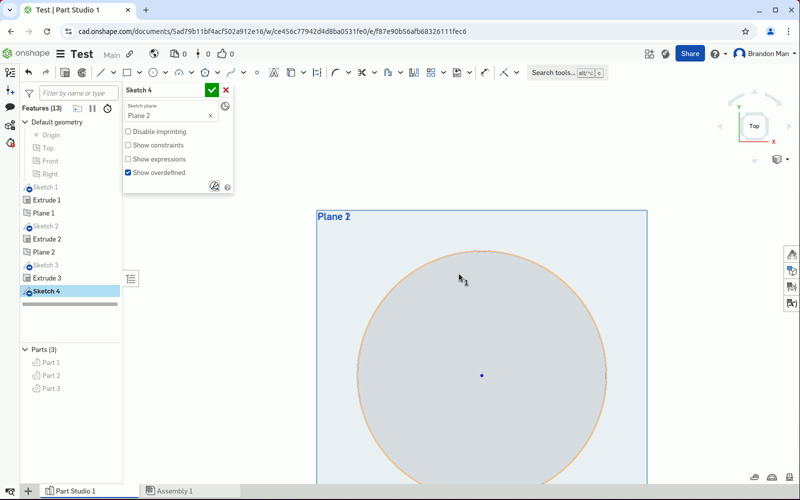
scroll(-6)
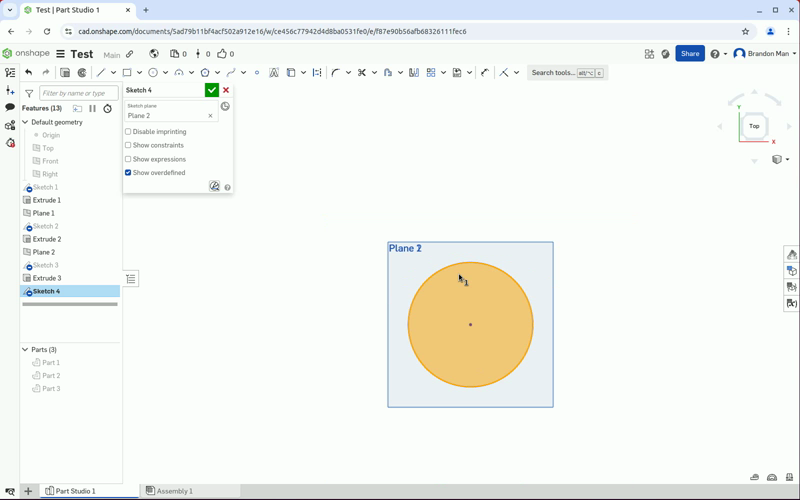
scroll(-6)
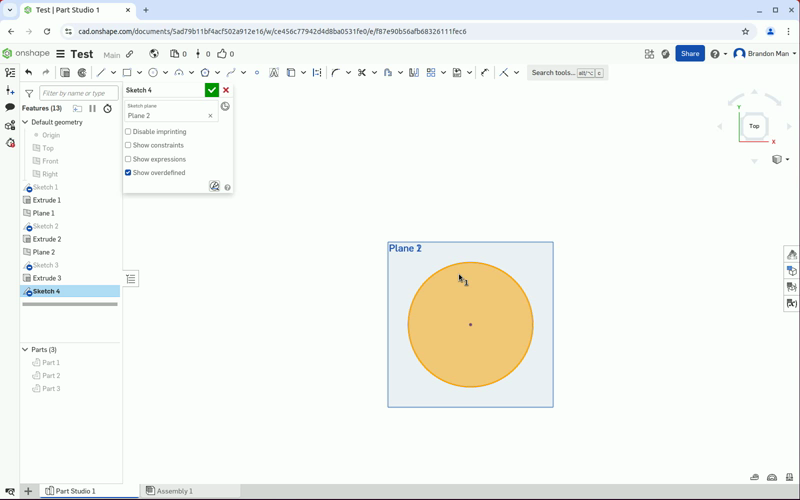
scroll(-6)
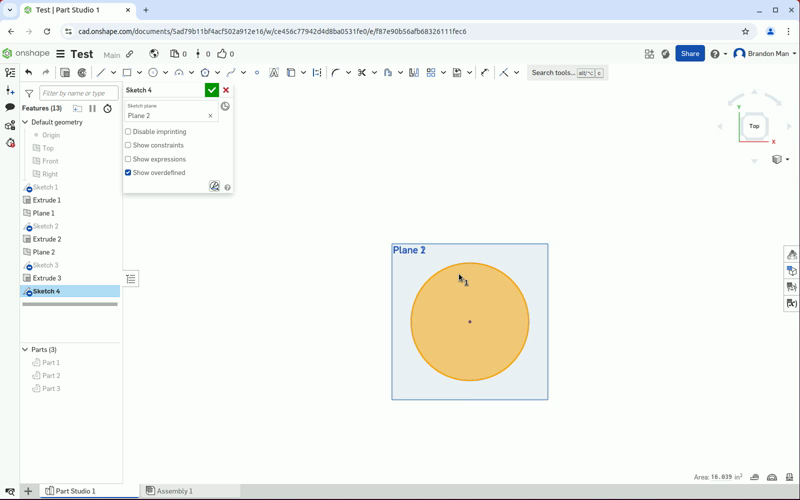
scroll(-6)
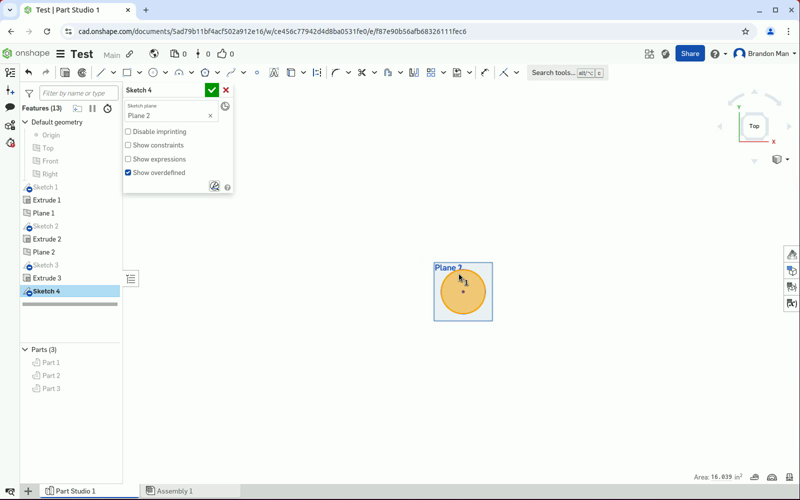
scroll(-6)
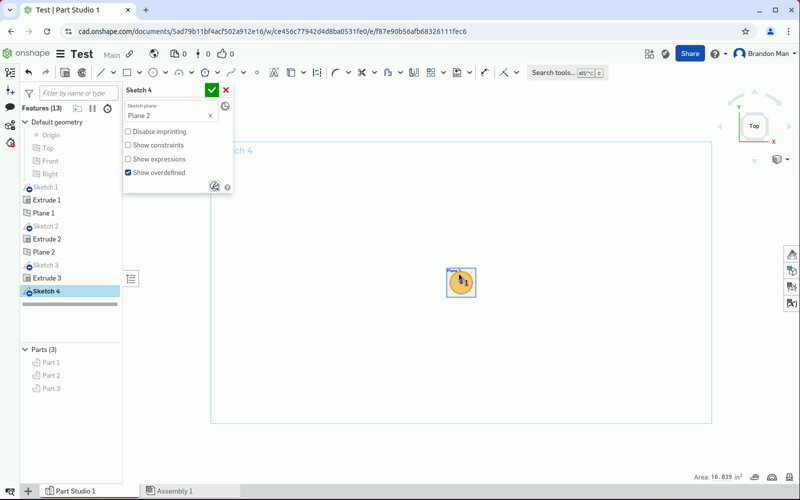
mouse_move(73, 352)
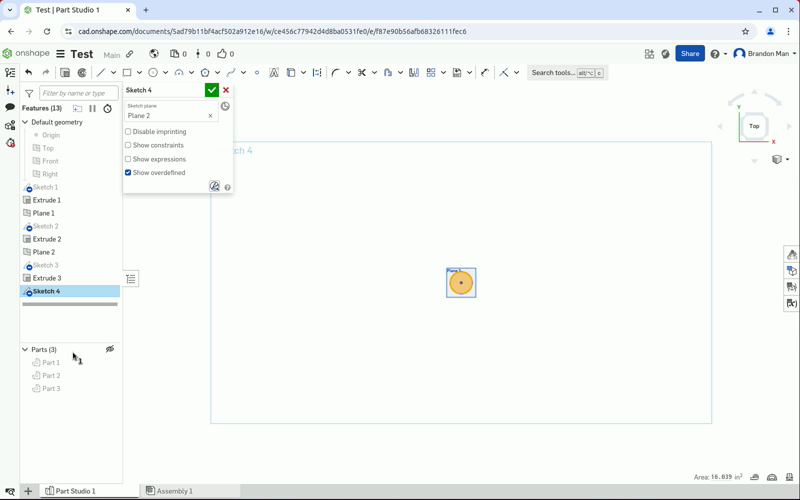
key(shift+y)
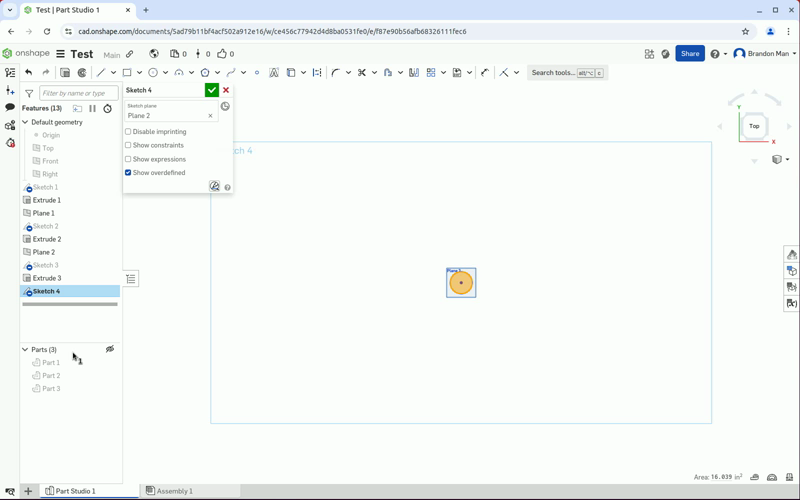
key(shift+e)
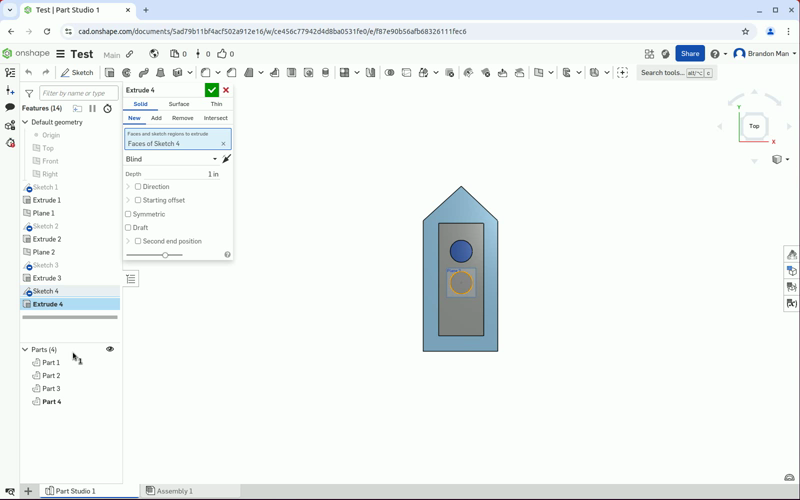
mouse_move(143, 106)
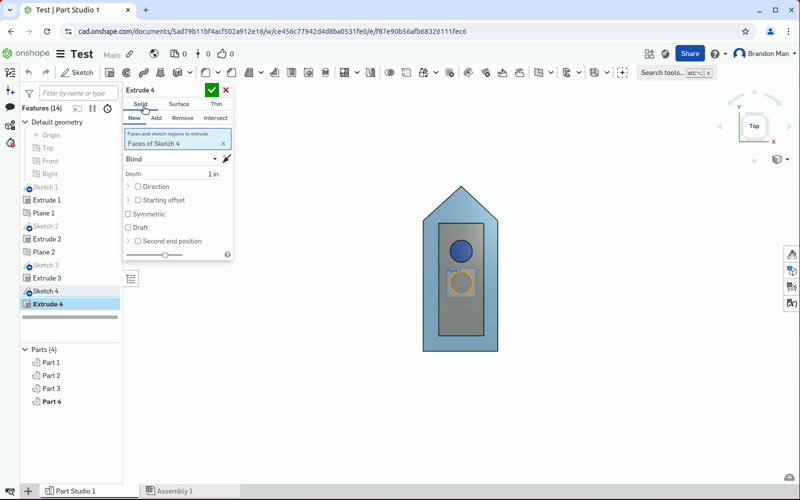
click(143, 106)
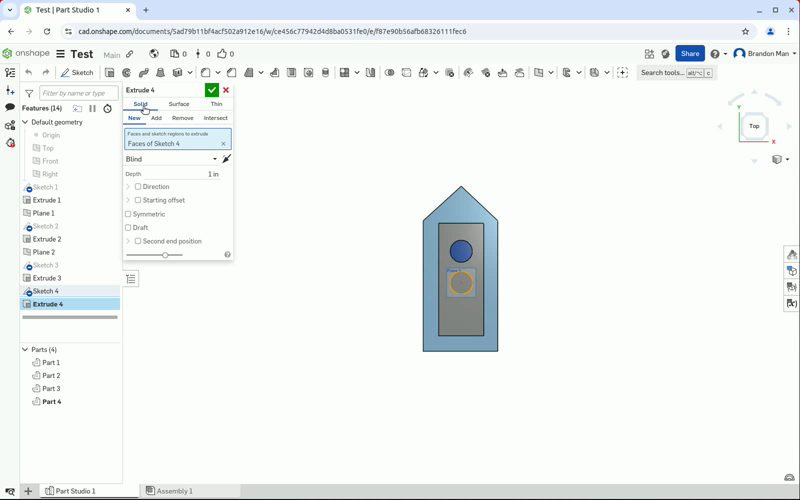
mouse_move(137, 120)
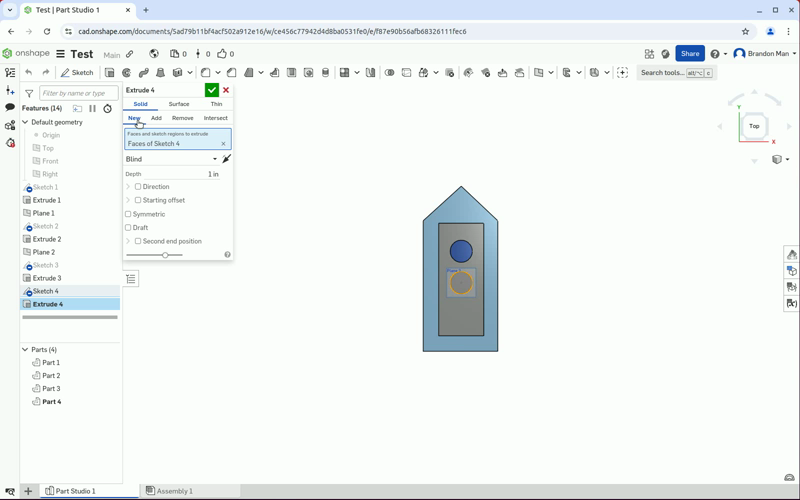
click(137, 120)
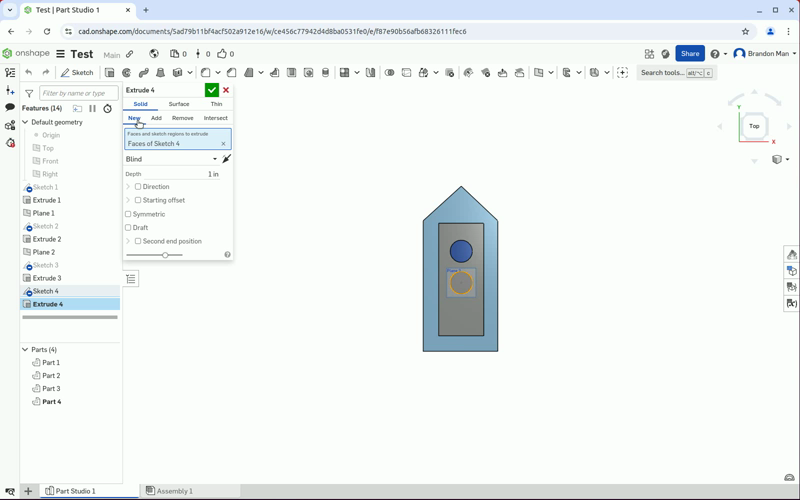
key(tab, 4)
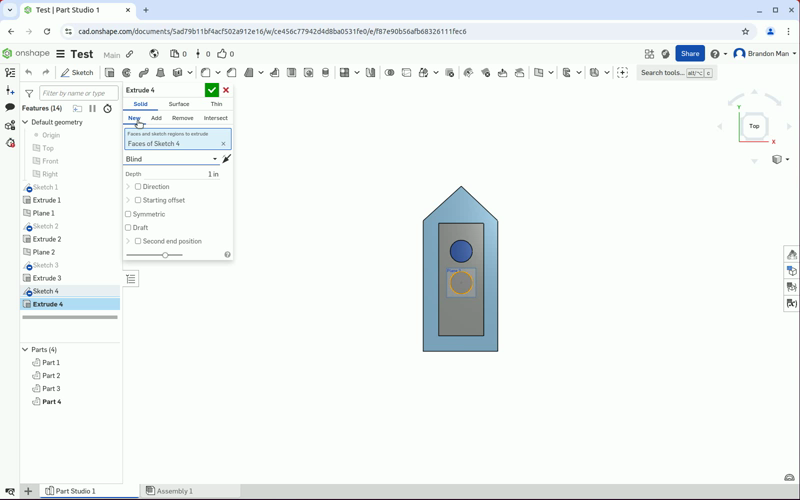
text(9.628)
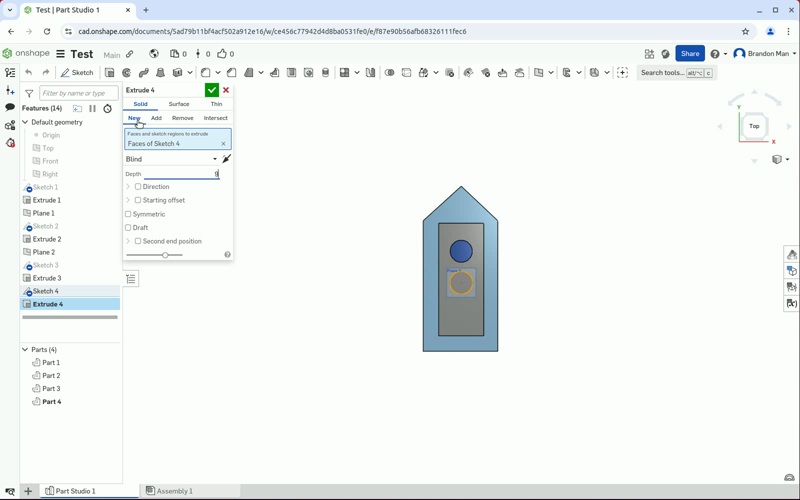
key(enter)
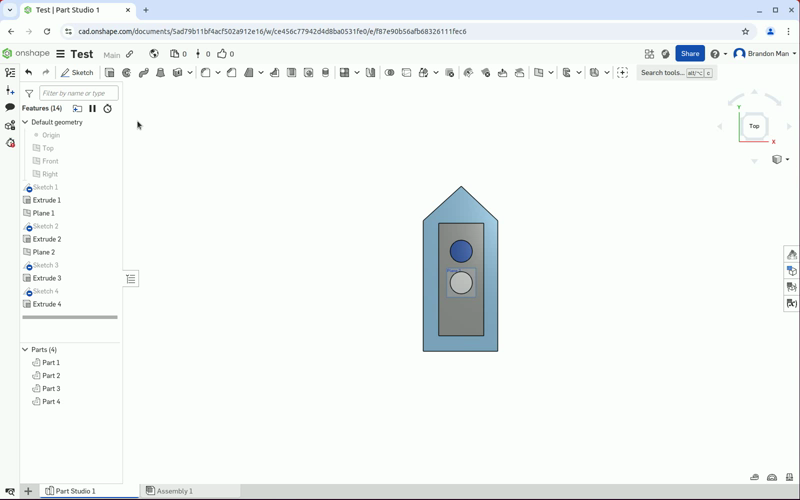
key(shift+h)
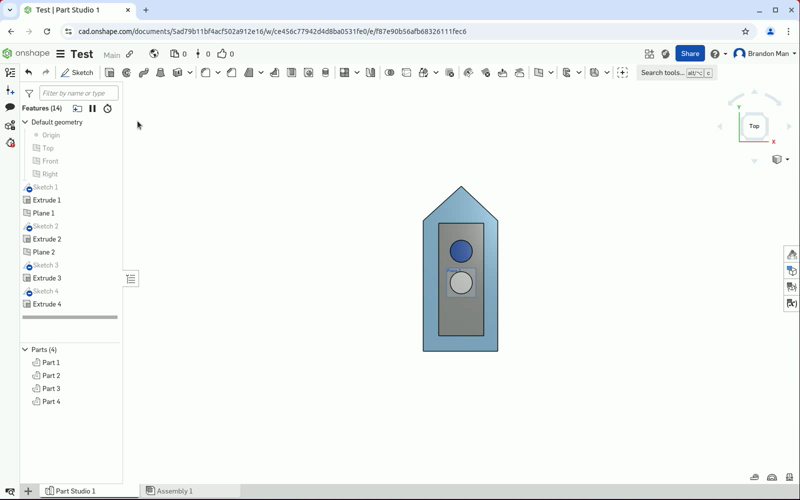
key(shift+h)
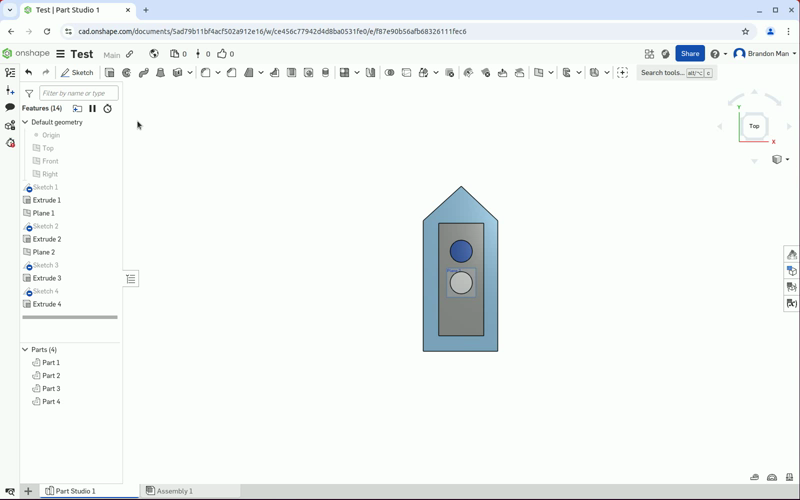
mouse_move(73, 189)
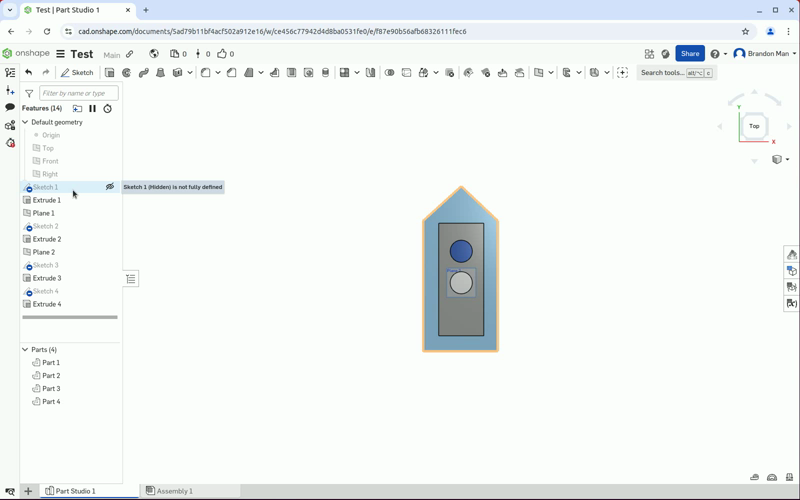
click(73, 189)
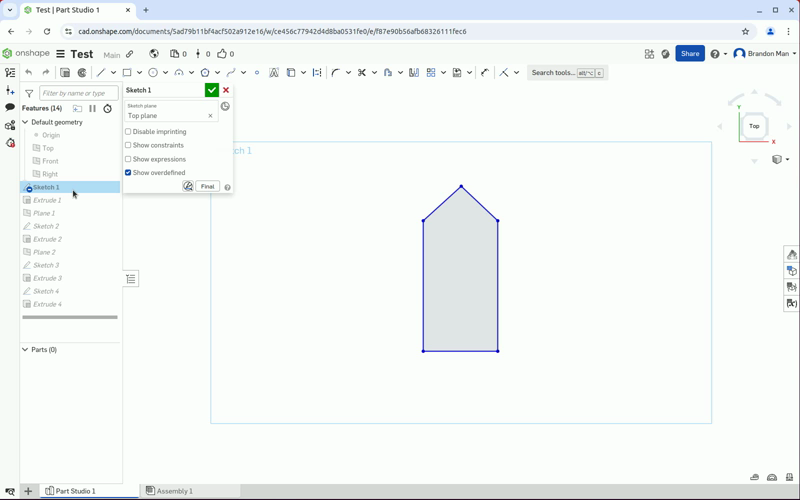
mouse_move(229, 92)
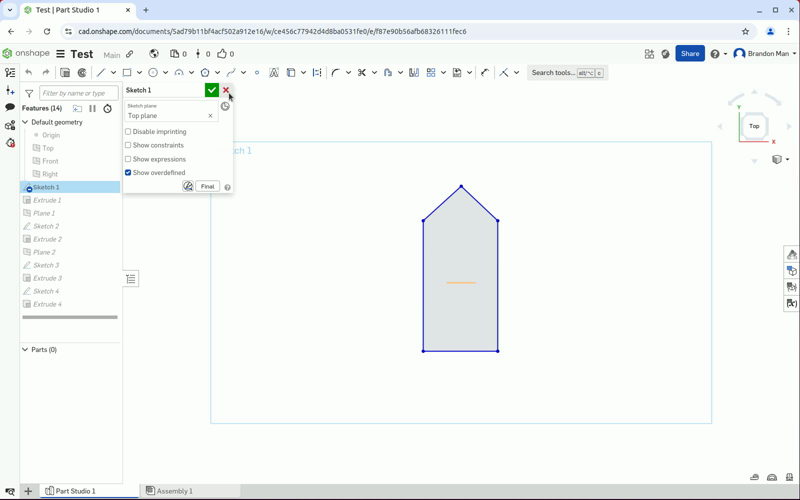
click(229, 92)
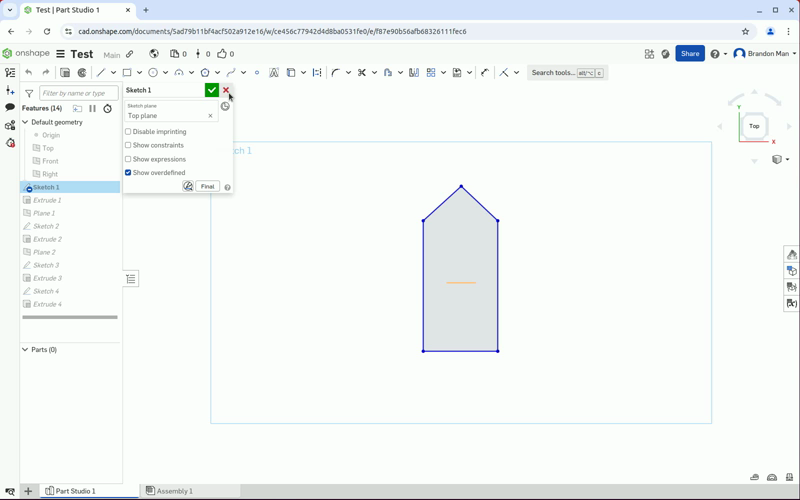
key(shift+s)
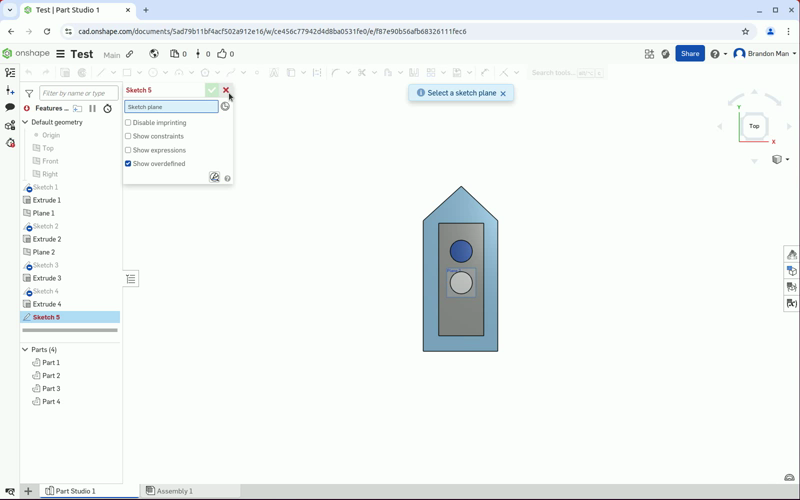
mouse_move(73, 254)
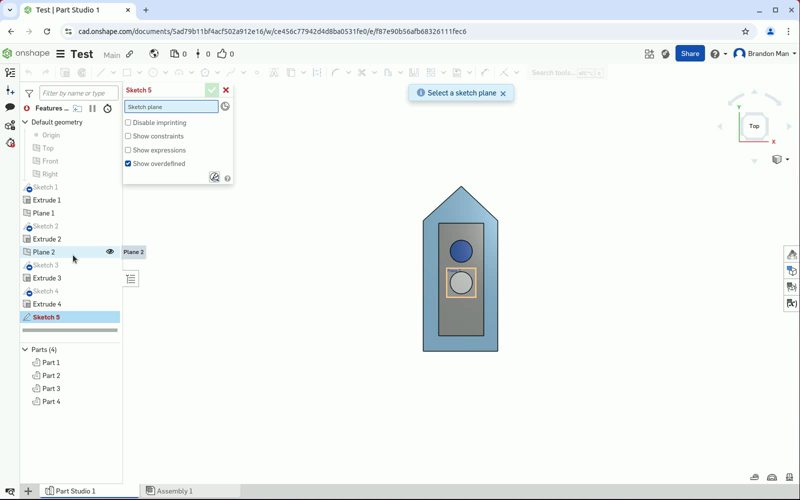
click(73, 254)
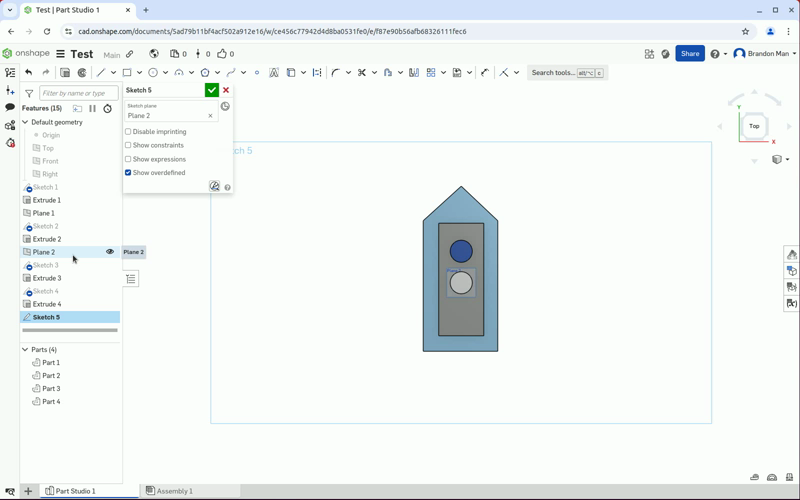
mouse_move(73, 352)
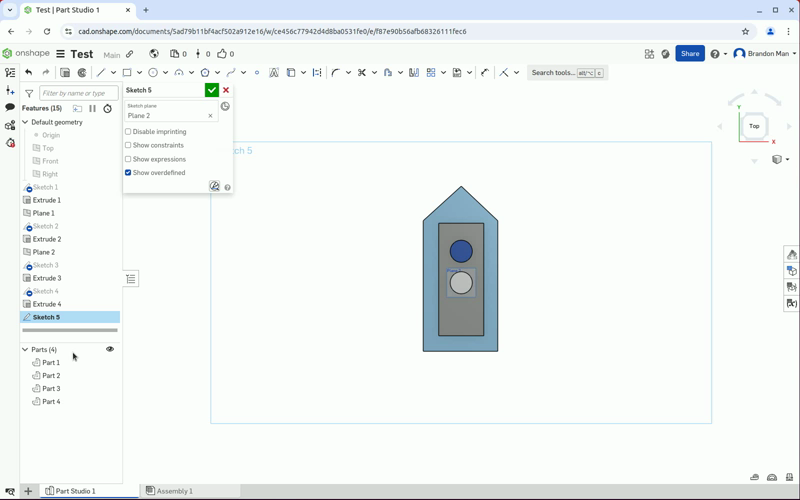
key(y)
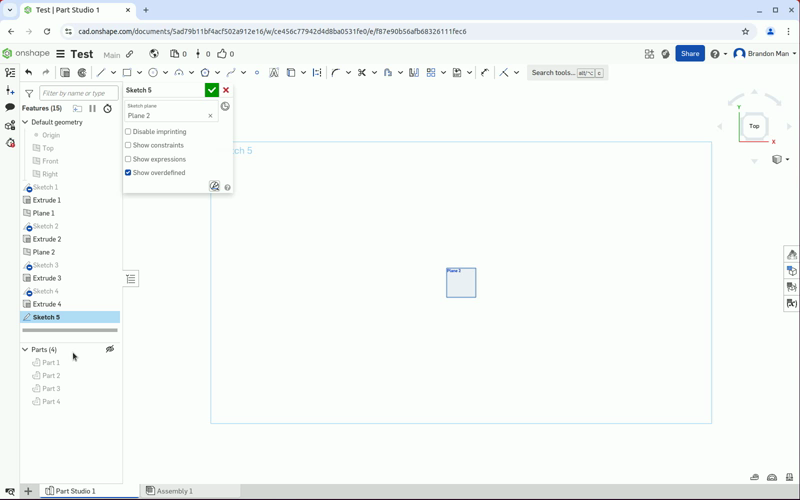
key(c)
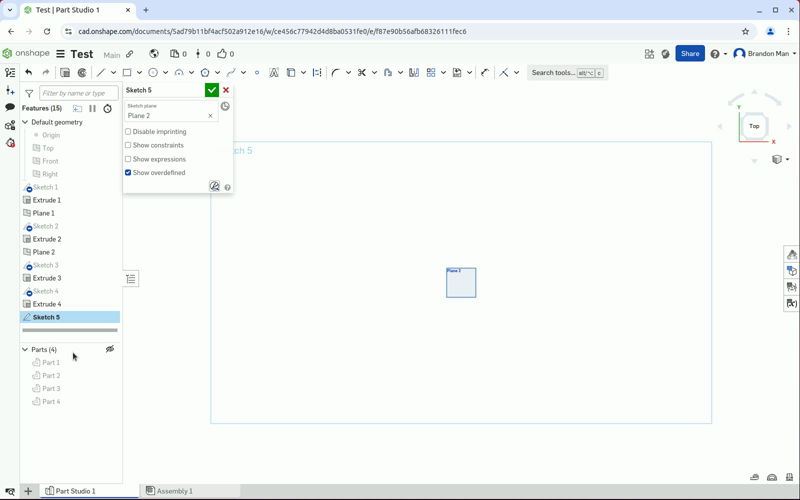
key_down(shift)
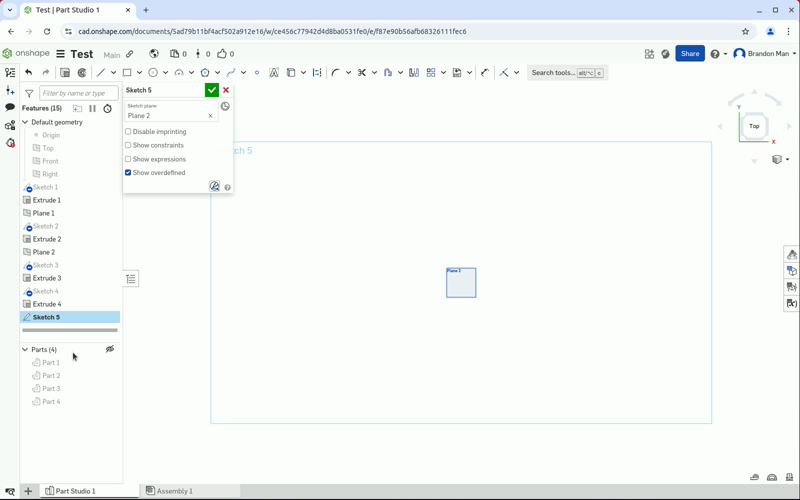
mouse_move(461, 313)
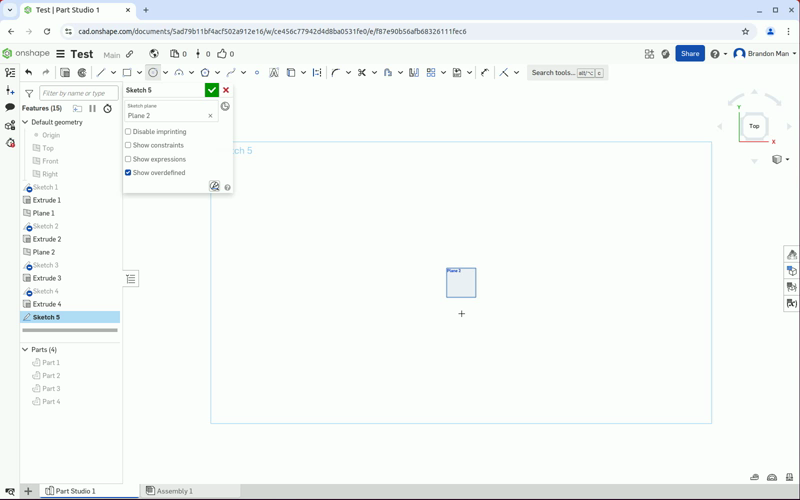
click(461, 313)
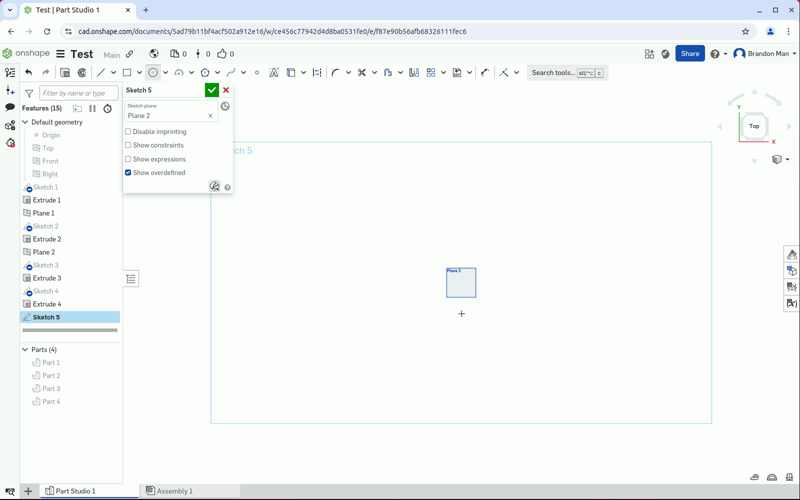
key_up(shift)
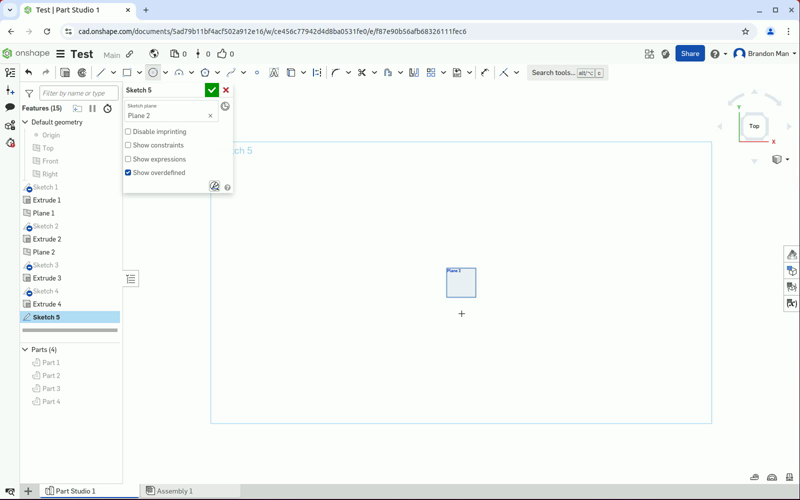
mouse_move(473, 313)
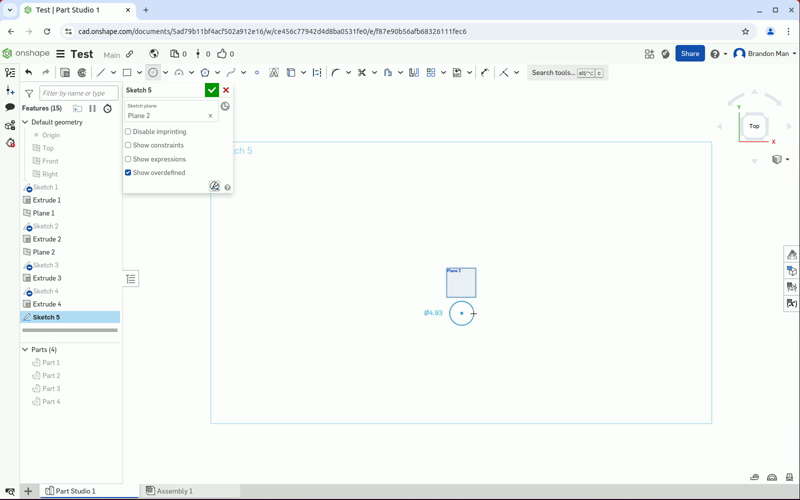
click(473, 313)
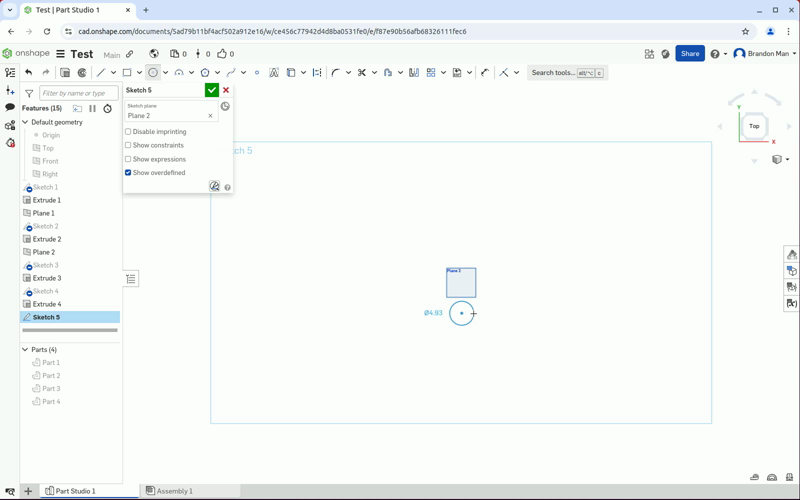
key(esc)
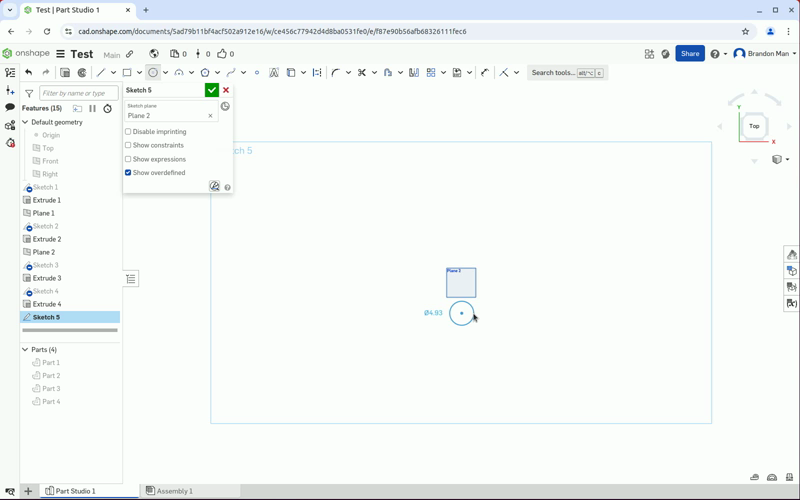
mouse_move(465, 306)
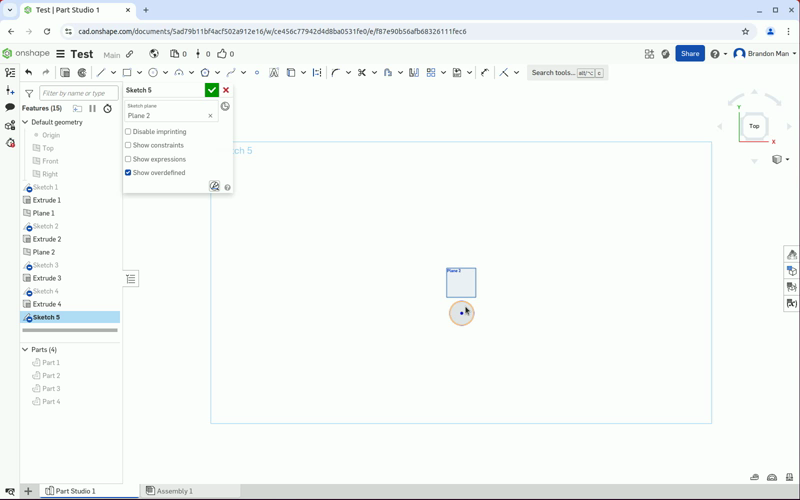
scroll(6)
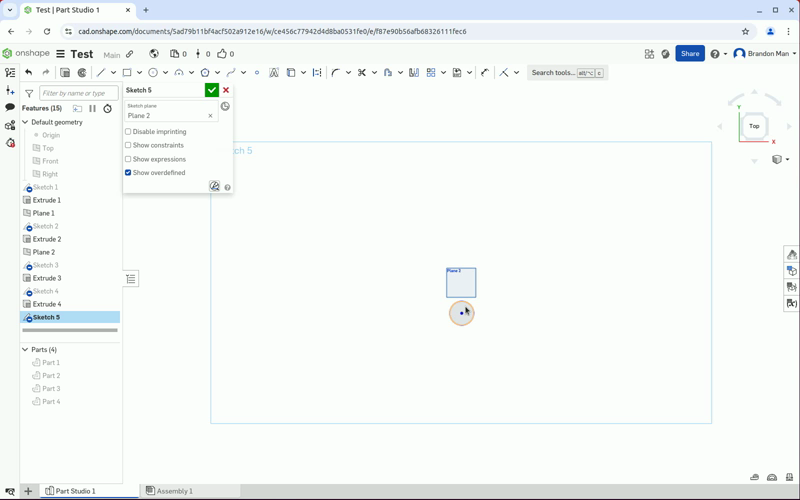
scroll(6)
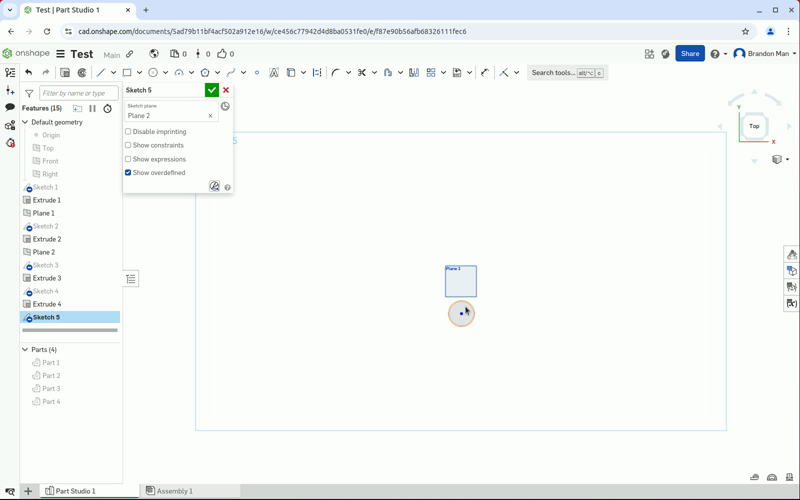
scroll(6)
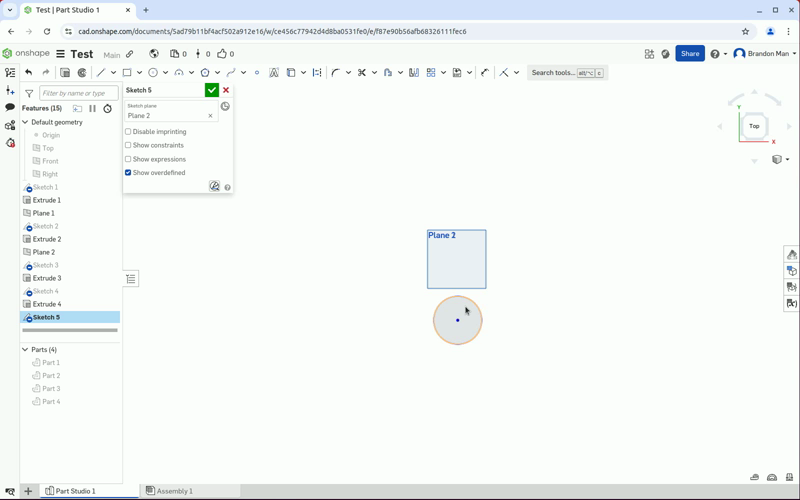
scroll(6)
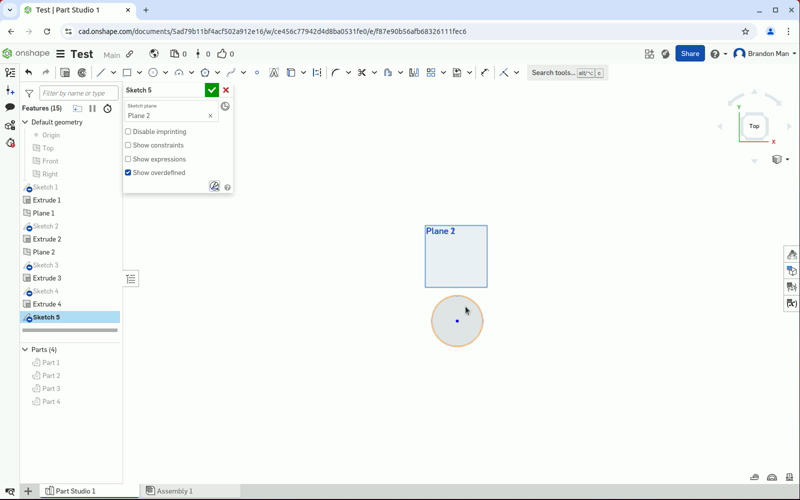
scroll(6)
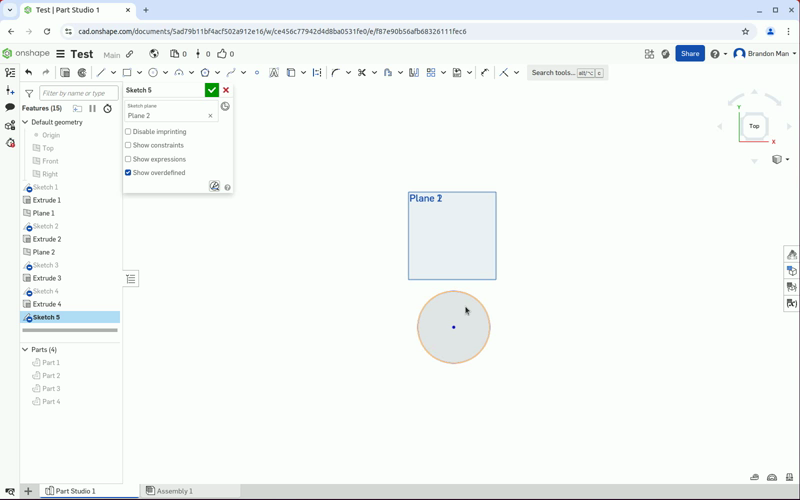
scroll(6)
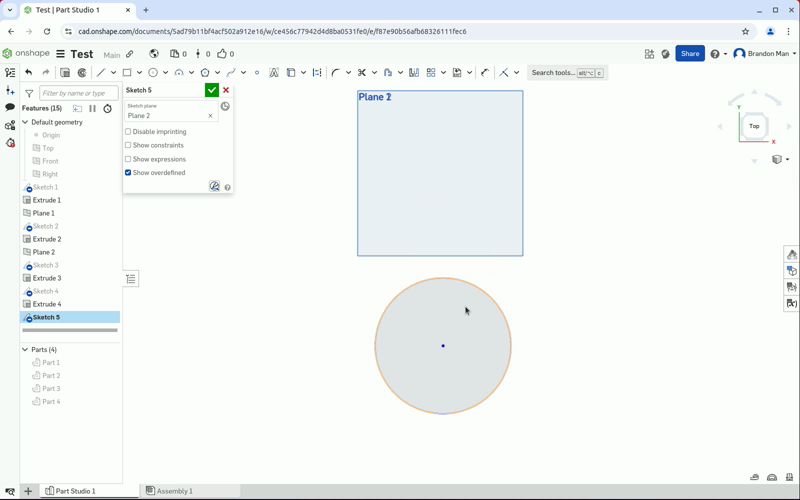
scroll(6)
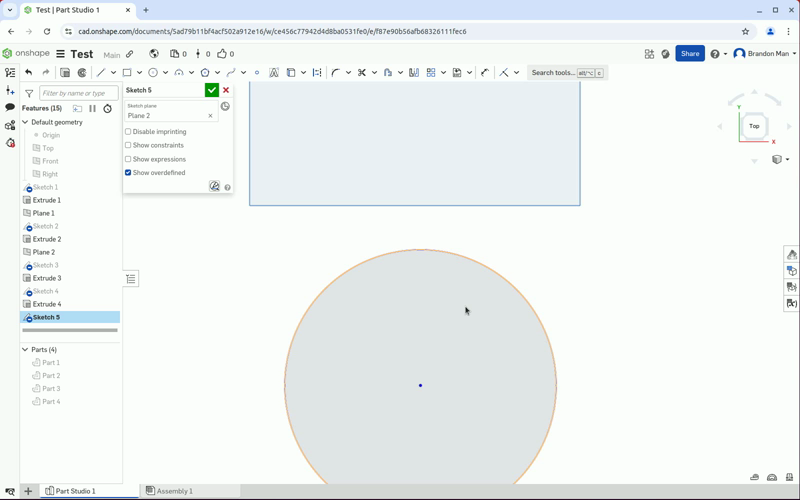
click(465, 306)
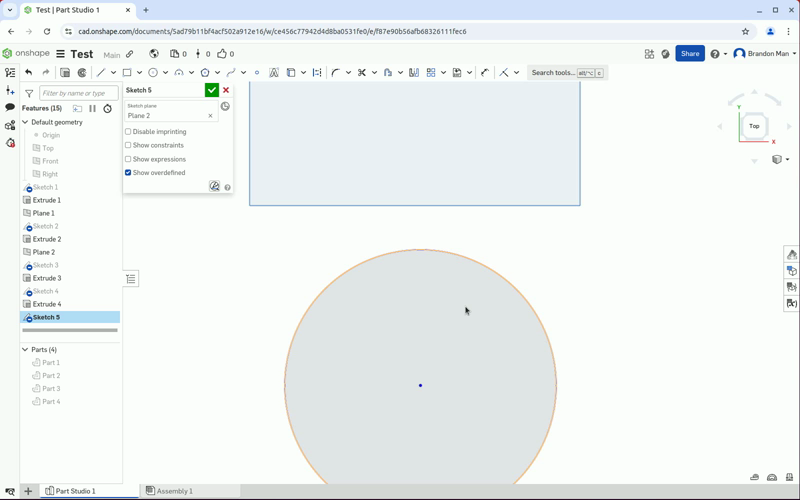
scroll(-6)
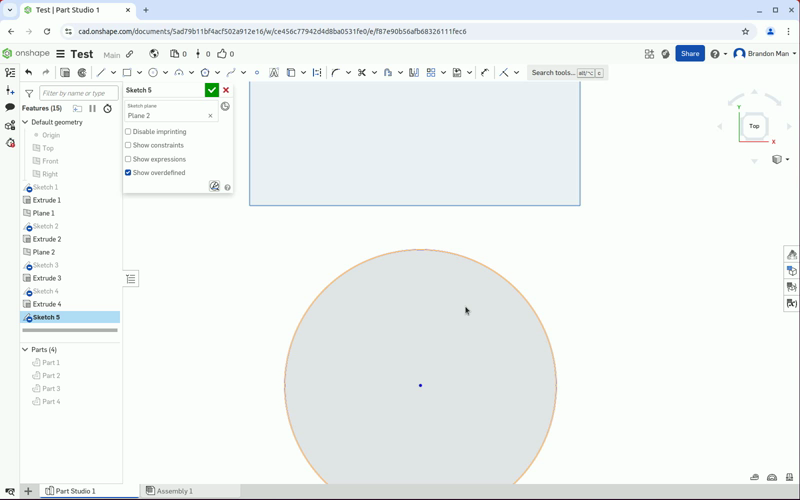
scroll(-6)
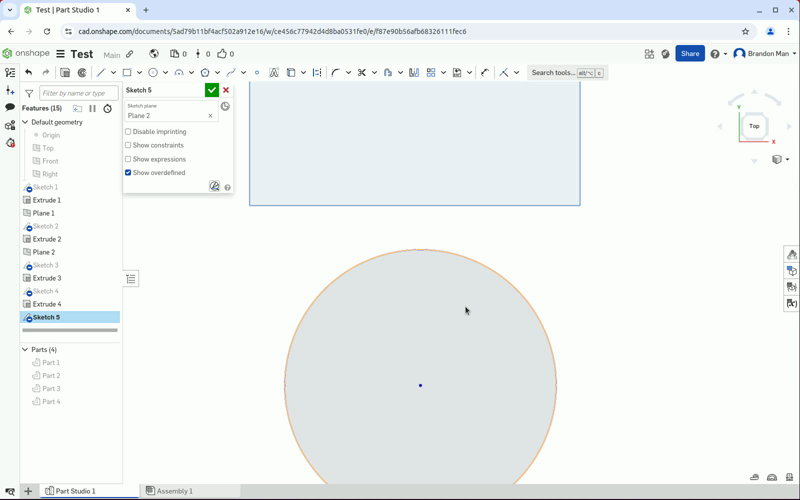
scroll(-6)
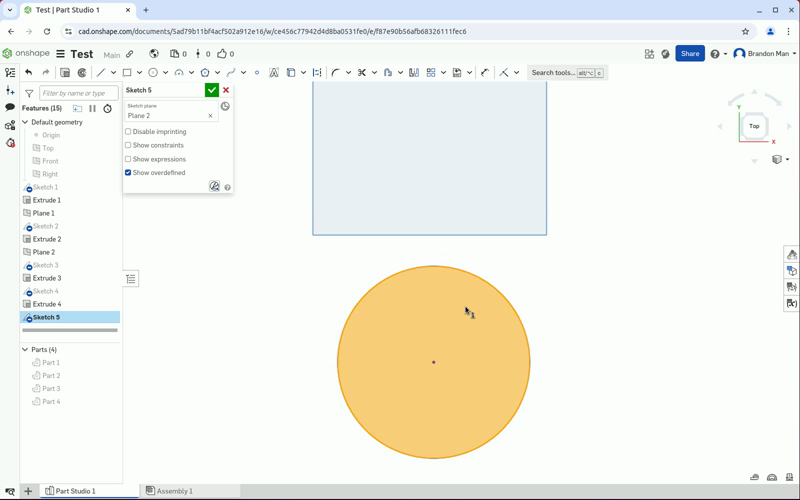
scroll(-6)
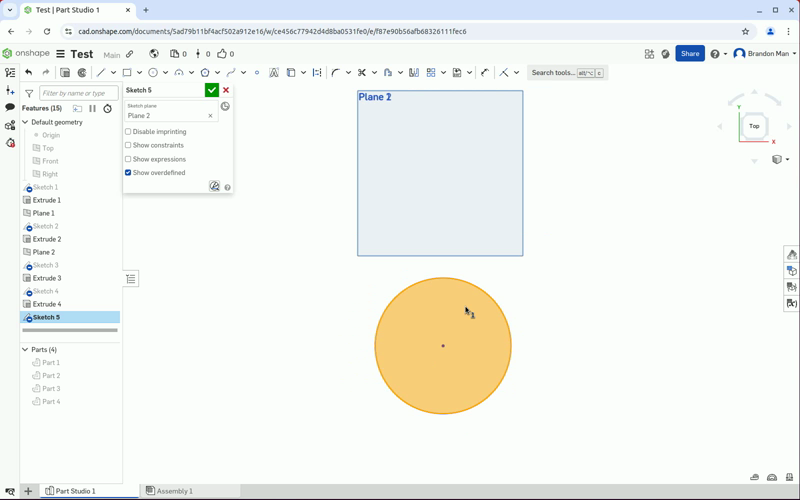
scroll(-6)
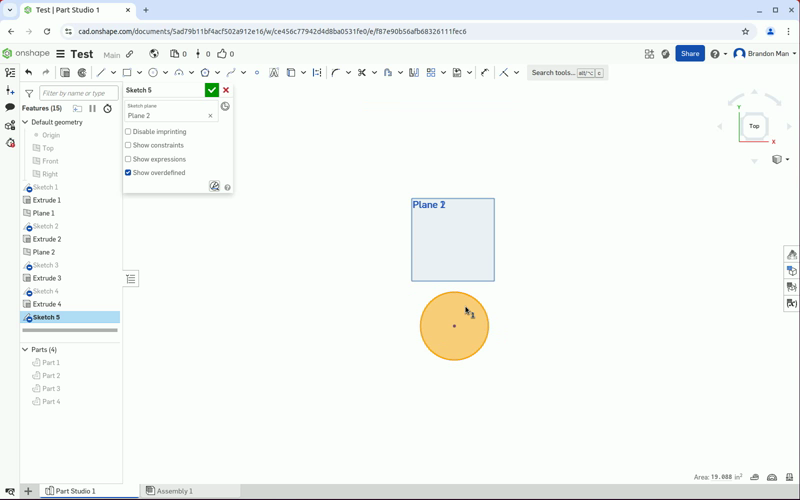
scroll(-6)
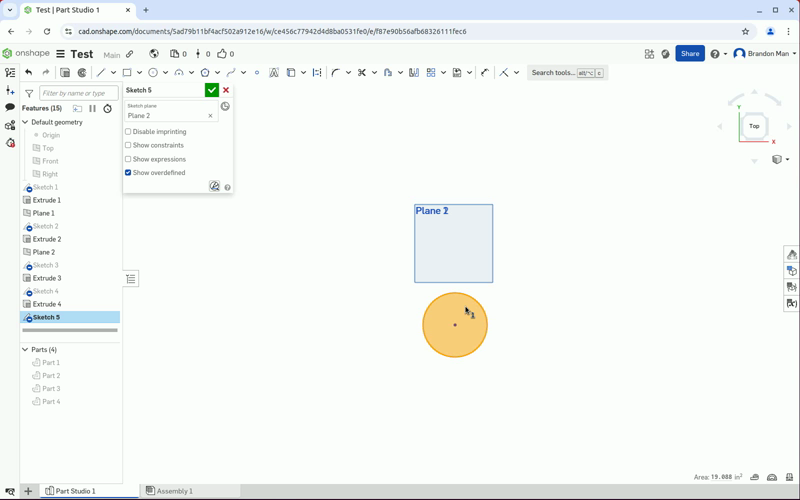
scroll(-6)
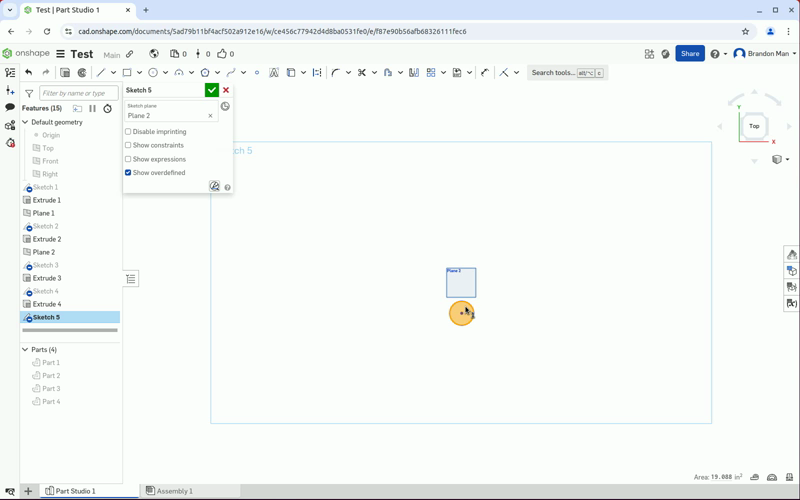
mouse_move(73, 352)
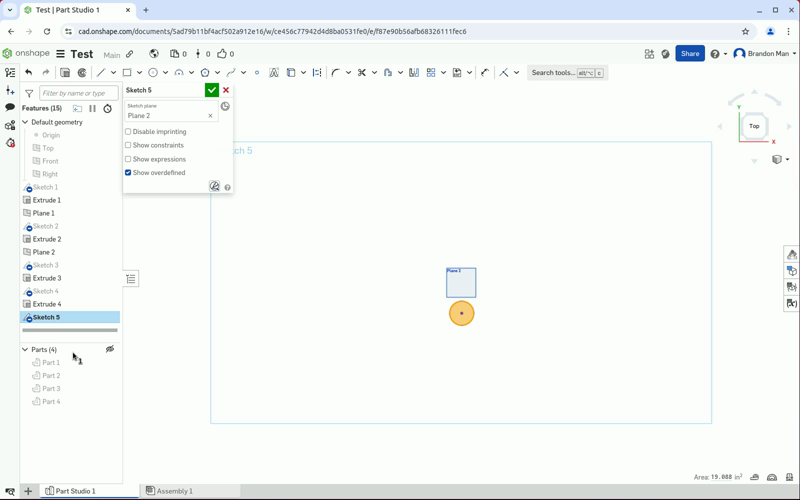
key(shift+y)
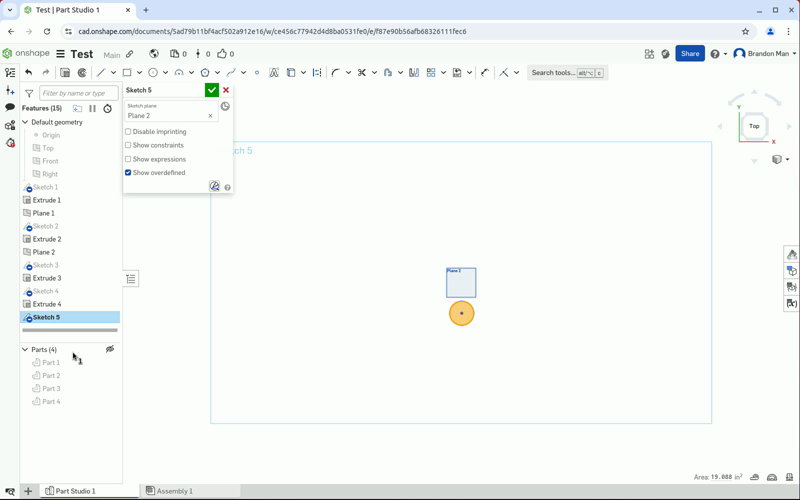
key(shift+e)
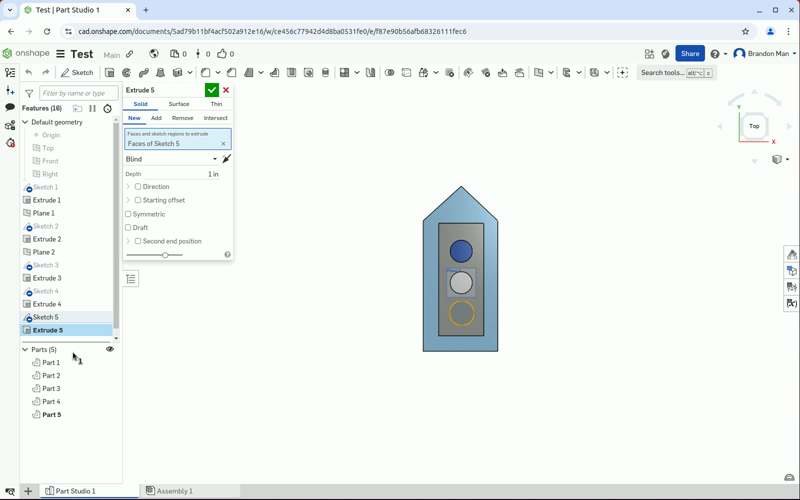
mouse_move(143, 106)
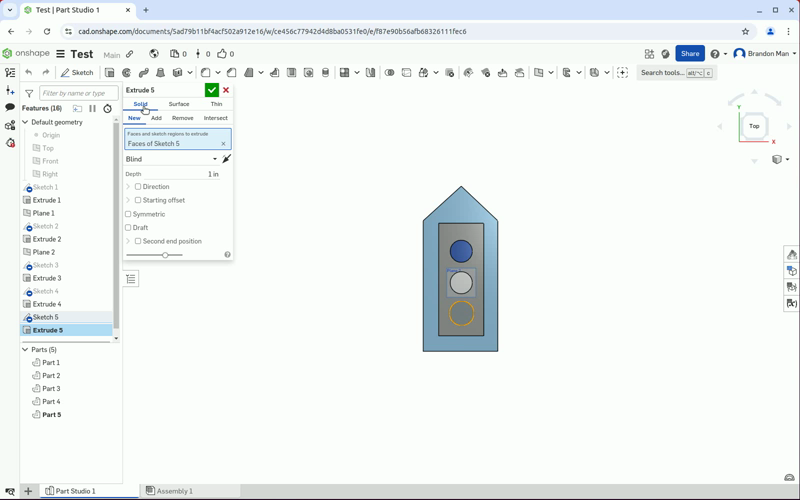
click(143, 106)
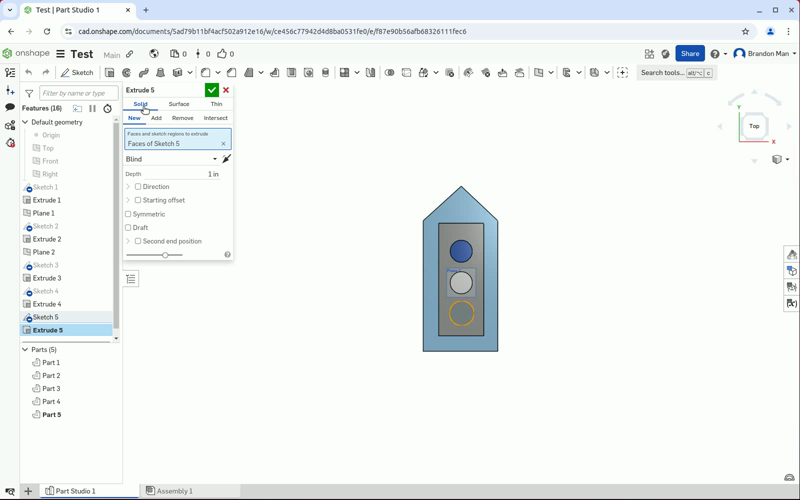
mouse_move(137, 120)
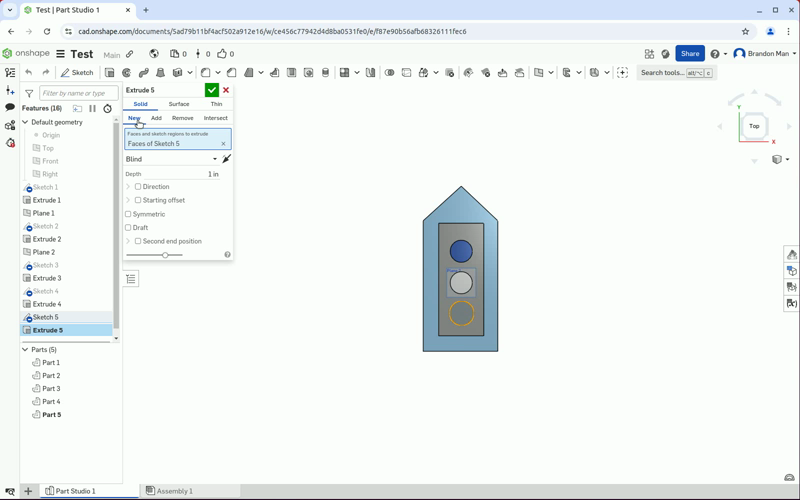
click(137, 120)
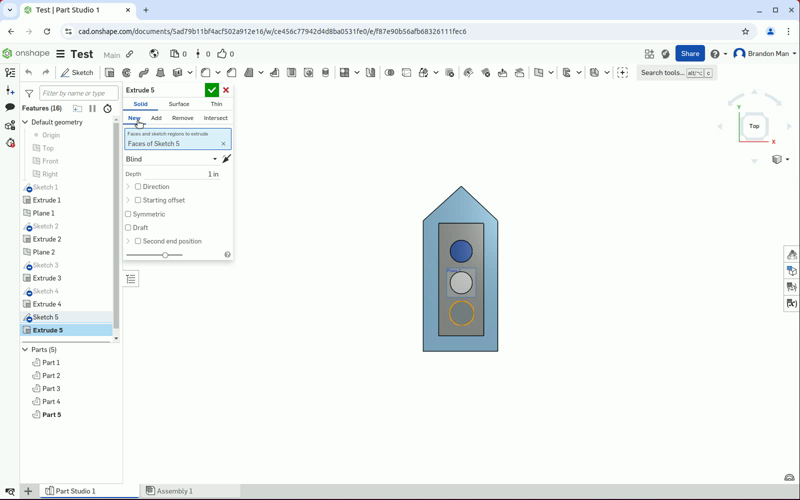
key(tab, 4)
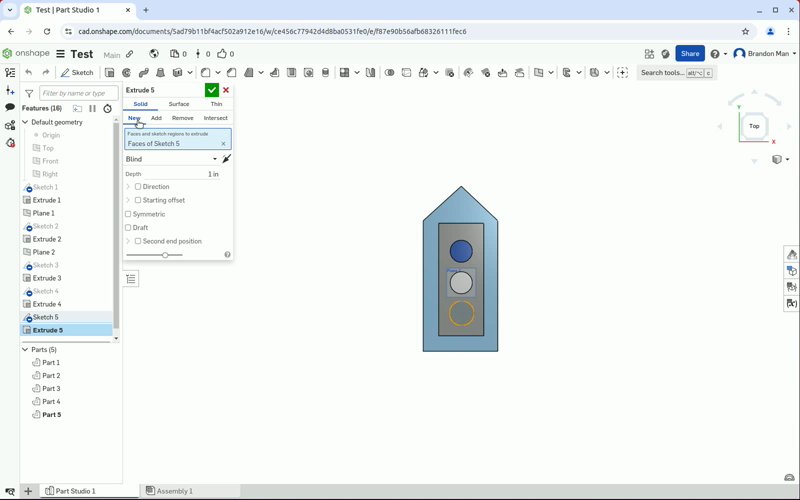
text(9.628)
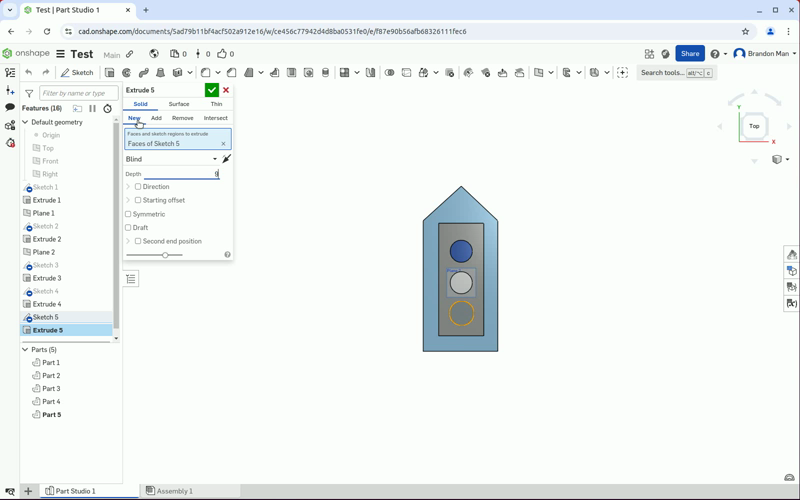
key(enter)
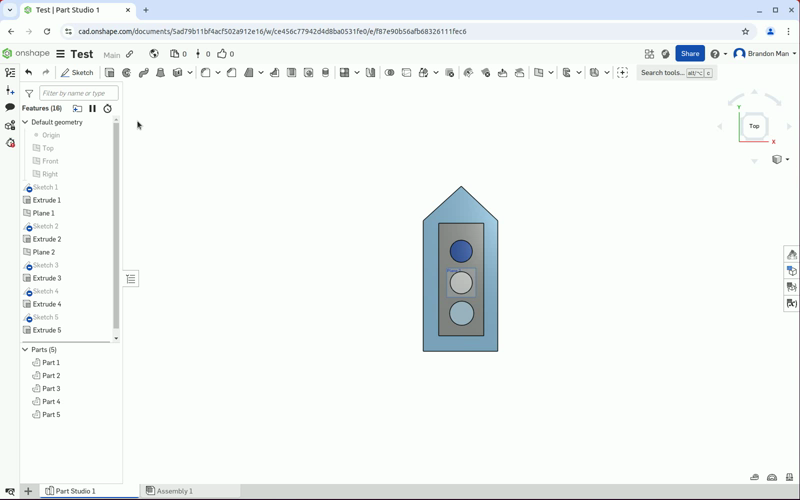
key(shift+h)
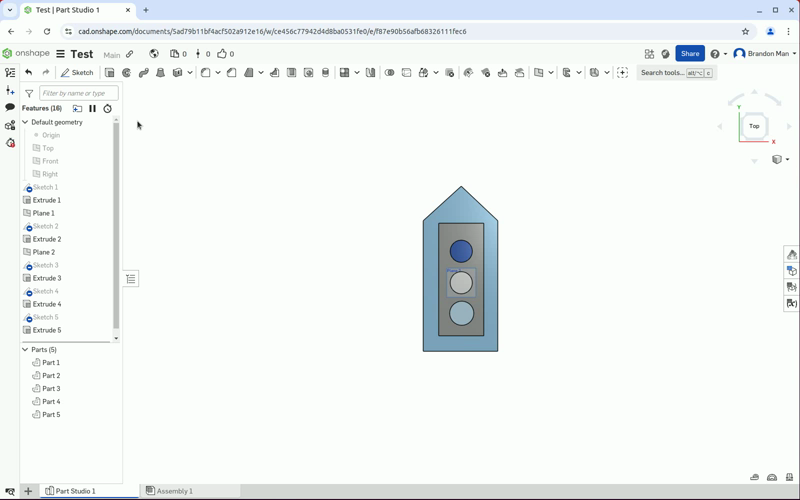
key(shift+h)
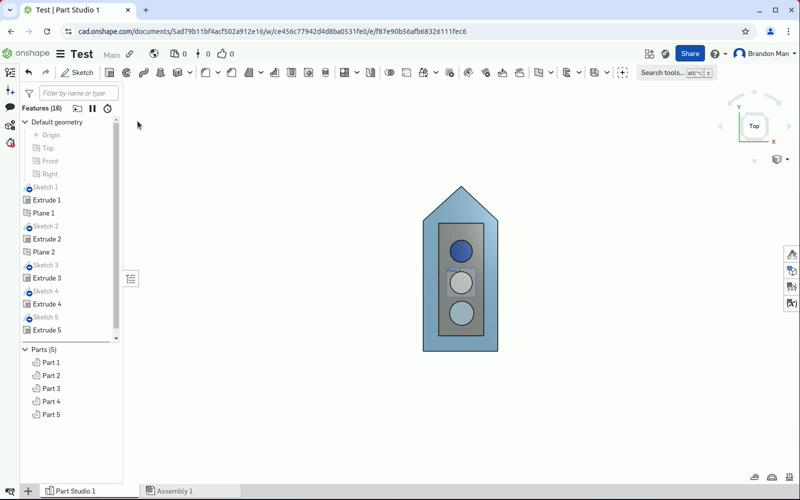
key(shift+7)
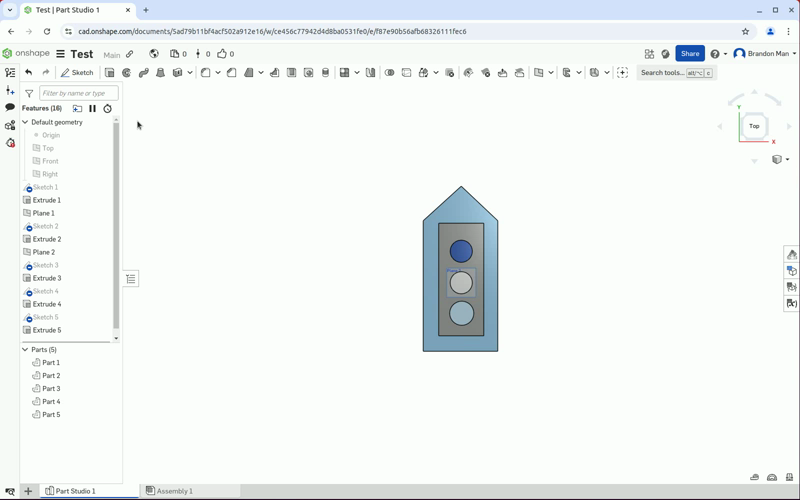
key(up, 3)
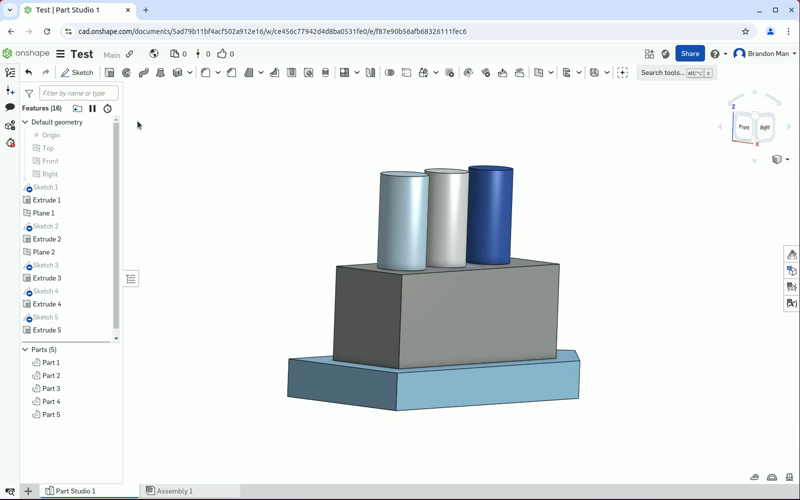
key(left, 3)
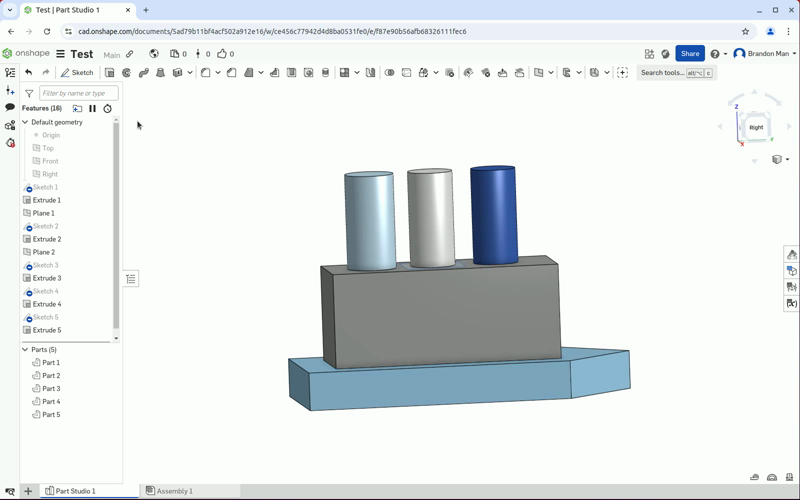
key(right, 3)
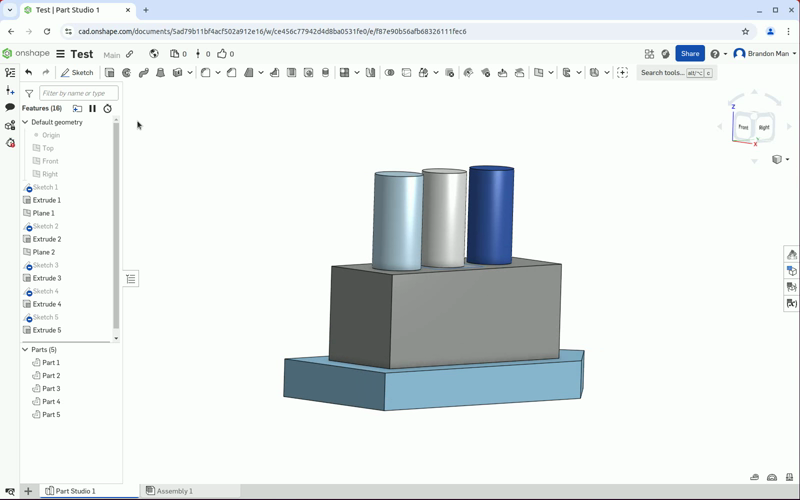
key(down, 3)
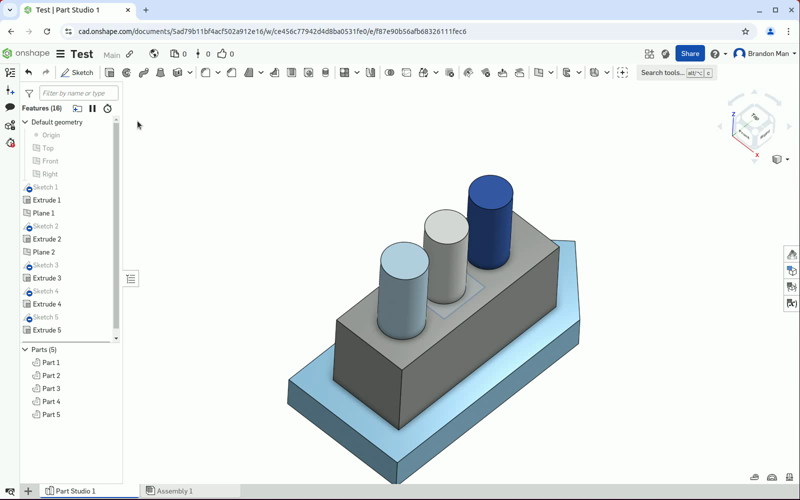
mouse_move(69, 189)
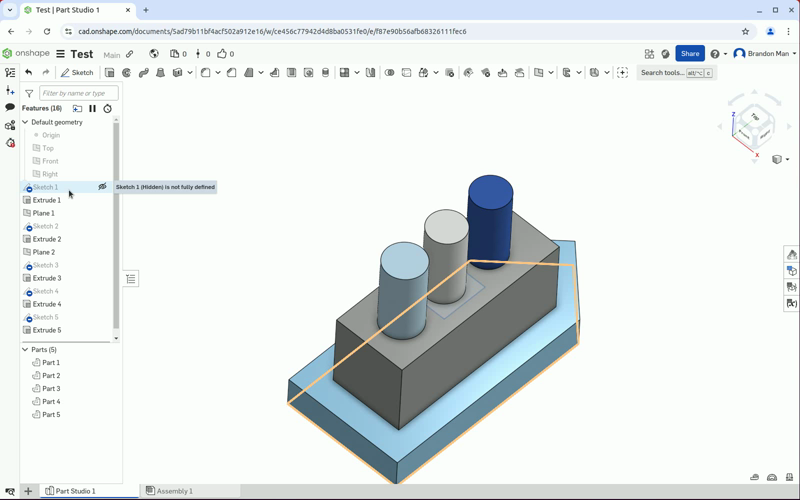
click(69, 189)